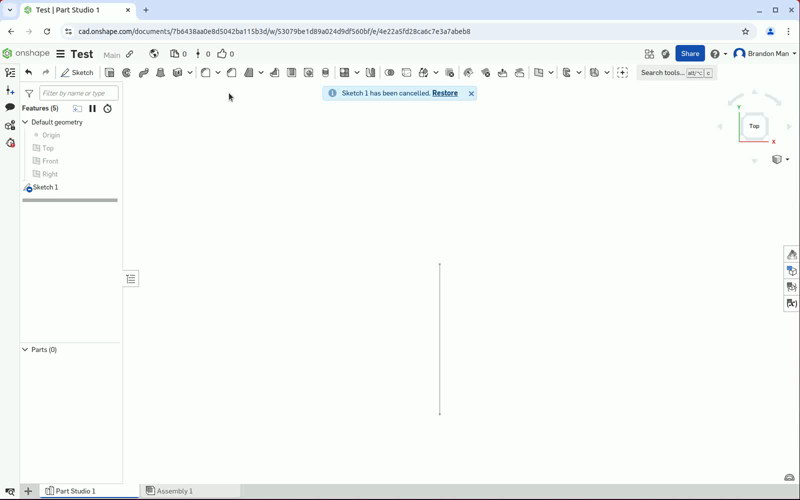
key(shift+h)
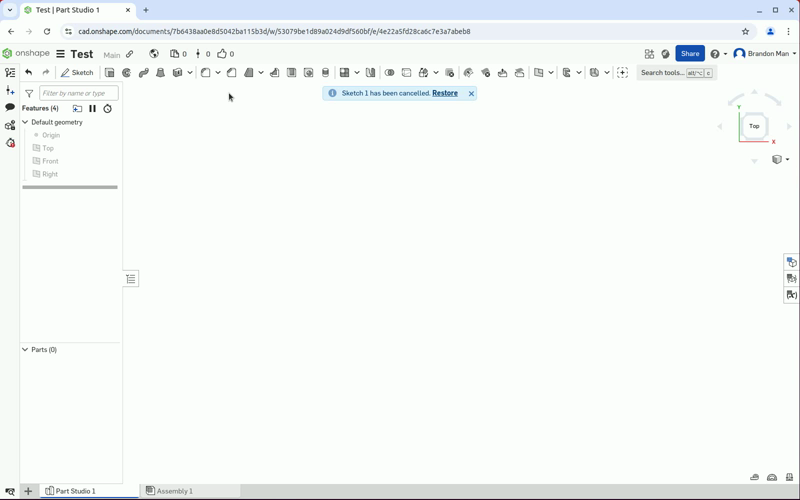
mouse_move(73, 352)
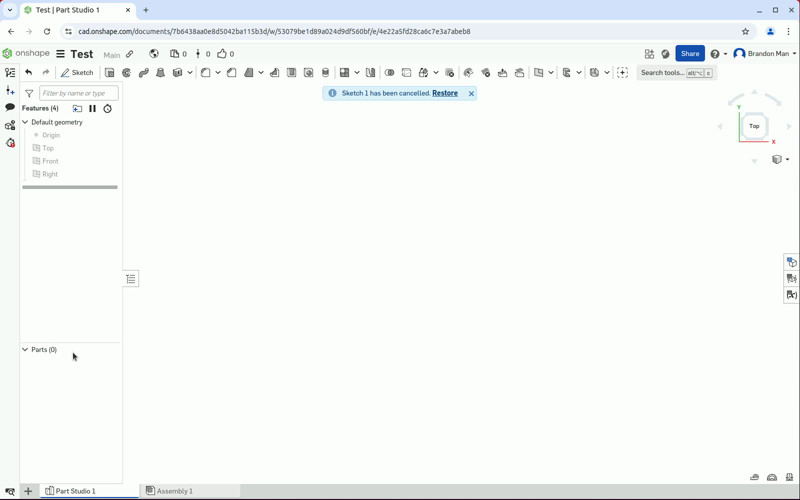
key(y)
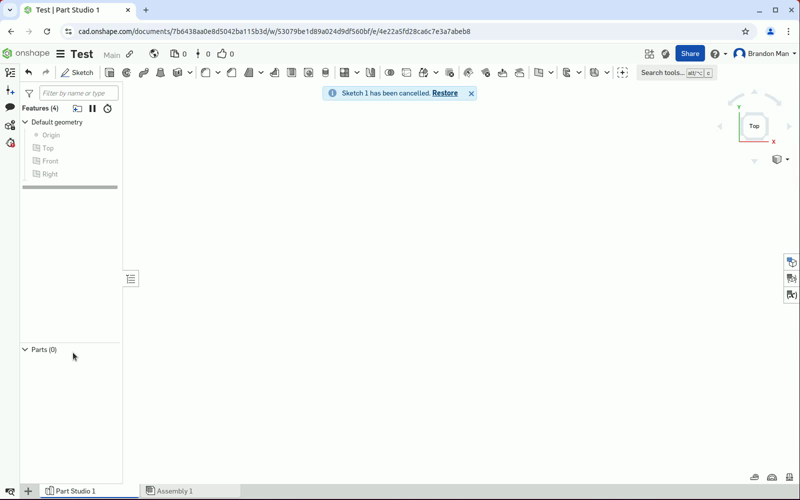
key(shift+p)
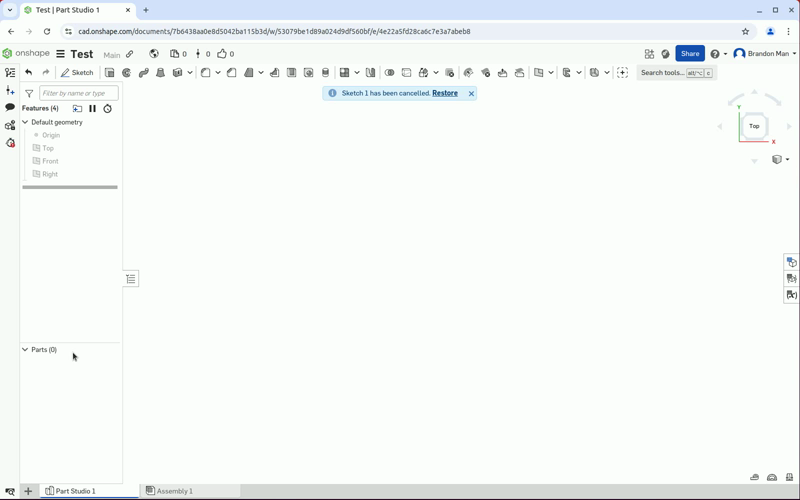
key(space)
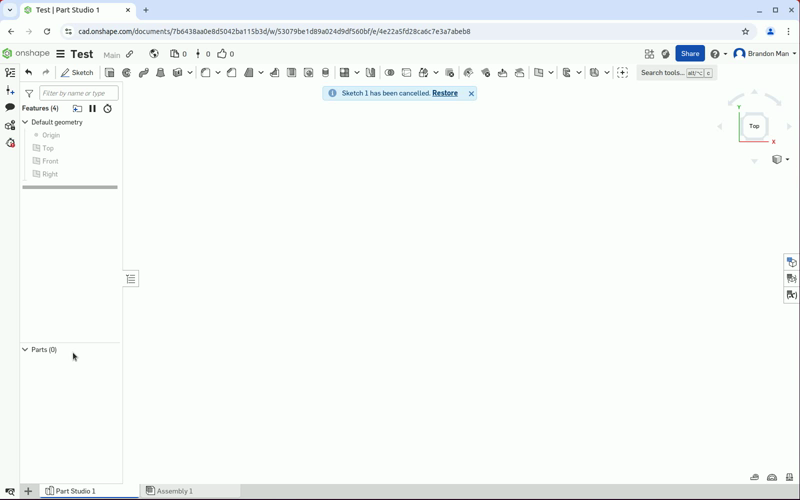
key_down(shift)
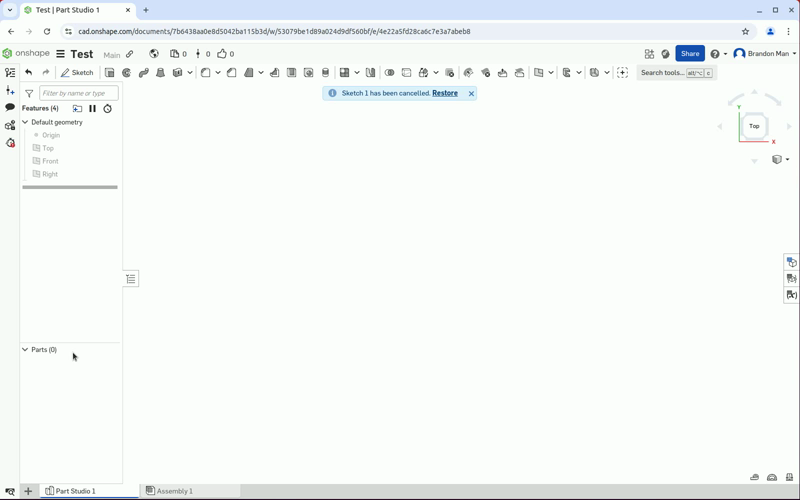
key(up)
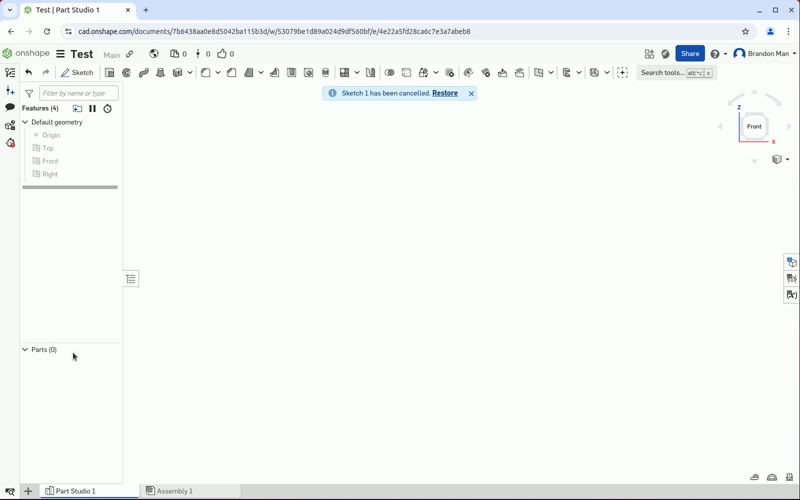
key_up(shift)
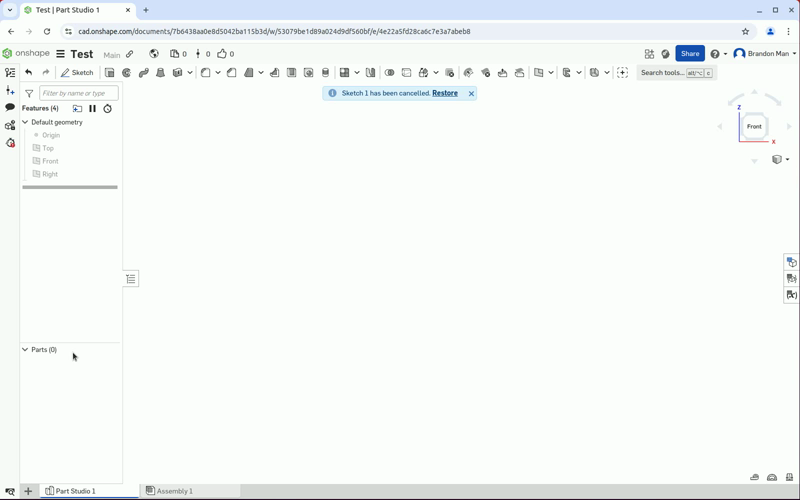
mouse_move(73, 352)
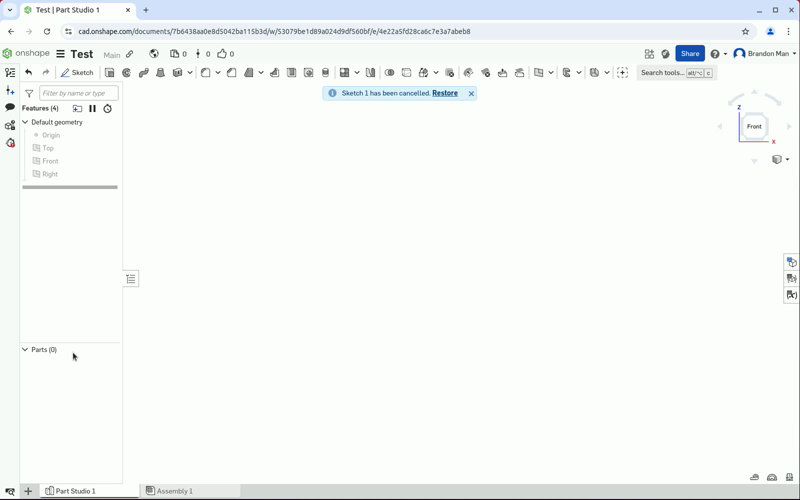
key(shift+y)
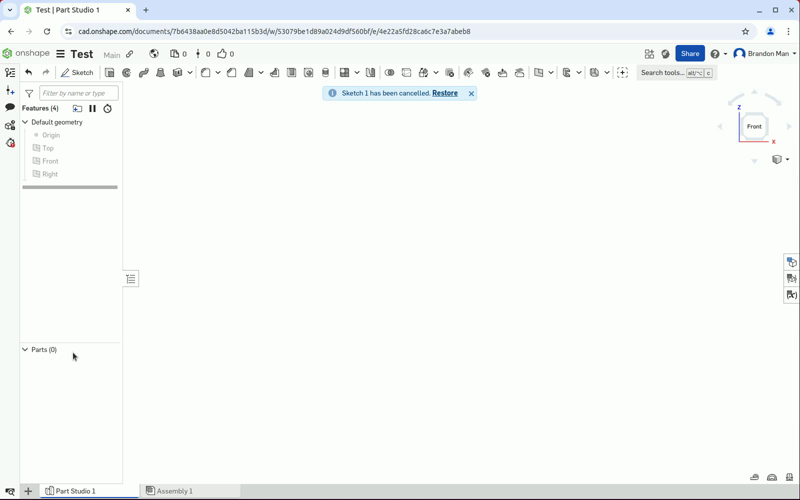
key(shift+s)
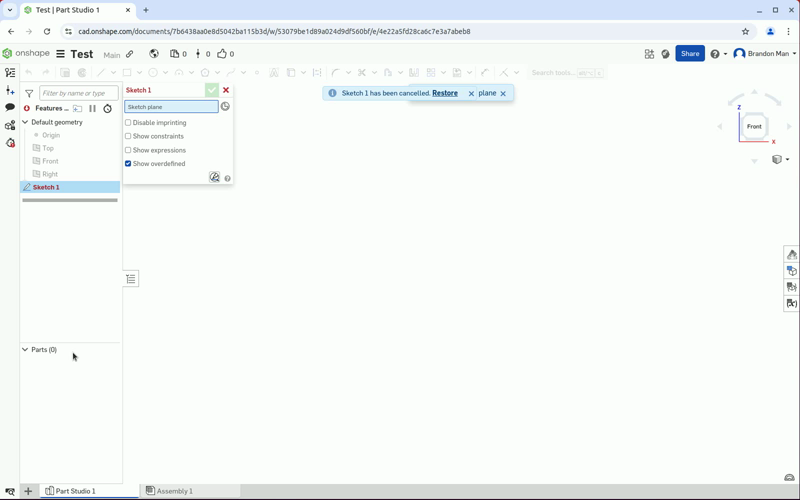
mouse_move(73, 163)
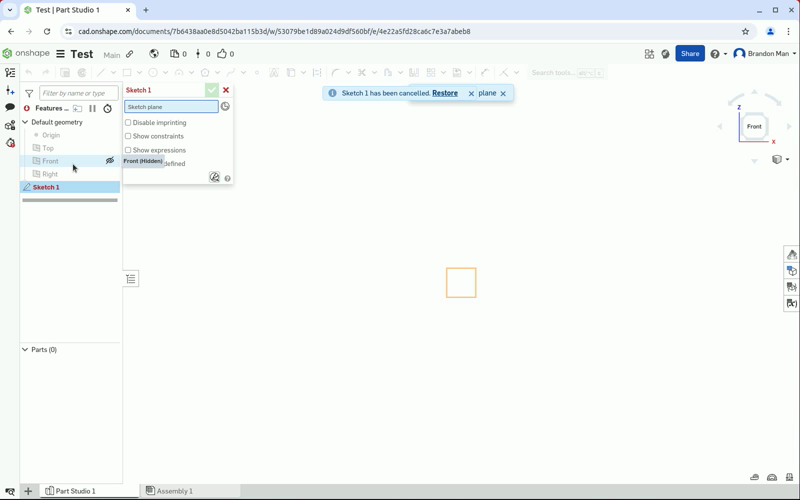
click(73, 163)
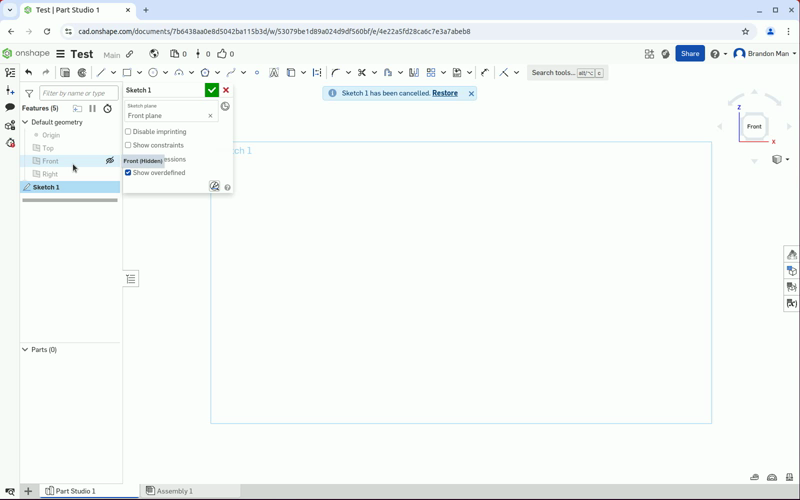
mouse_move(73, 352)
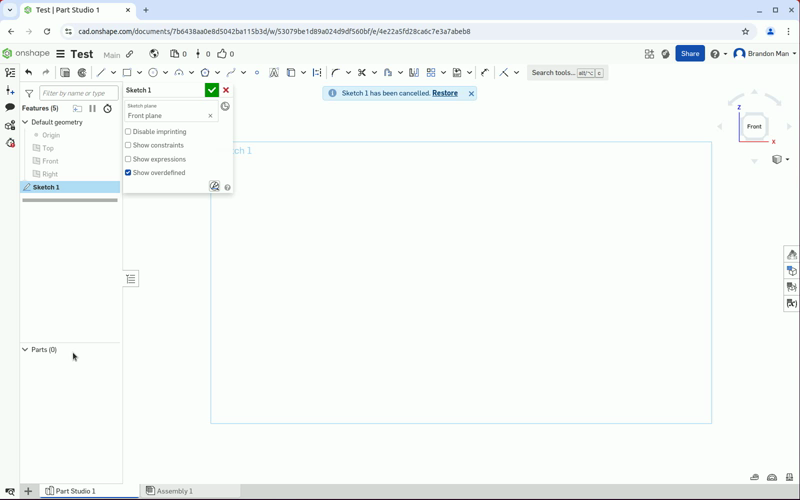
key(y)
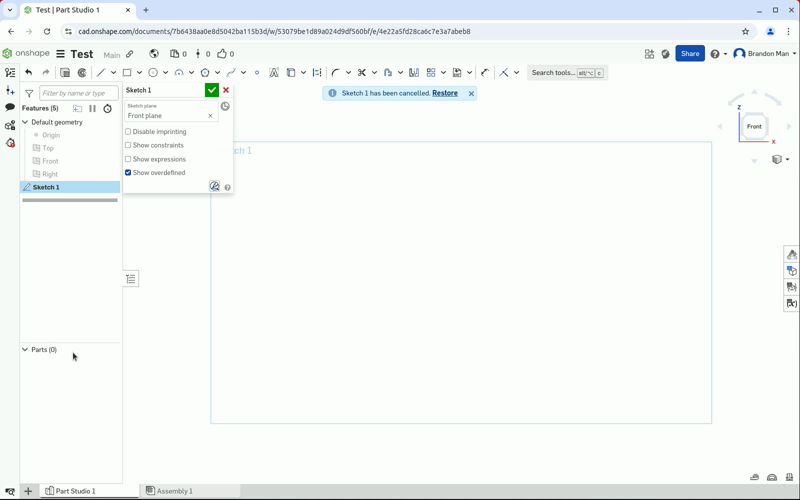
key(l)
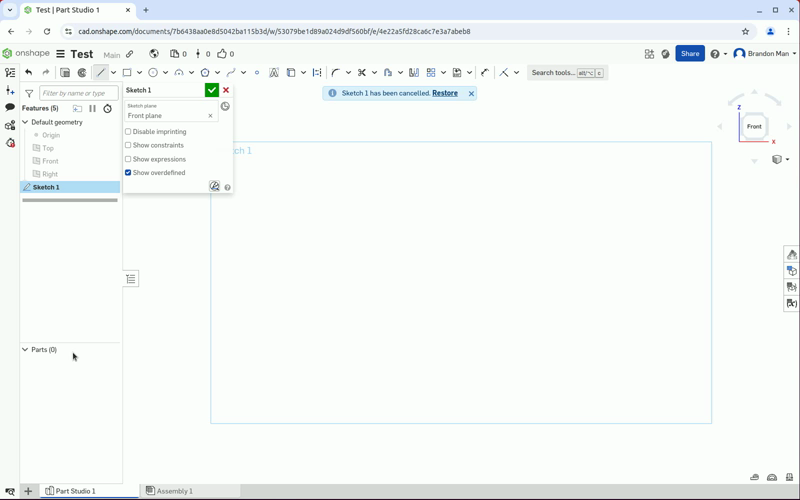
key_down(shift)
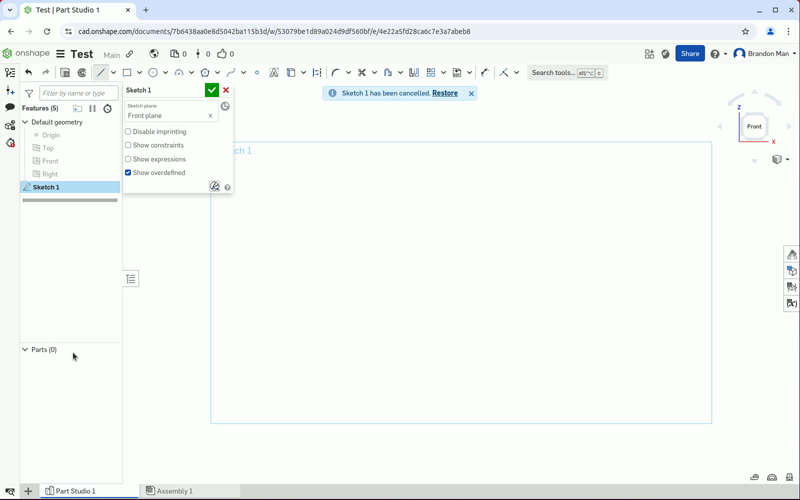
mouse_move(379, 345)
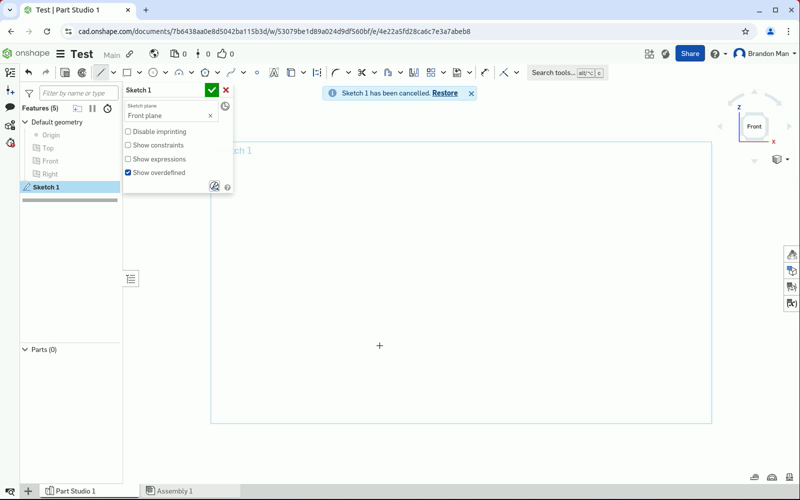
click(379, 345)
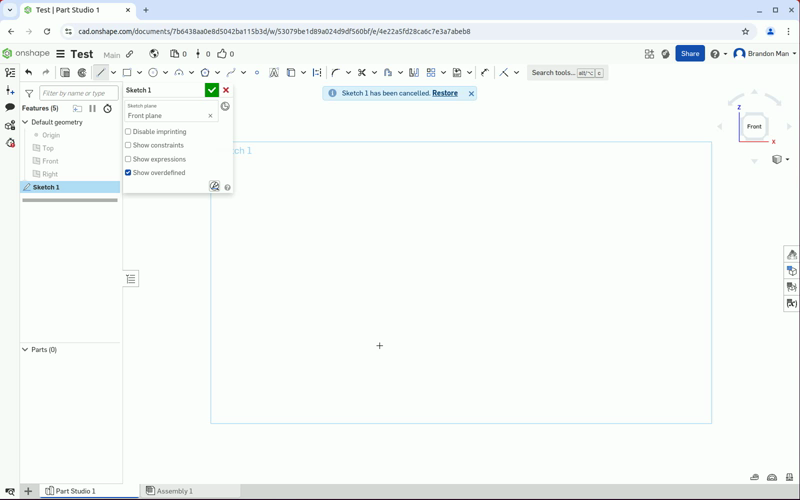
key_up(shift)
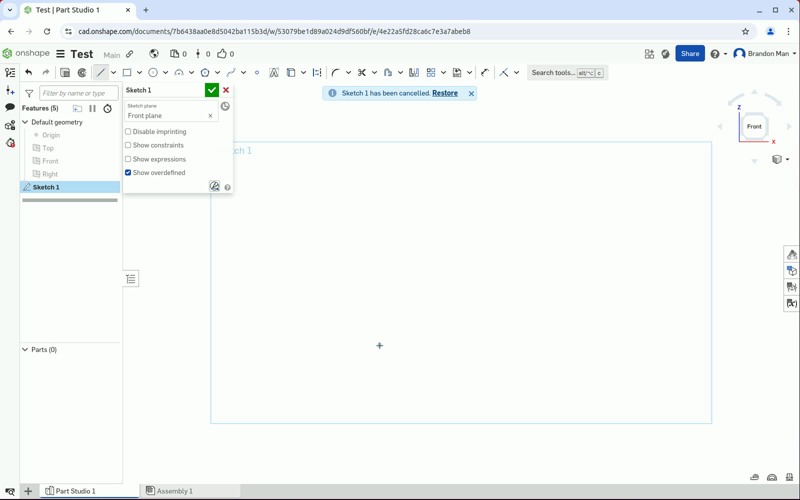
key_down(shift)
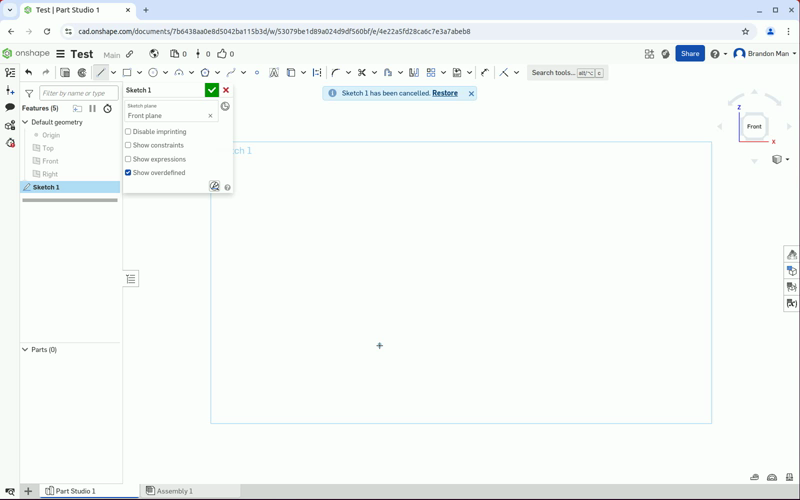
mouse_move(409, 345)
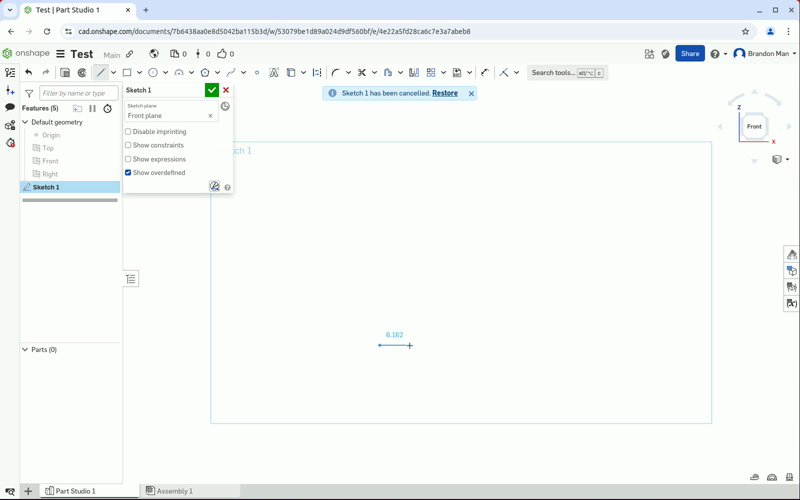
mouse_move(386, 345)
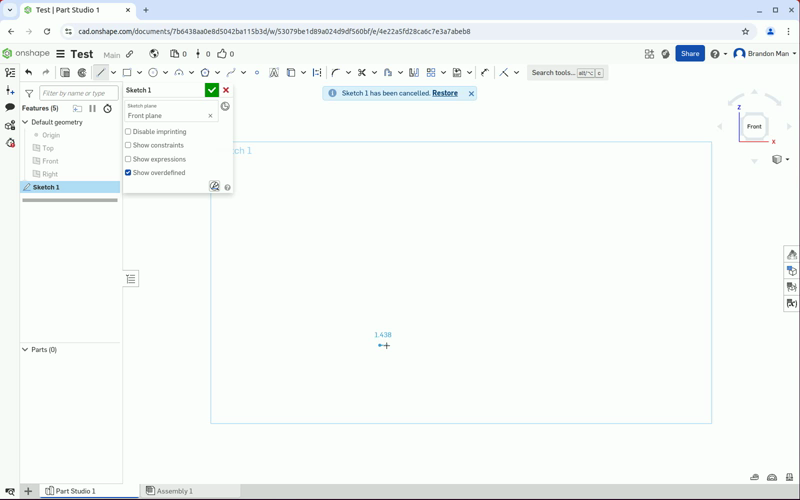
scroll(6)
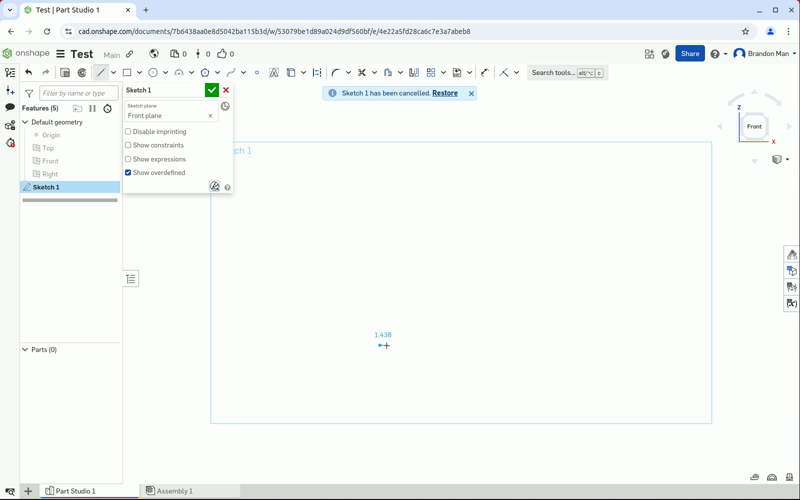
scroll(6)
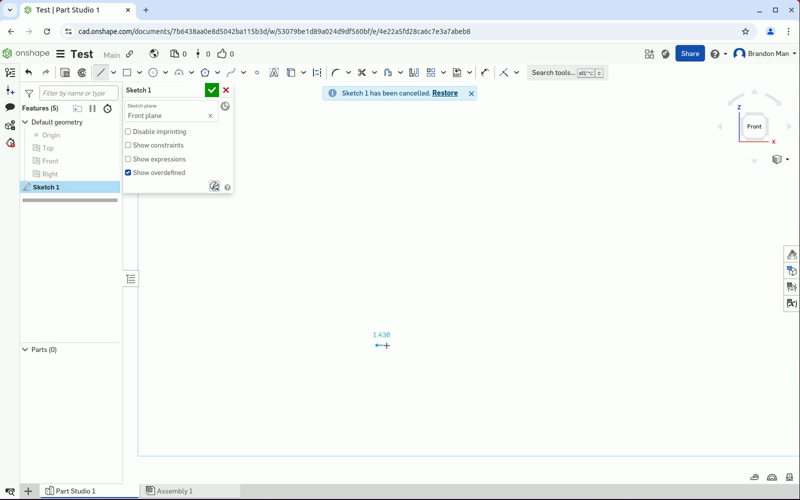
scroll(6)
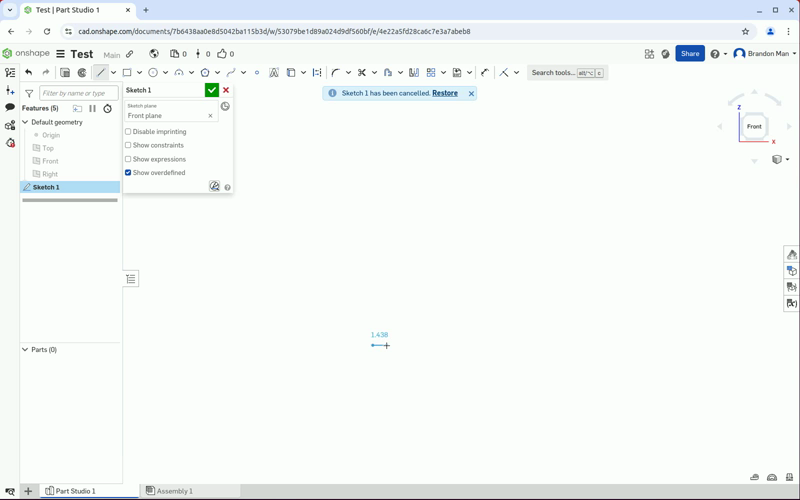
scroll(6)
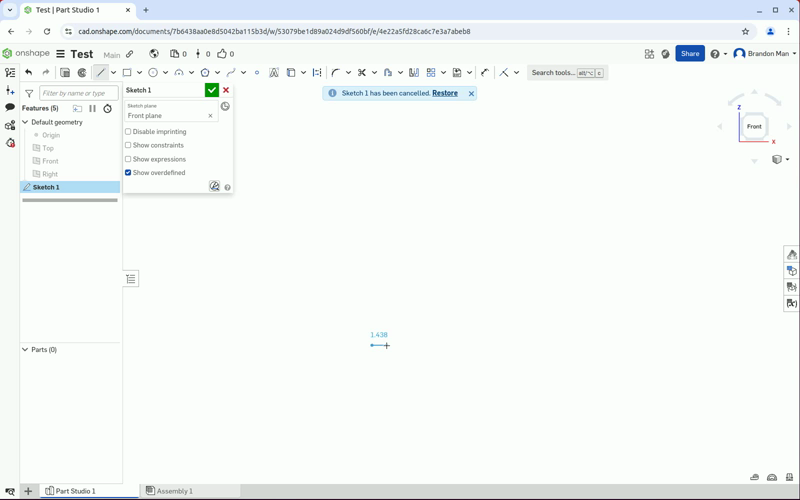
scroll(6)
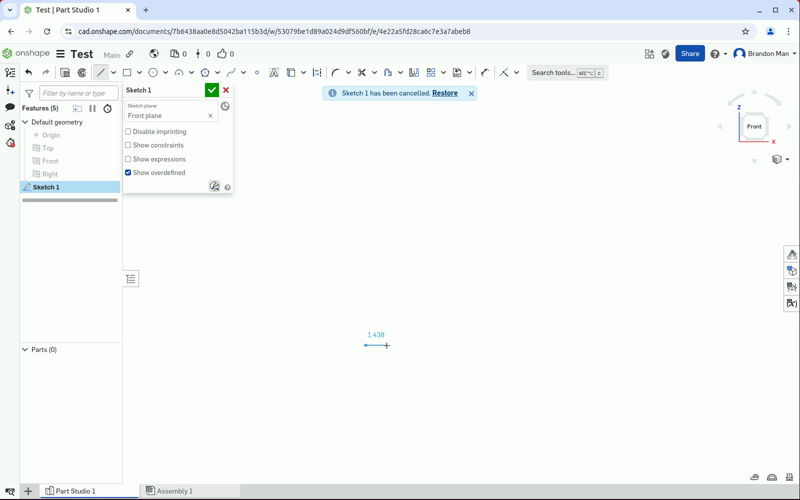
scroll(6)
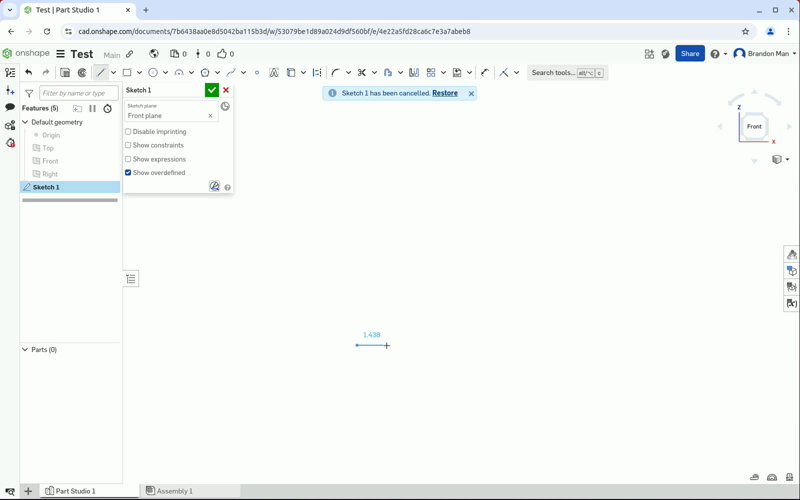
scroll(6)
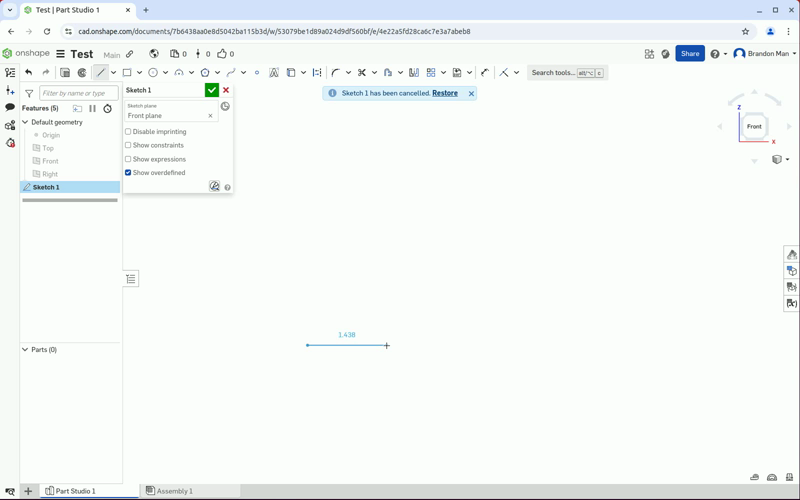
click(386, 345)
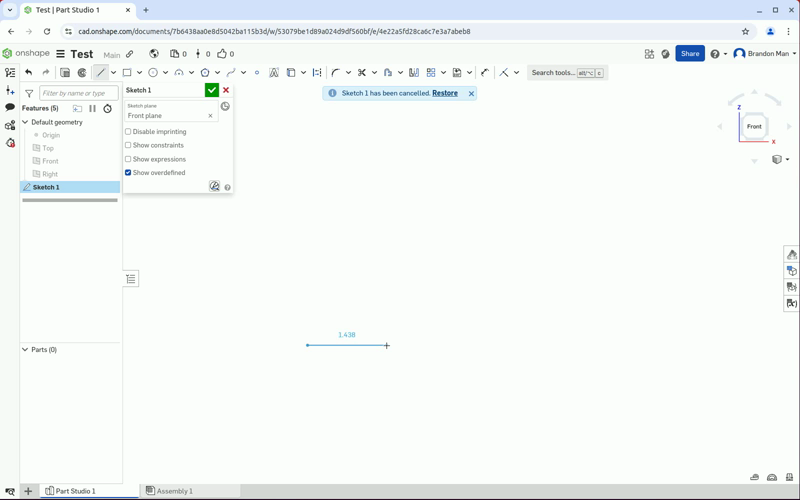
scroll(-6)
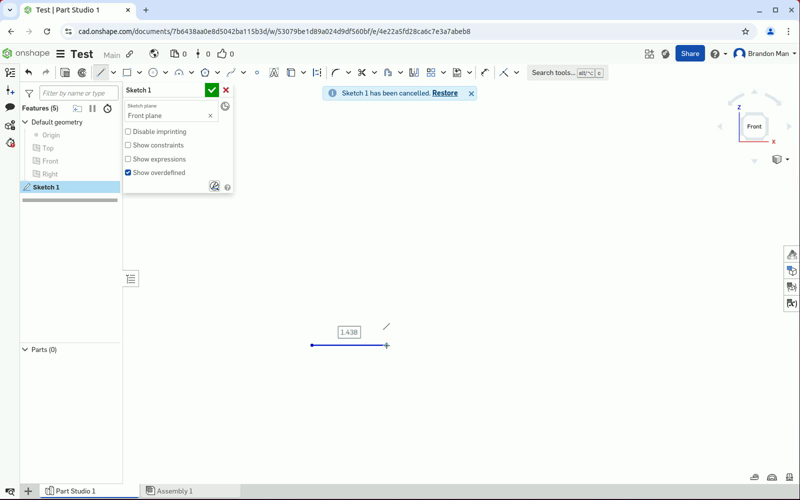
scroll(-6)
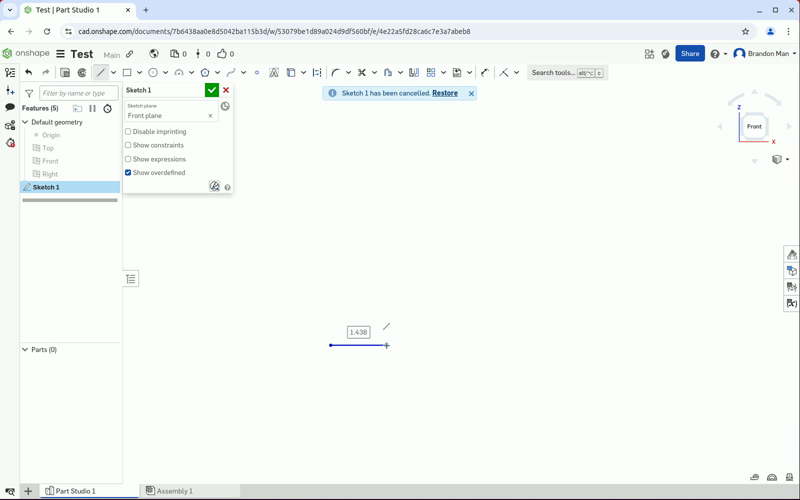
scroll(-6)
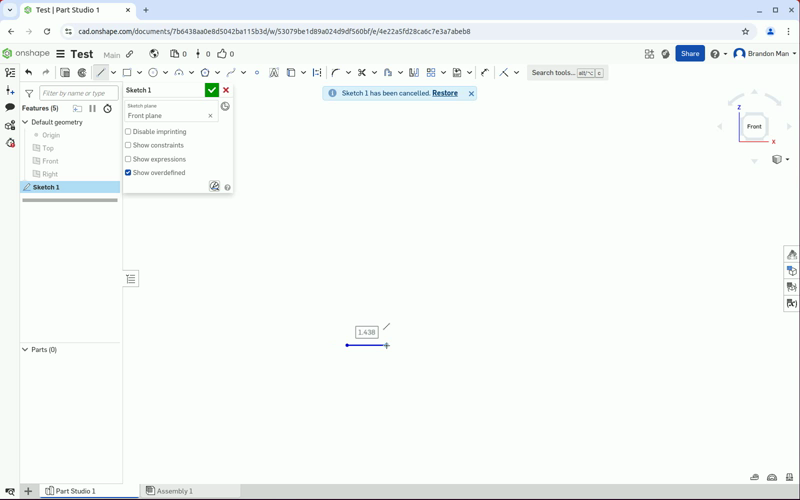
scroll(-6)
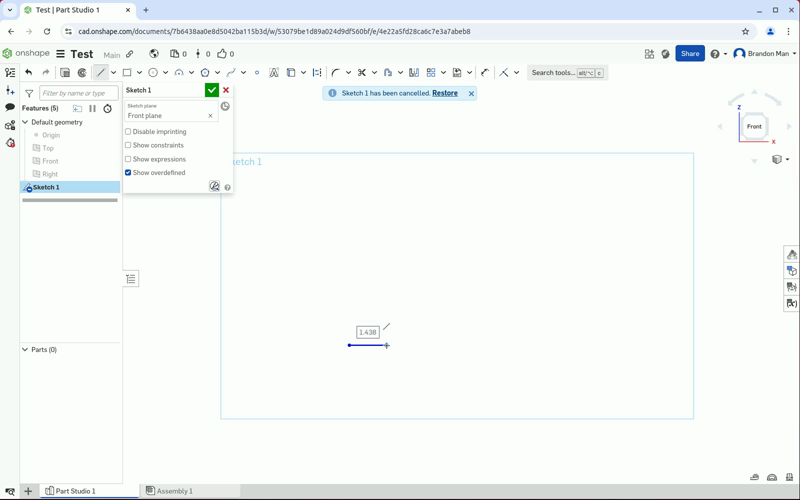
scroll(-6)
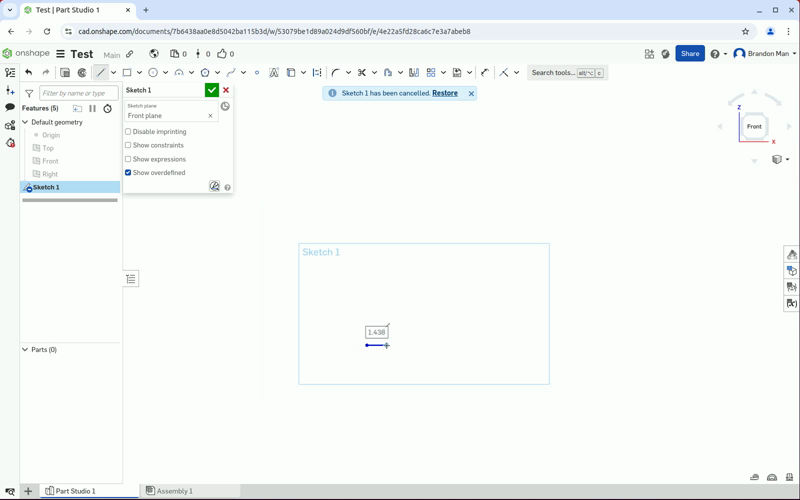
scroll(-6)
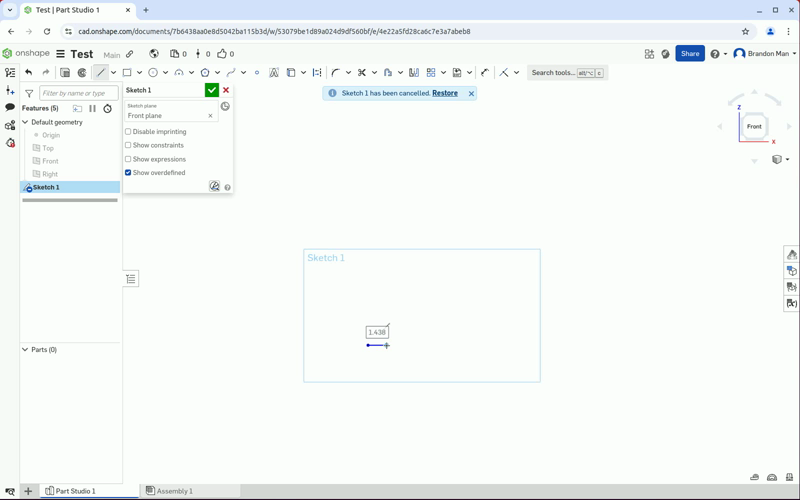
scroll(-6)
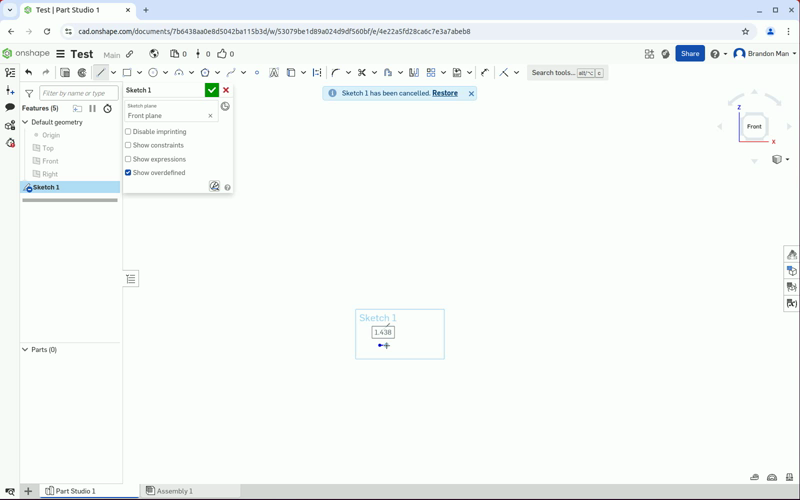
key_up(shift)
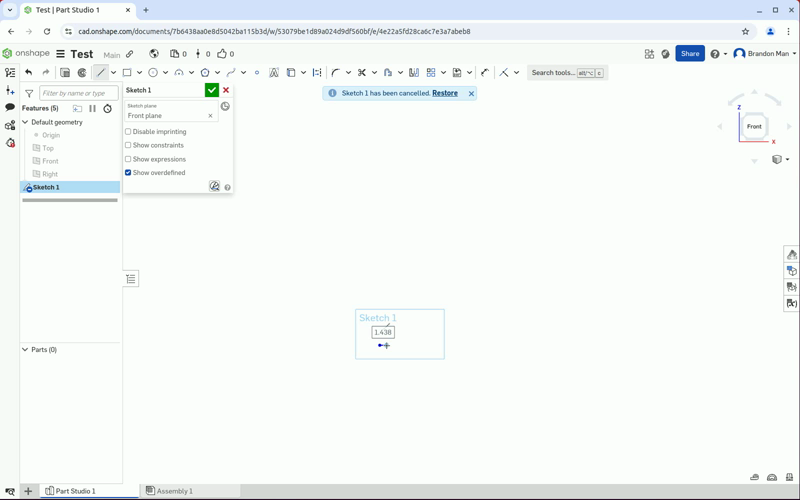
key_down(shift)
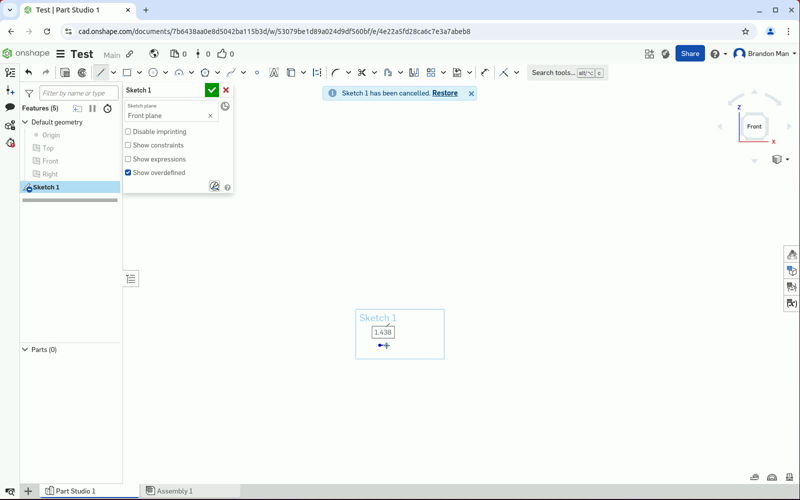
mouse_move(386, 239)
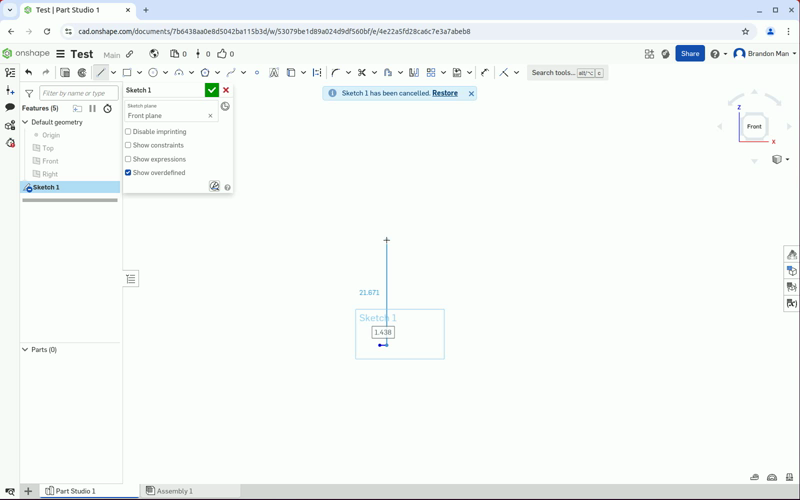
click(386, 239)
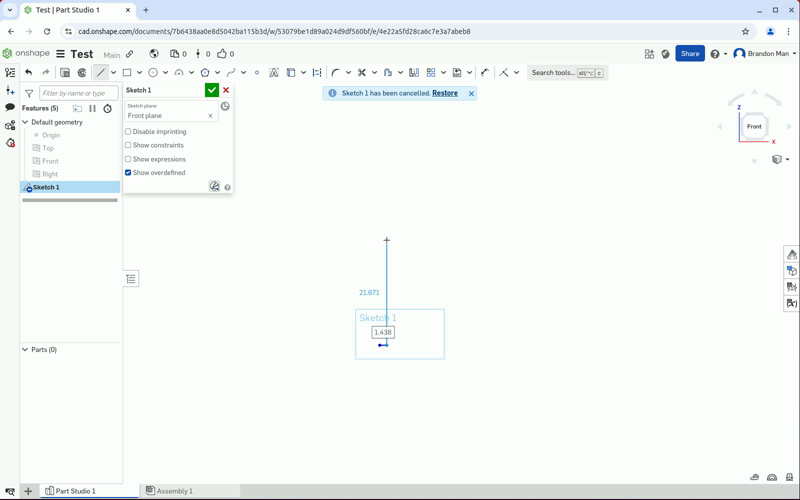
key_up(shift)
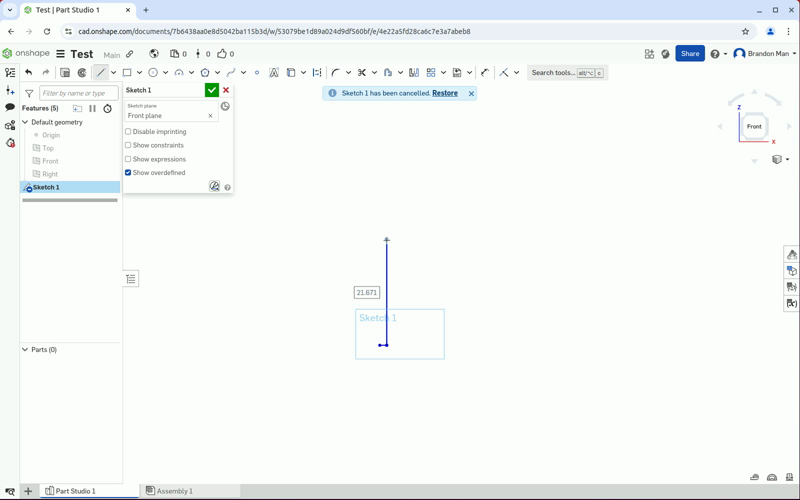
key_down(shift)
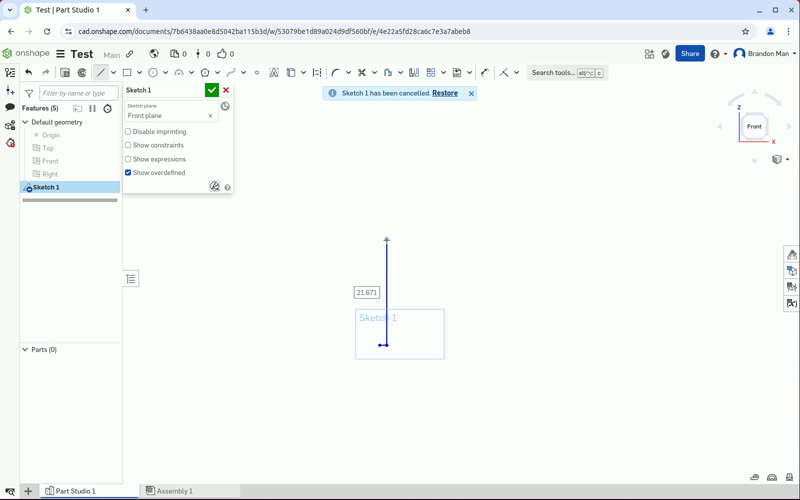
mouse_move(487, 239)
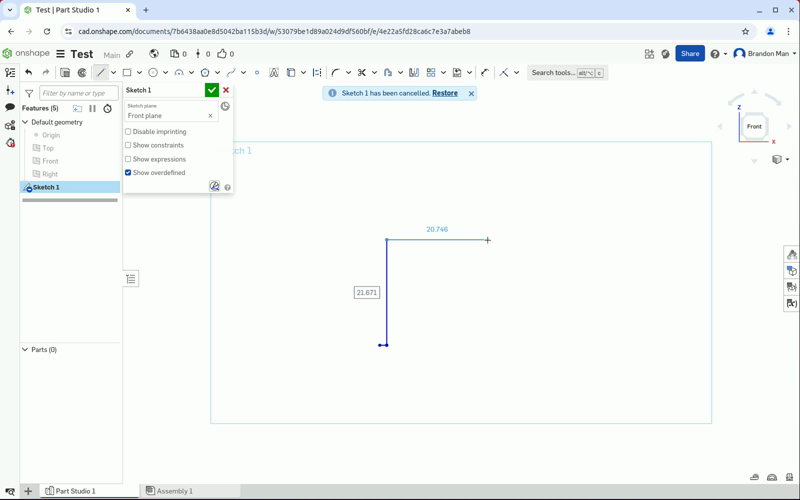
click(487, 239)
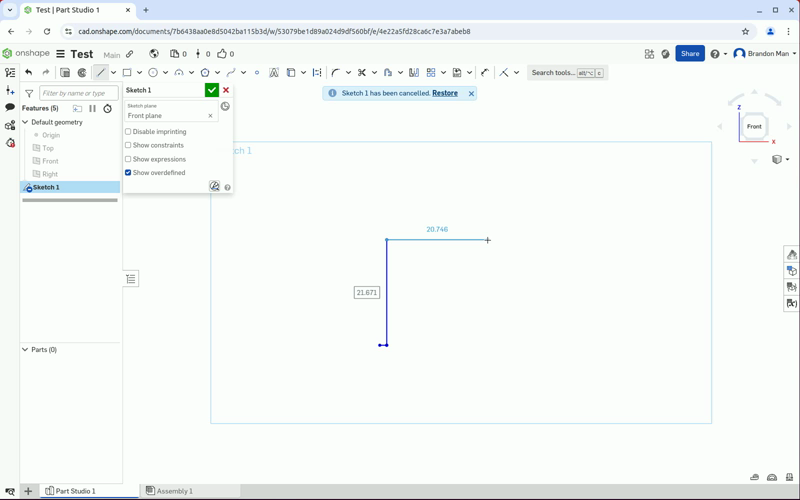
key_up(shift)
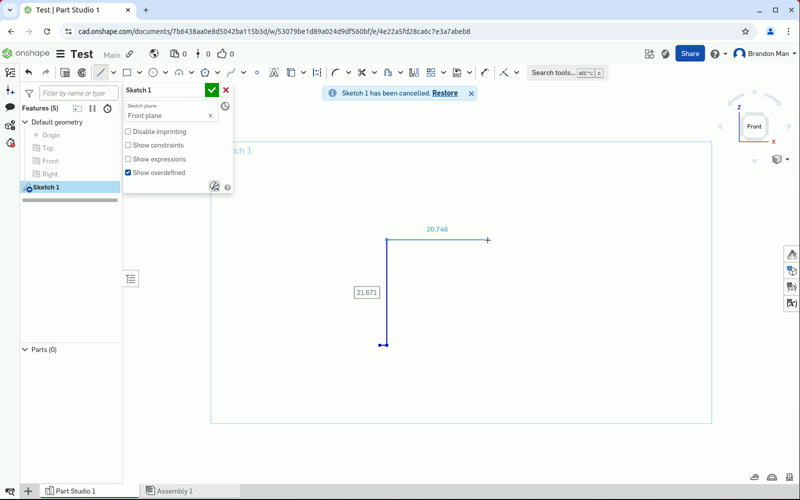
key_down(shift)
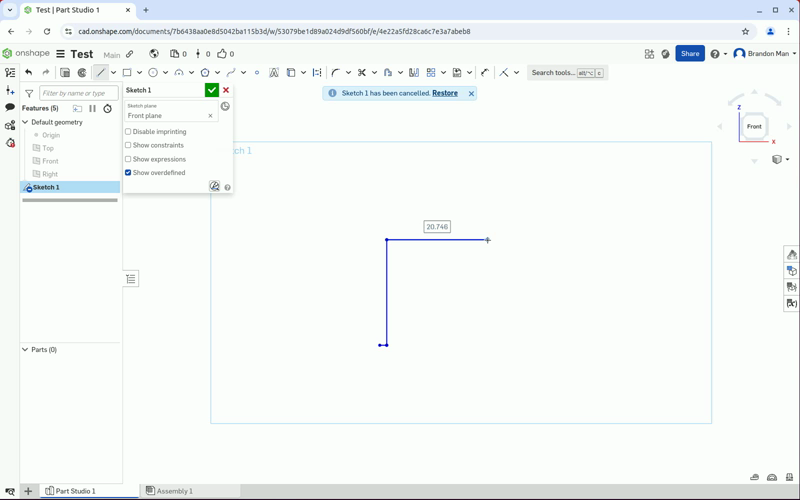
mouse_move(517, 239)
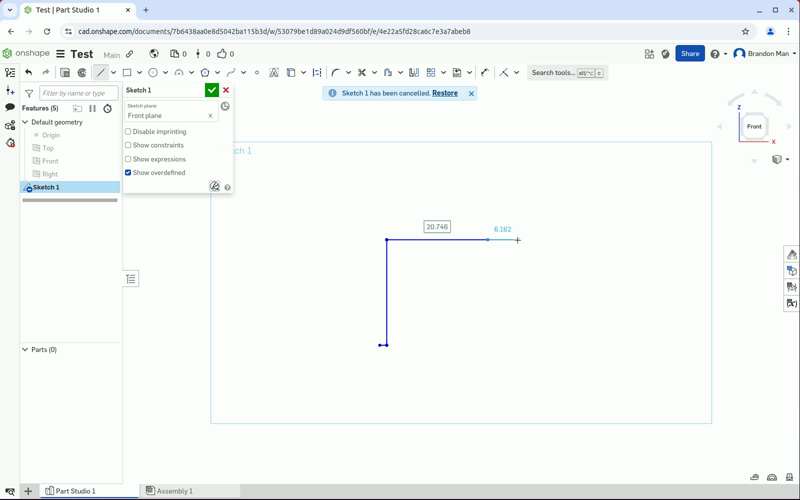
mouse_move(487, 232)
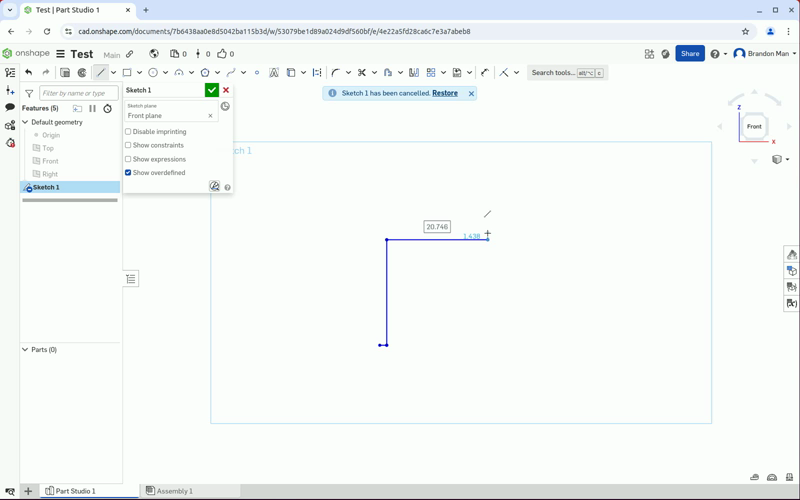
scroll(6)
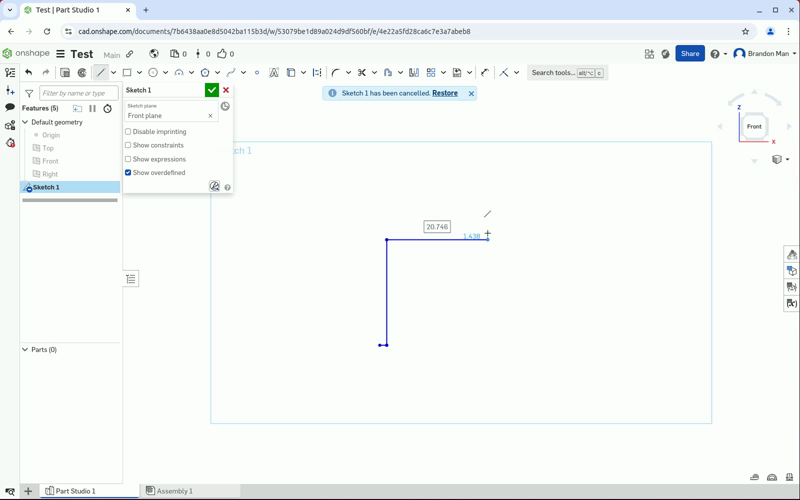
scroll(6)
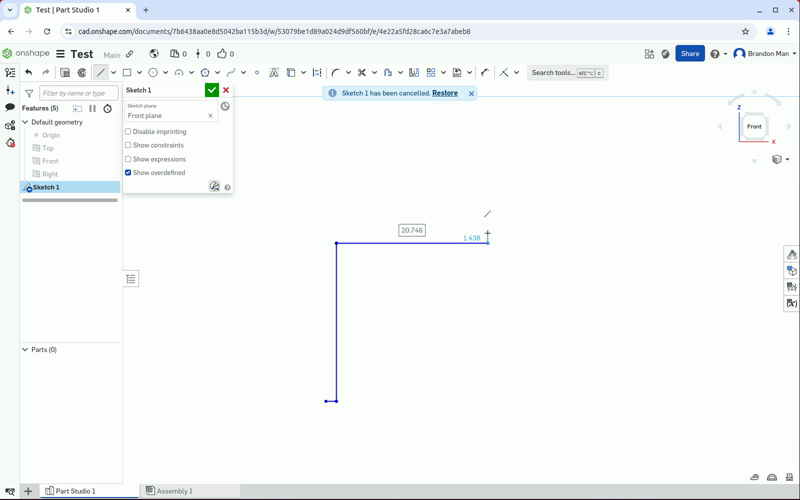
scroll(6)
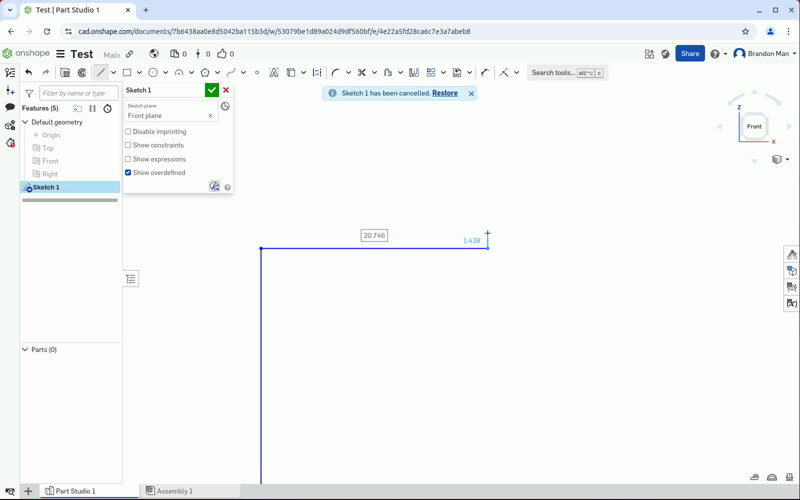
scroll(6)
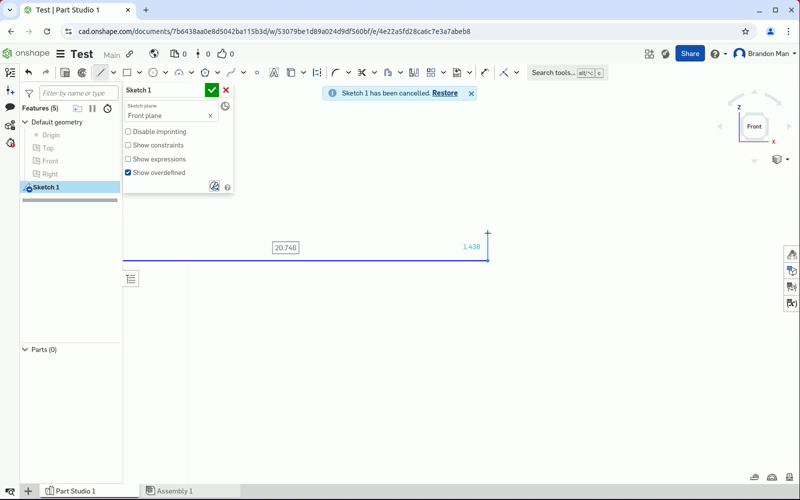
scroll(6)
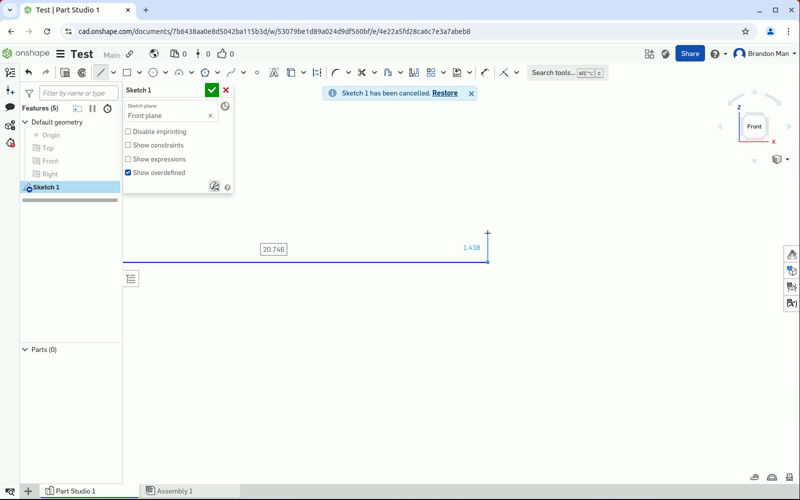
scroll(6)
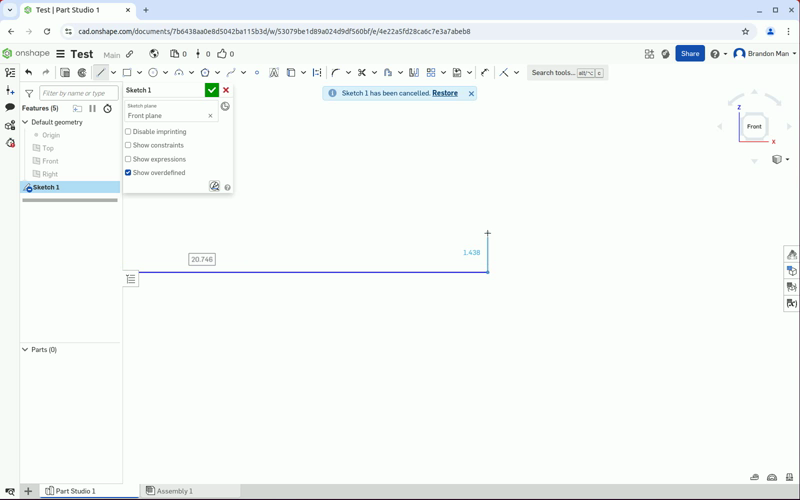
scroll(6)
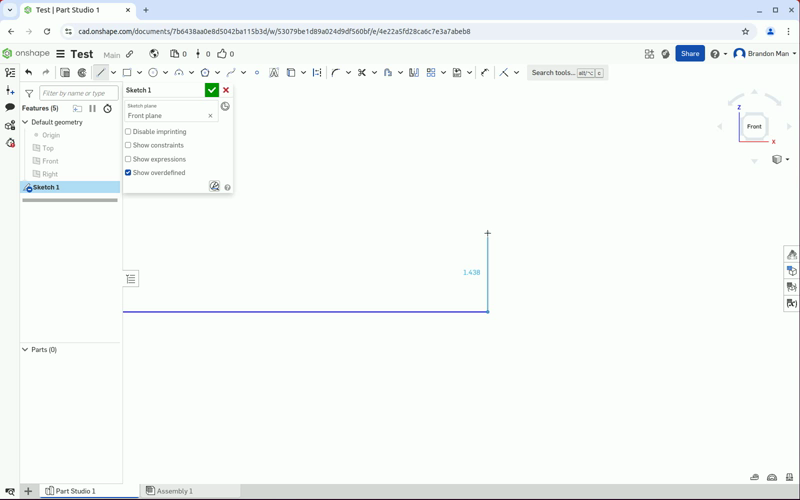
click(487, 232)
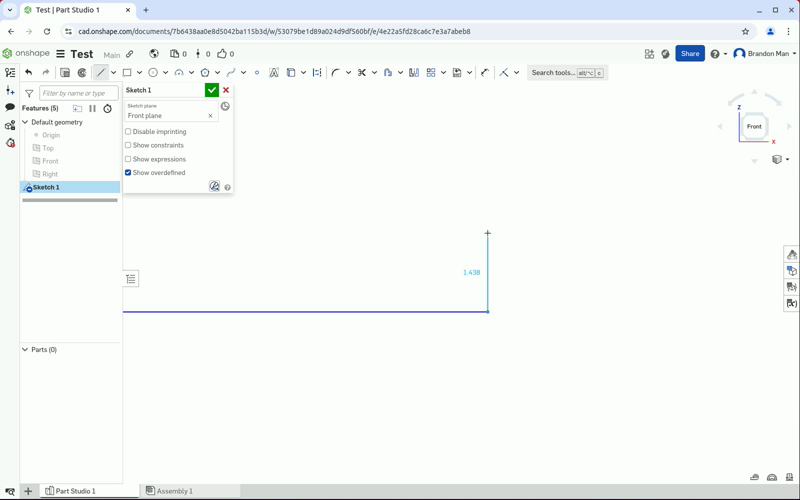
scroll(-6)
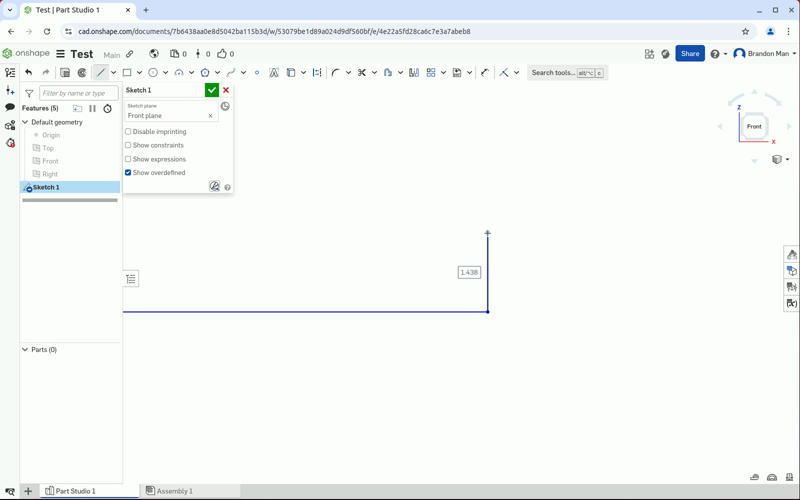
scroll(-6)
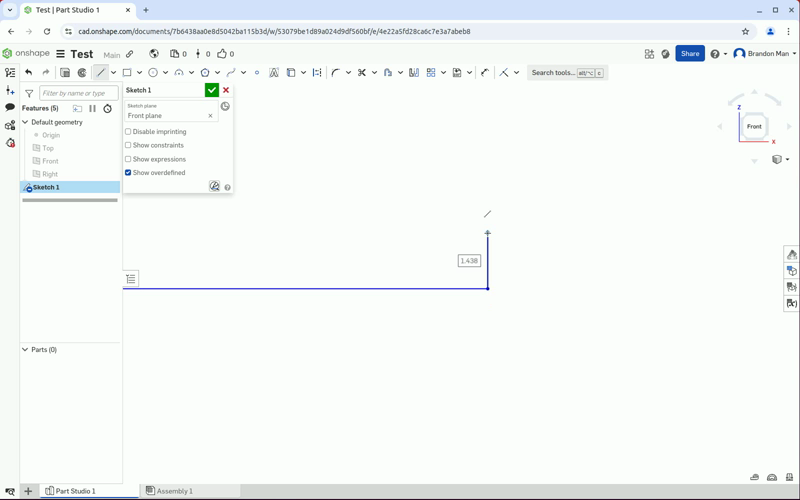
scroll(-6)
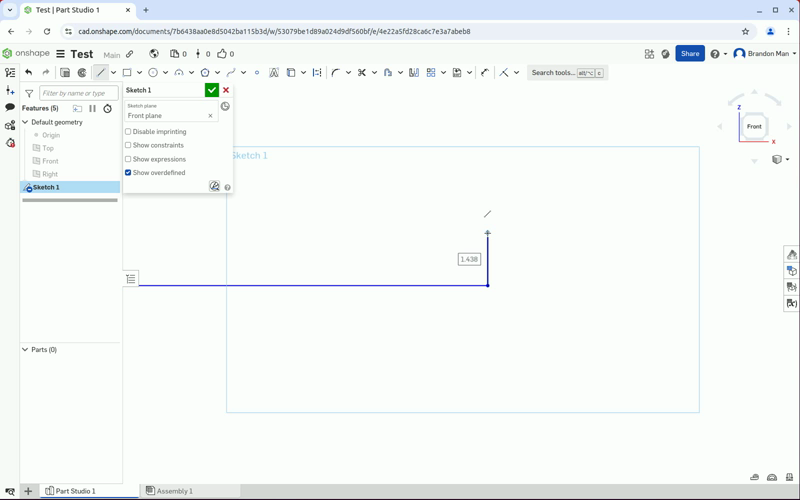
scroll(-6)
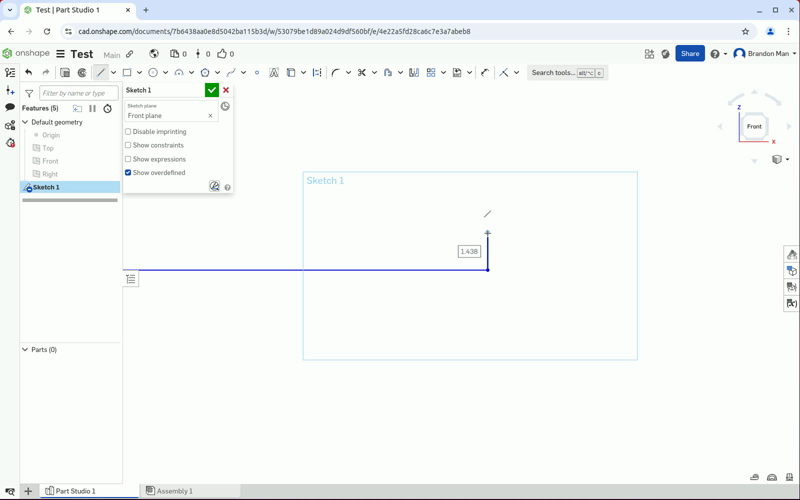
scroll(-6)
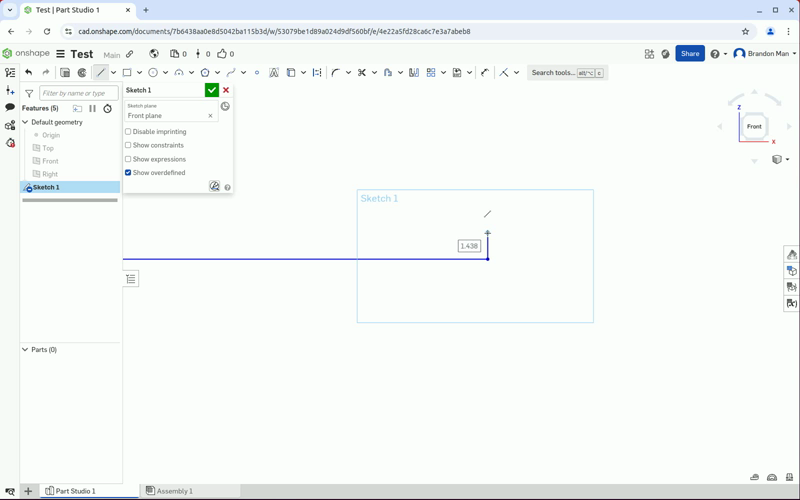
scroll(-6)
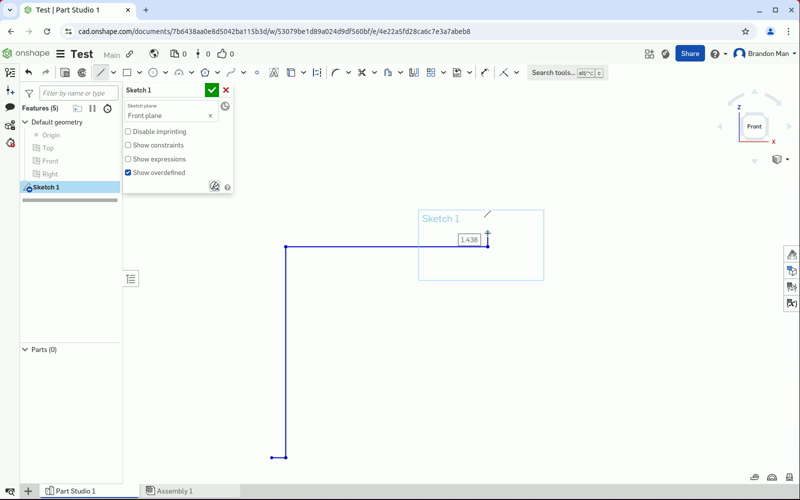
scroll(-6)
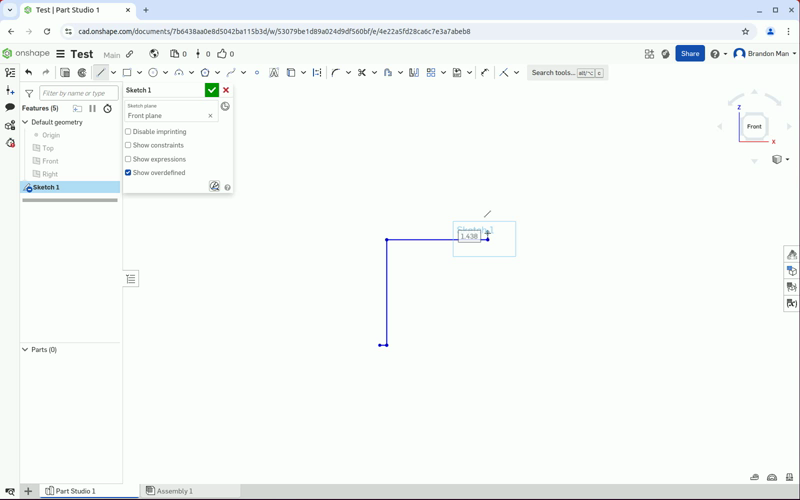
key_up(shift)
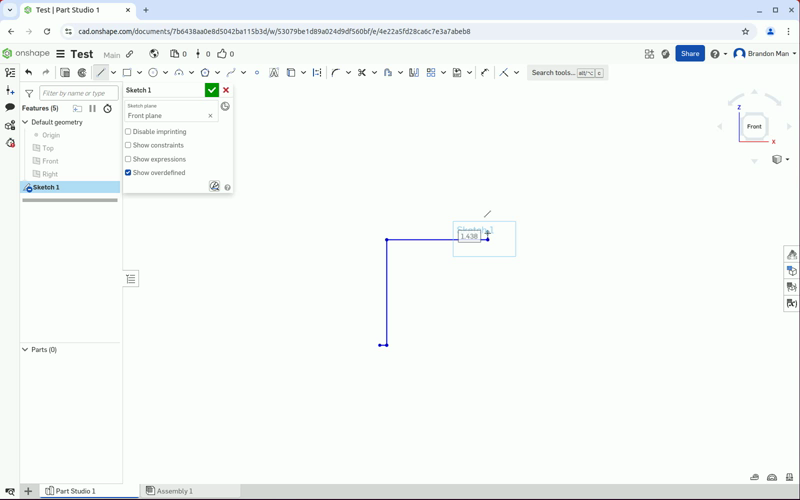
key_down(shift)
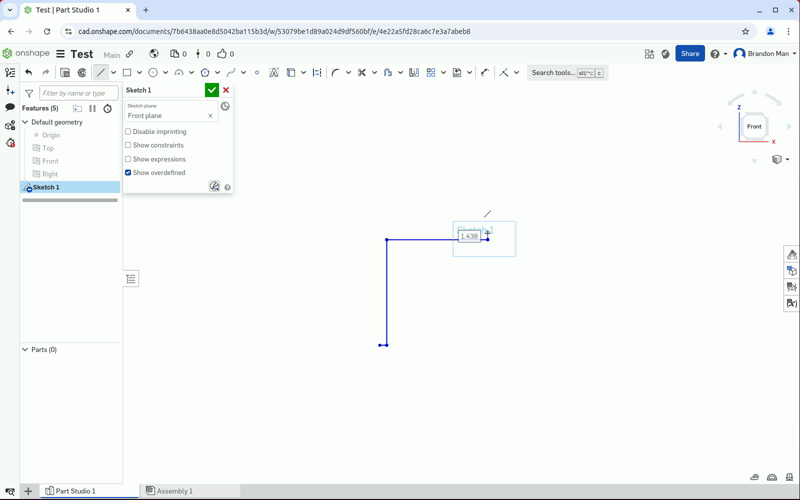
mouse_move(379, 232)
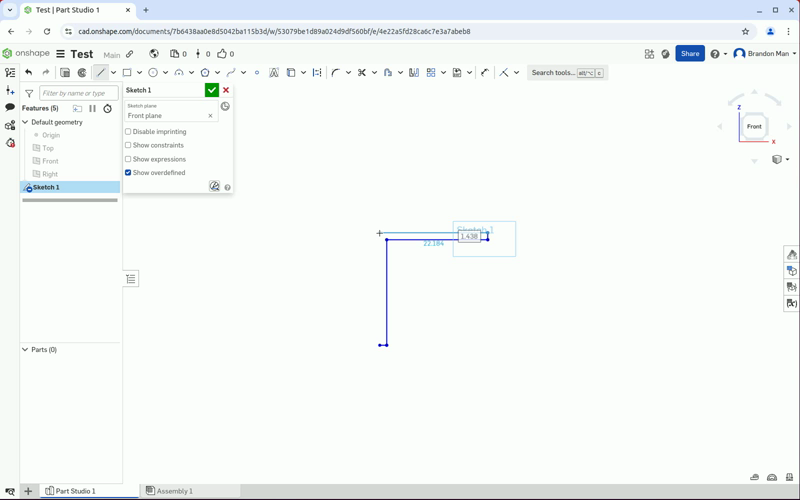
click(379, 232)
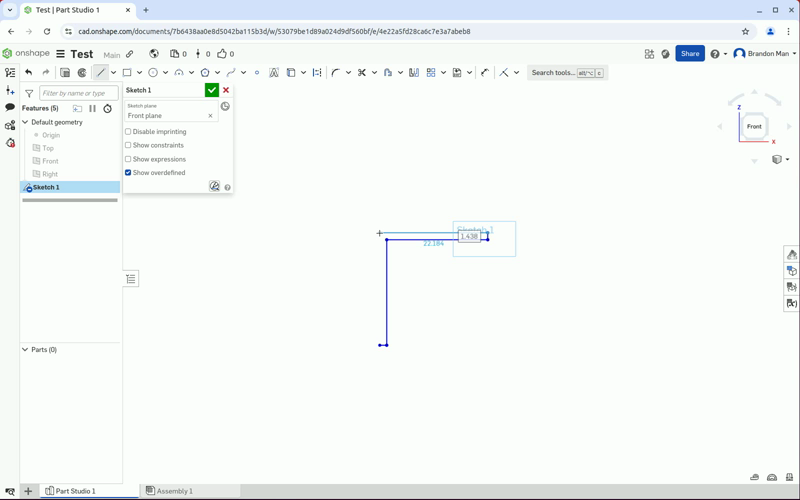
key_up(shift)
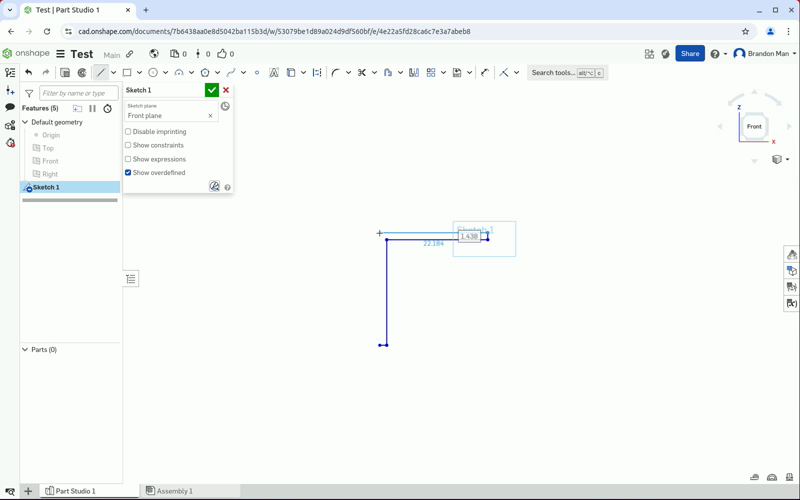
key_down(shift)
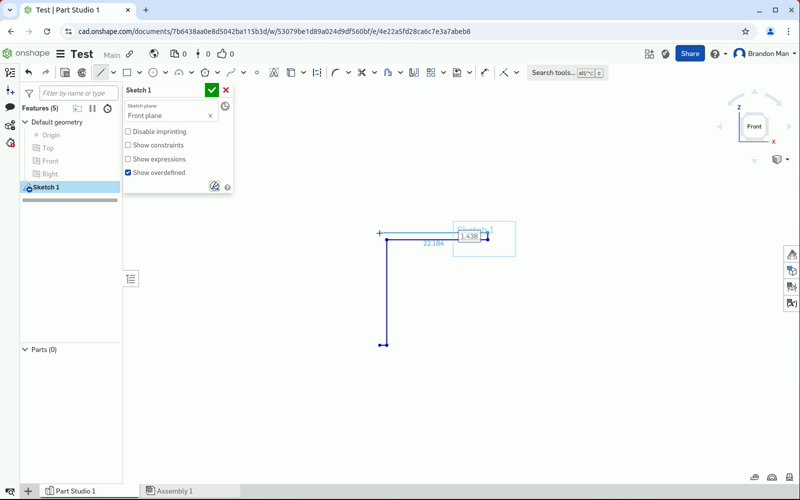
mouse_move(379, 345)
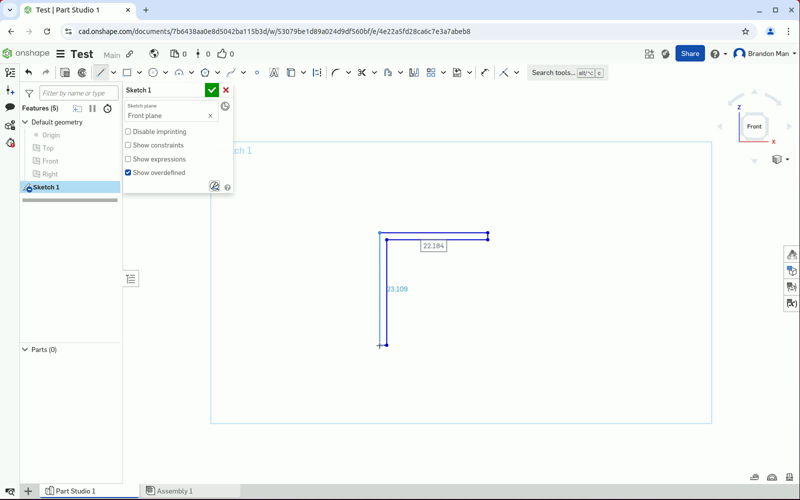
key_up(shift)
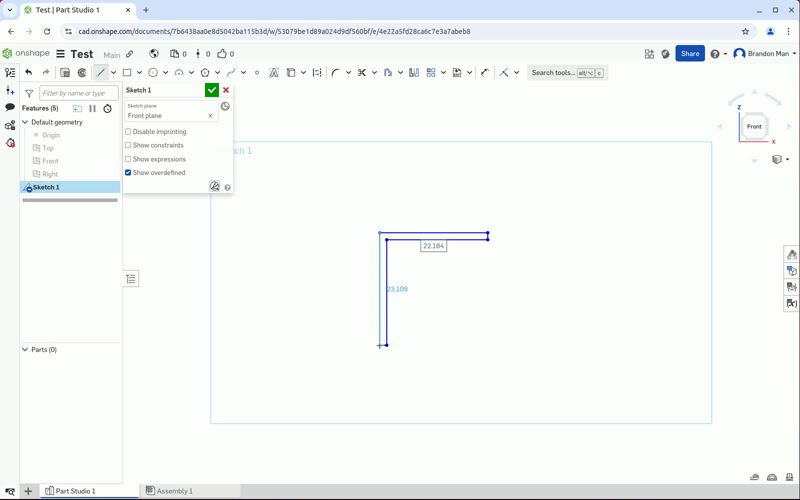
click(379, 345)
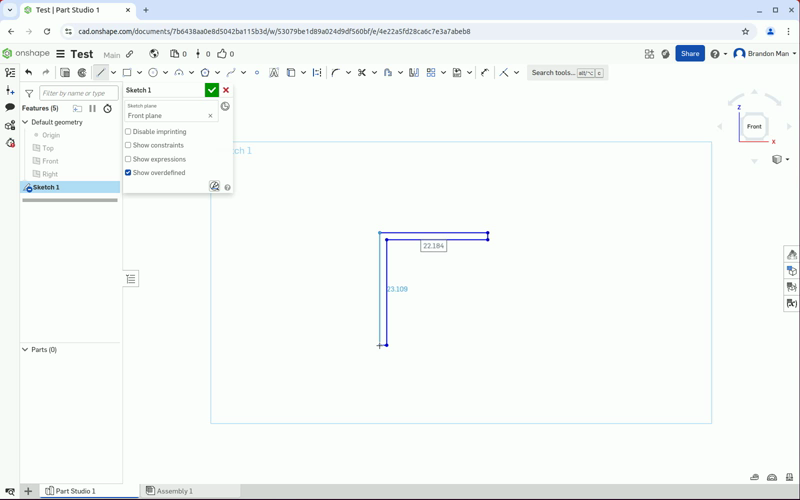
key(esc)
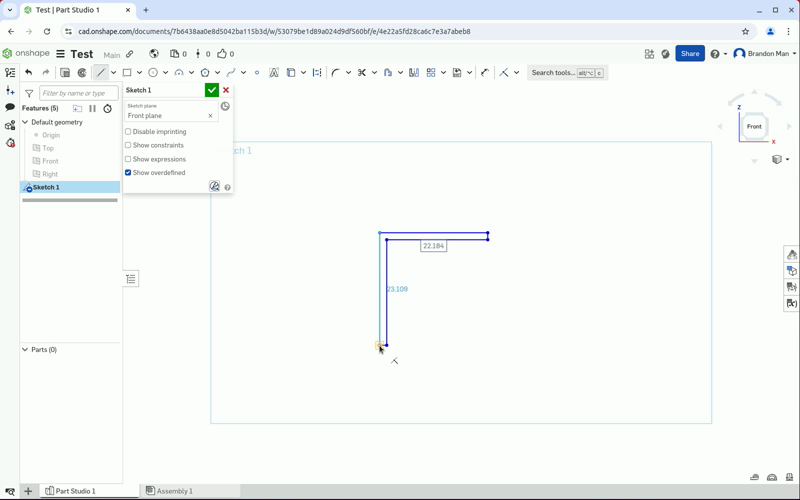
mouse_move(385, 302)
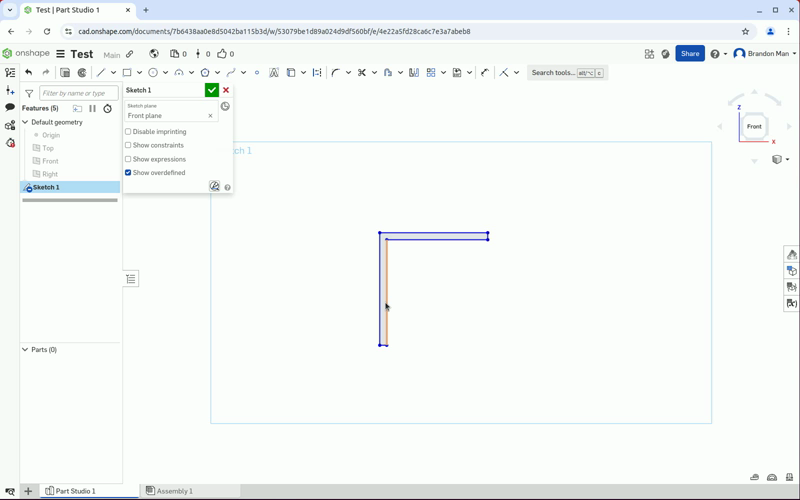
scroll(6)
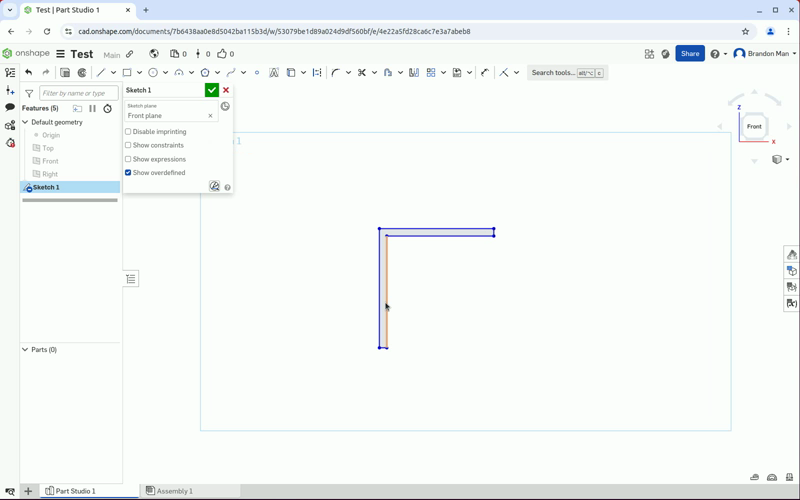
scroll(6)
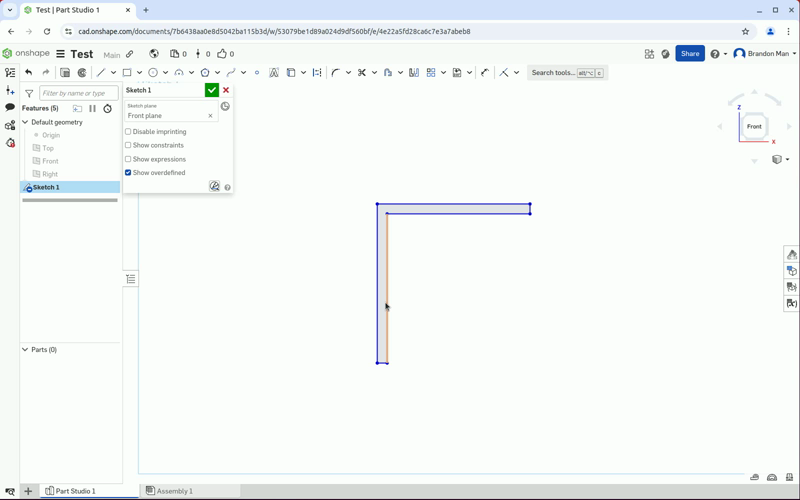
scroll(6)
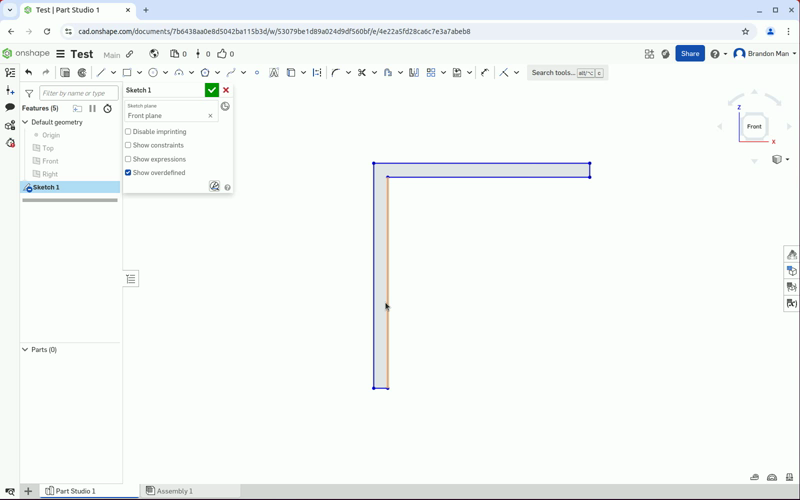
scroll(6)
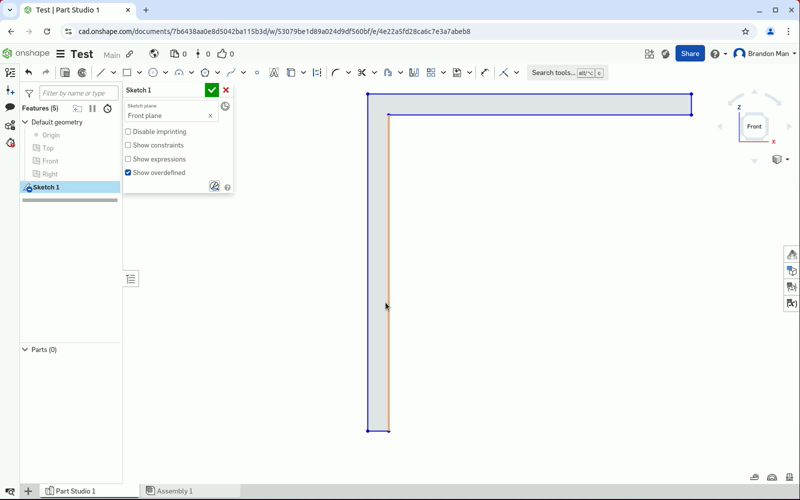
scroll(6)
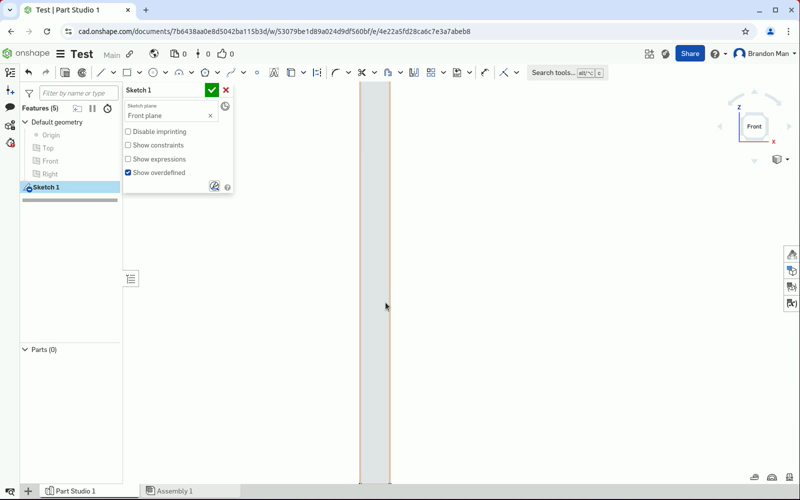
scroll(6)
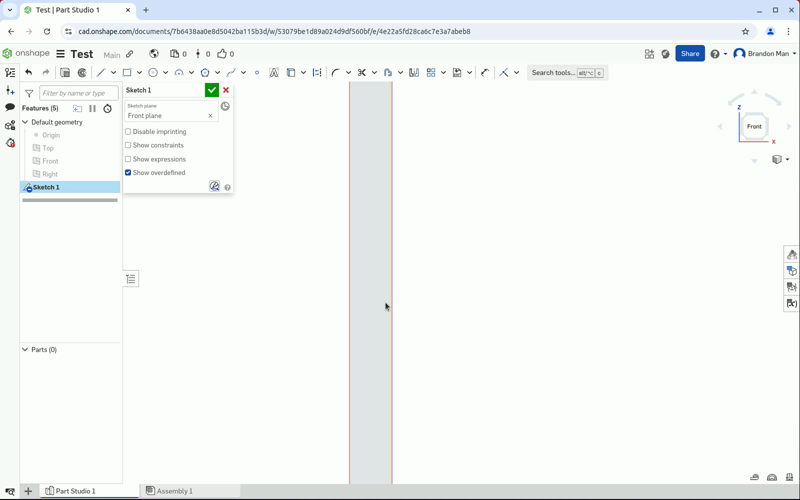
scroll(6)
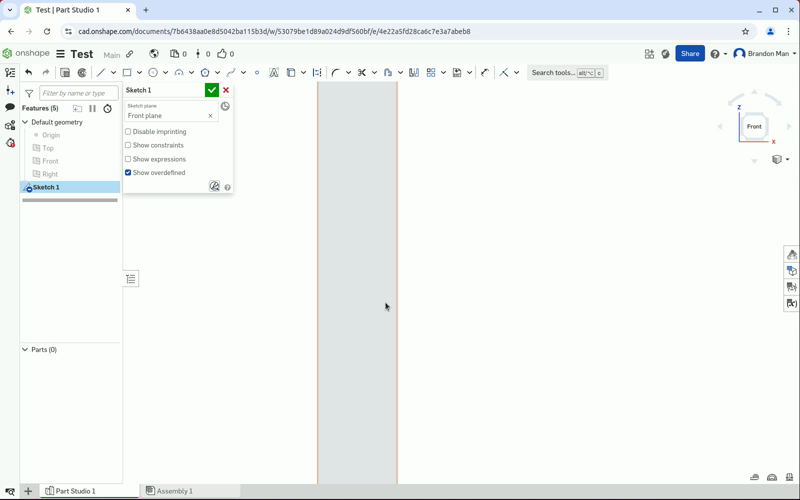
click(385, 302)
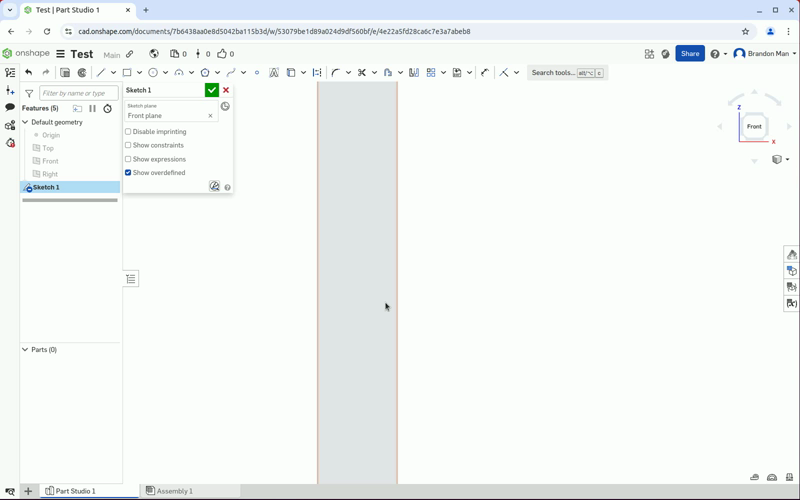
scroll(-6)
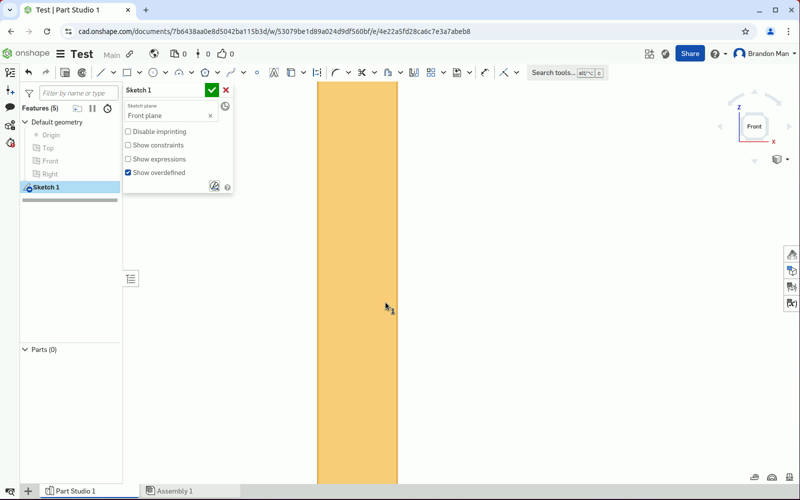
scroll(-6)
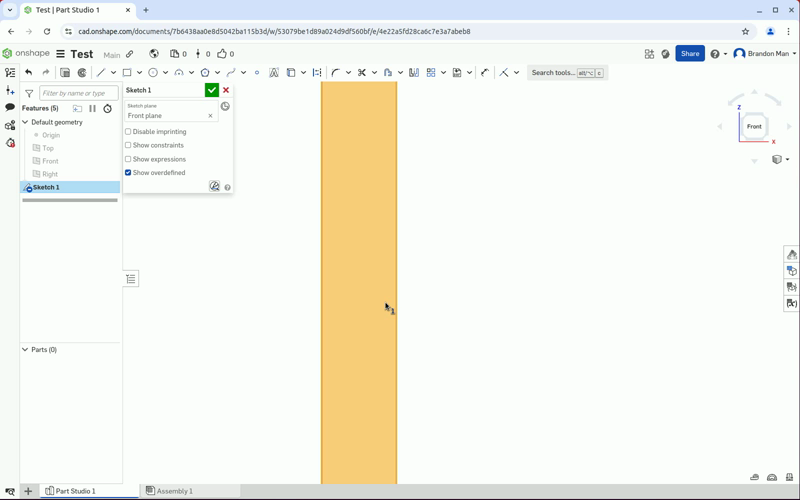
scroll(-6)
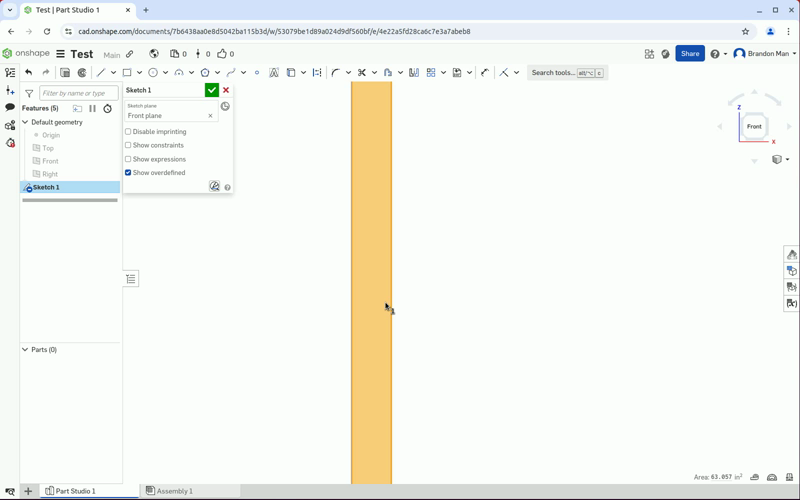
scroll(-6)
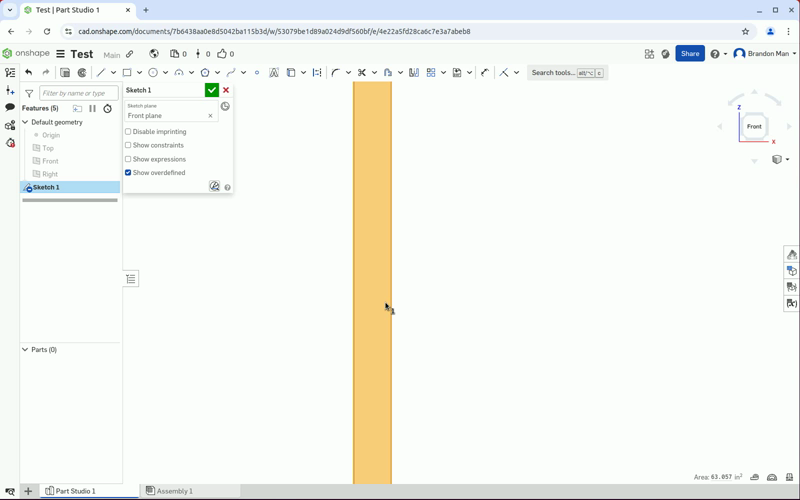
scroll(-6)
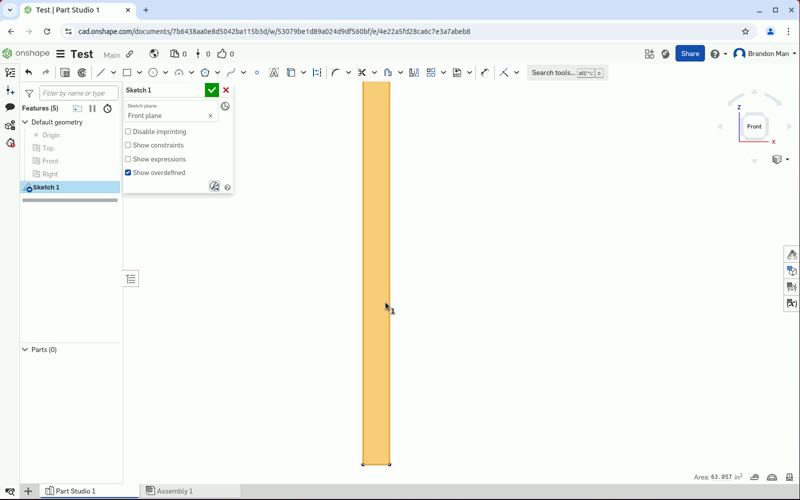
scroll(-6)
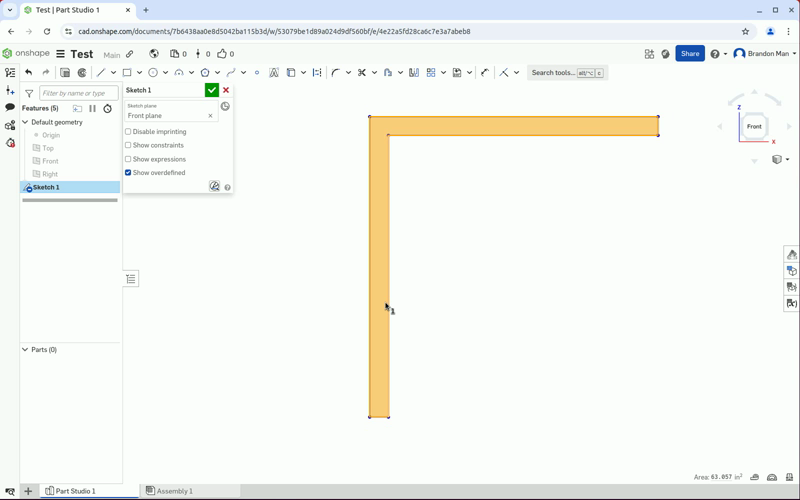
scroll(-6)
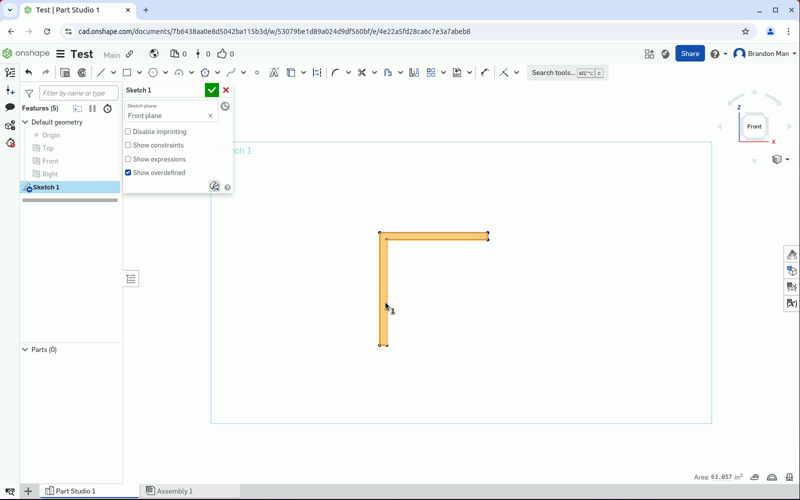
mouse_move(73, 352)
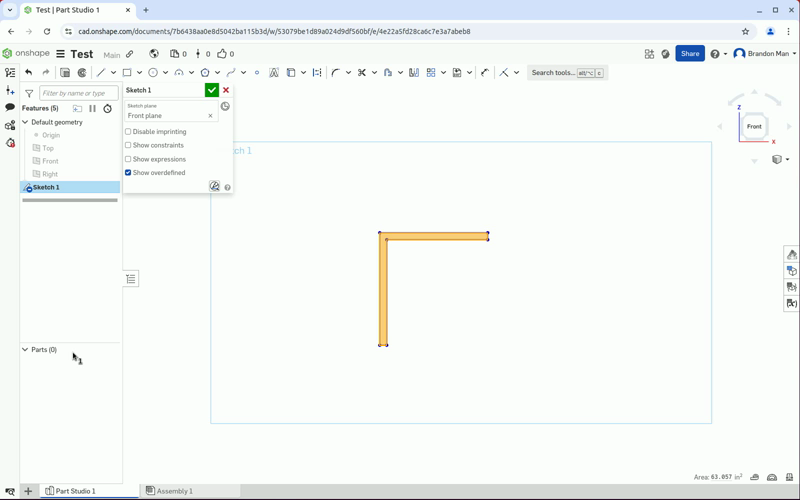
key(shift+y)
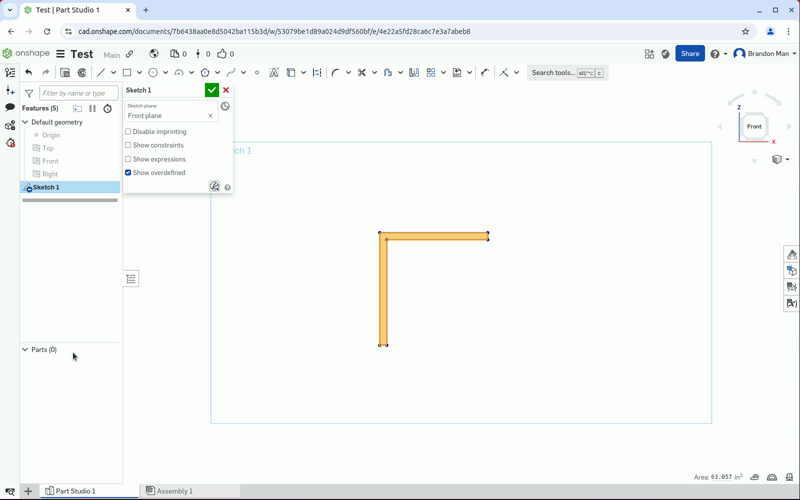
key(shift+e)
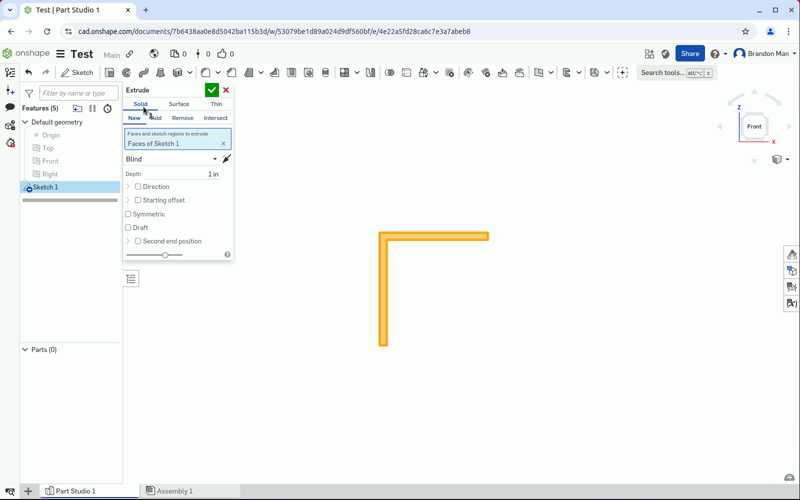
mouse_move(143, 106)
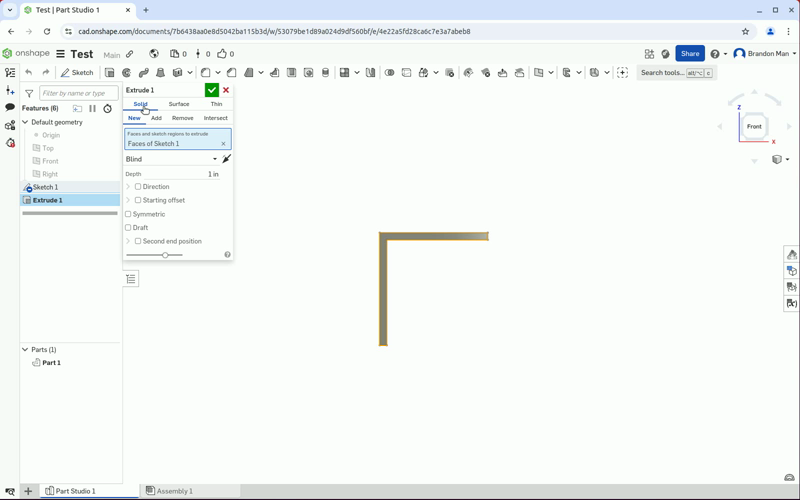
click(143, 106)
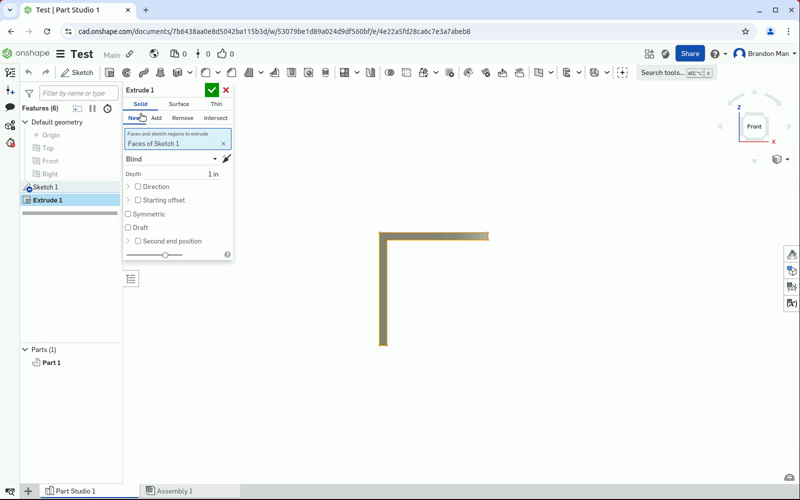
mouse_move(137, 120)
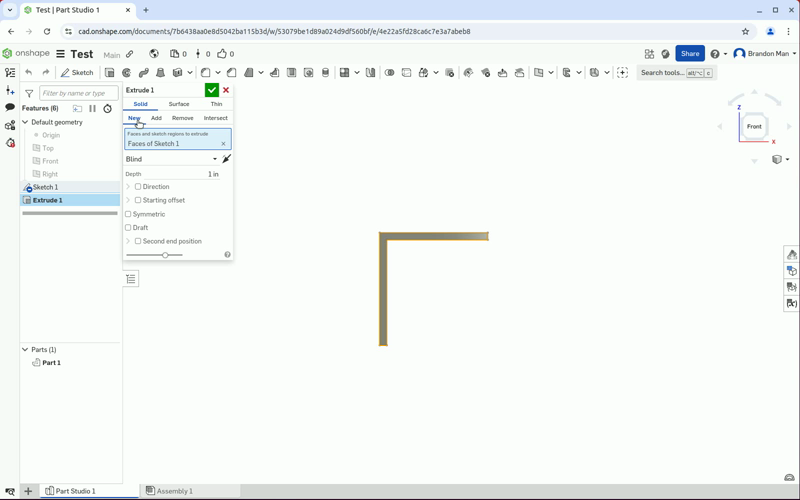
click(137, 120)
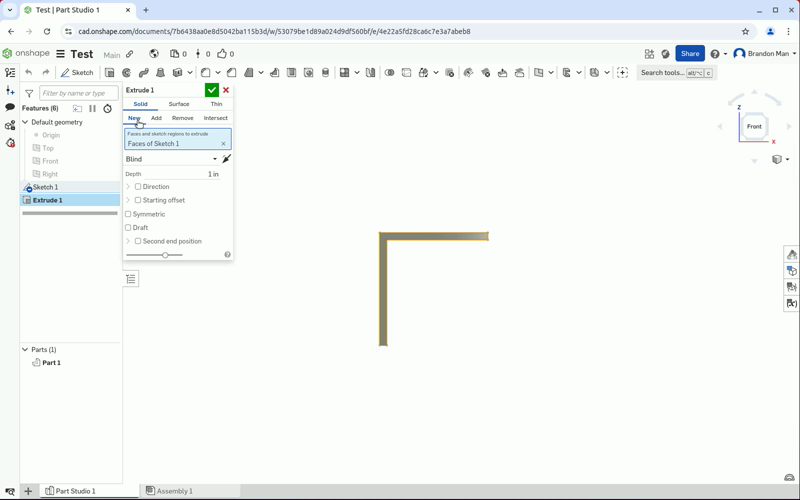
key(tab, 4)
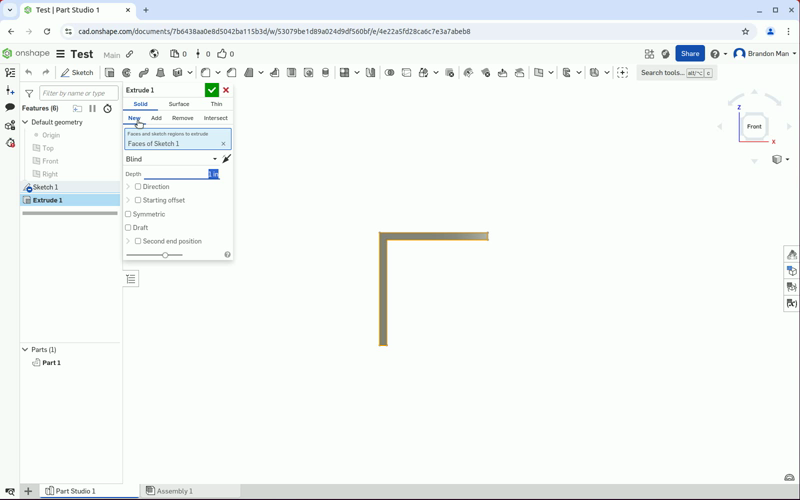
text(23.108)
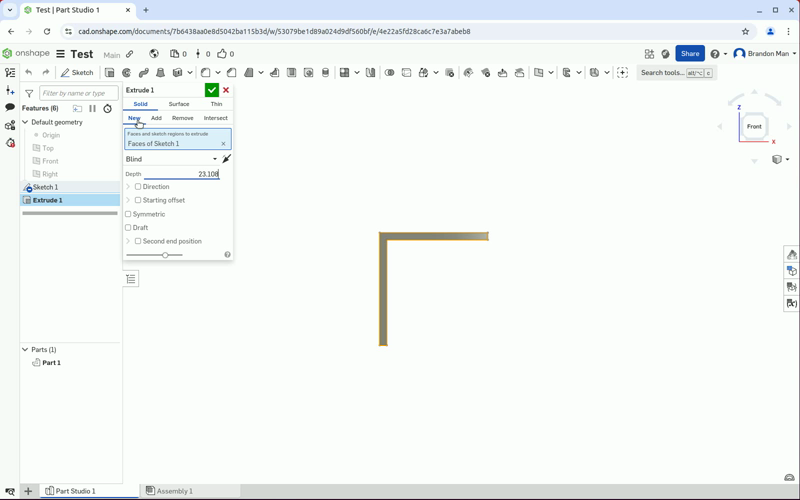
key(enter)
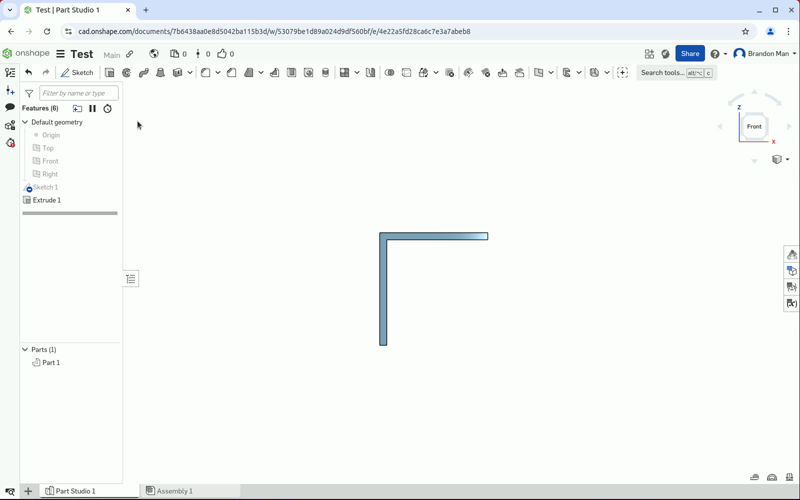
key(shift+h)
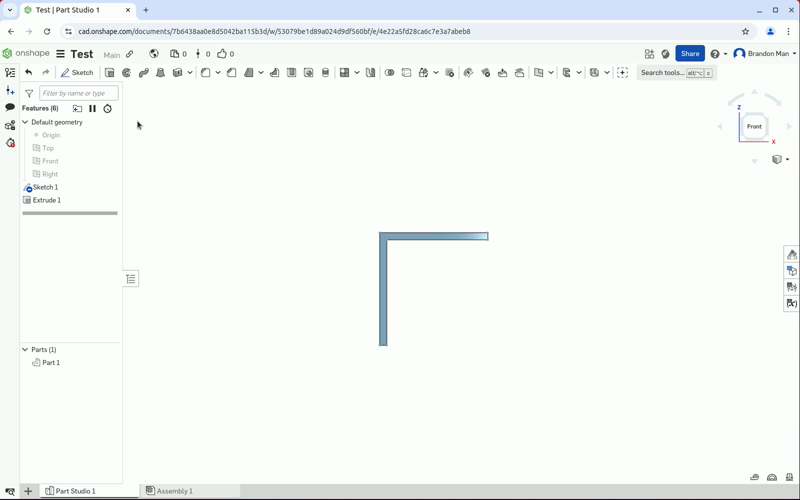
key(shift+h)
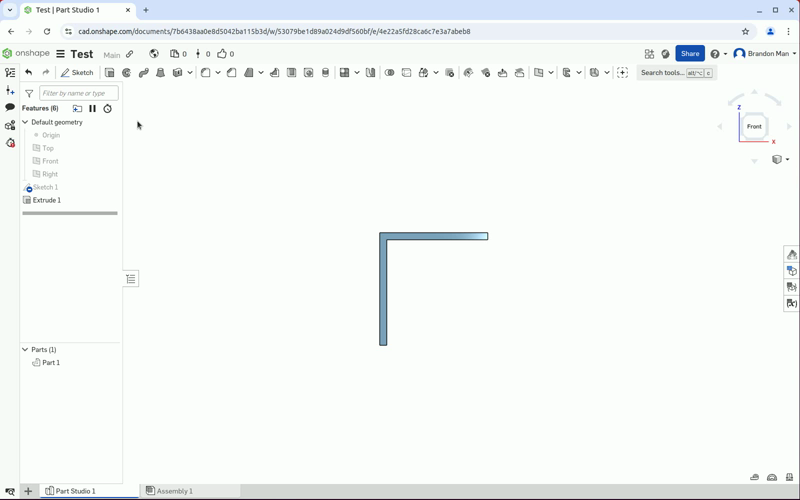
mouse_move(73, 189)
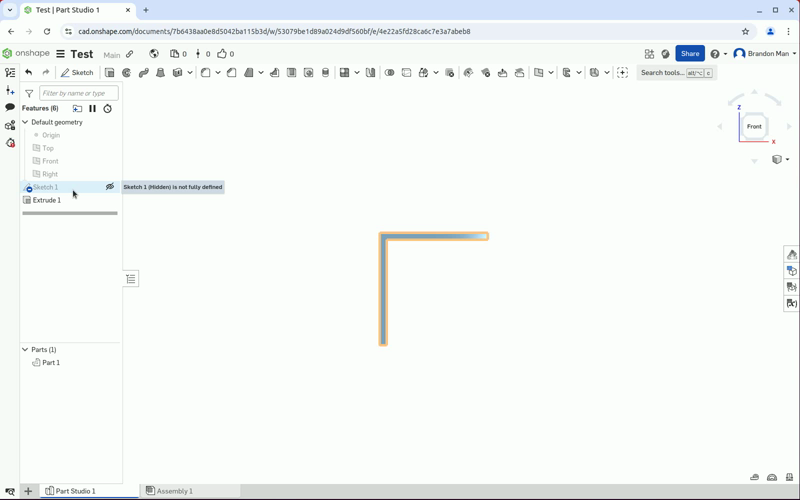
click(73, 189)
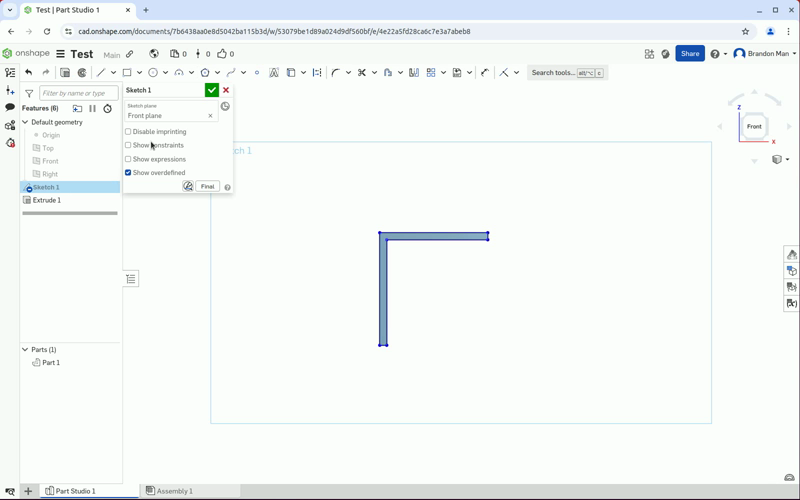
mouse_move(229, 92)
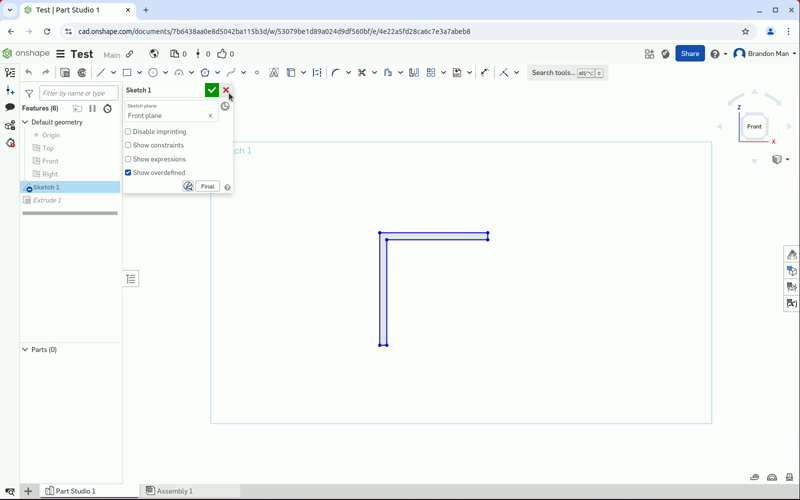
click(229, 92)
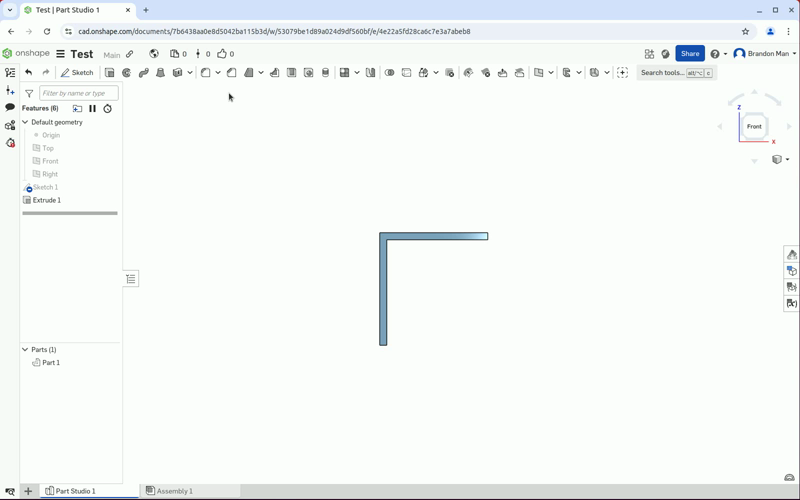
mouse_move(73, 352)
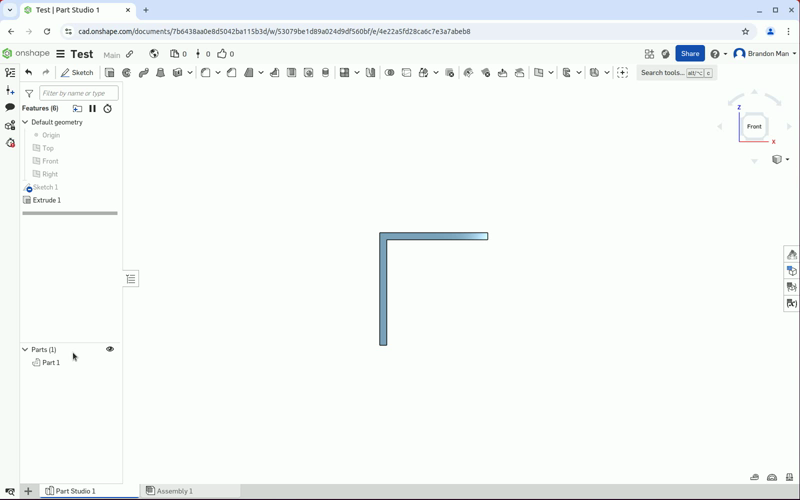
key(y)
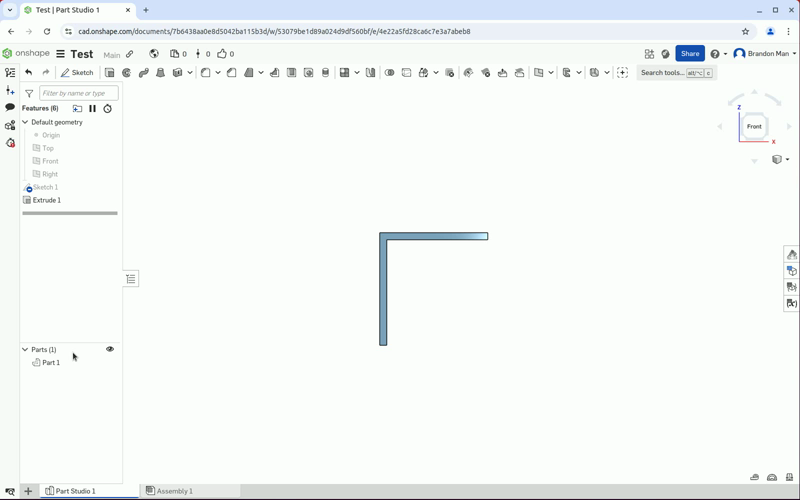
key(shift+p)
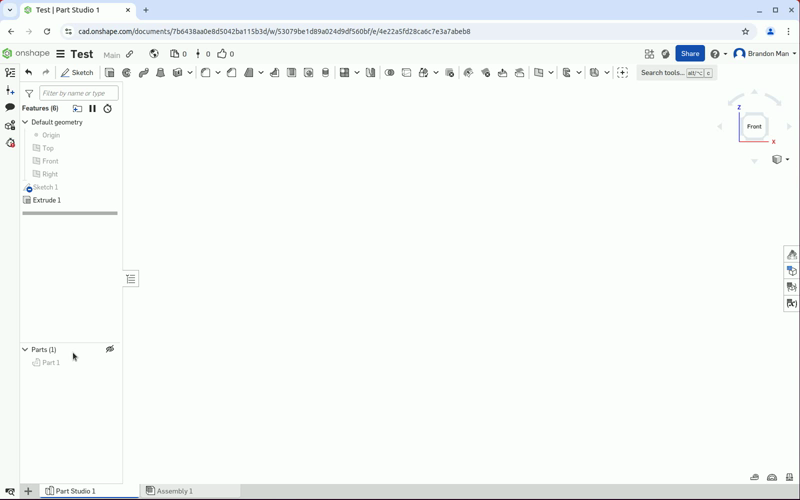
key(space)
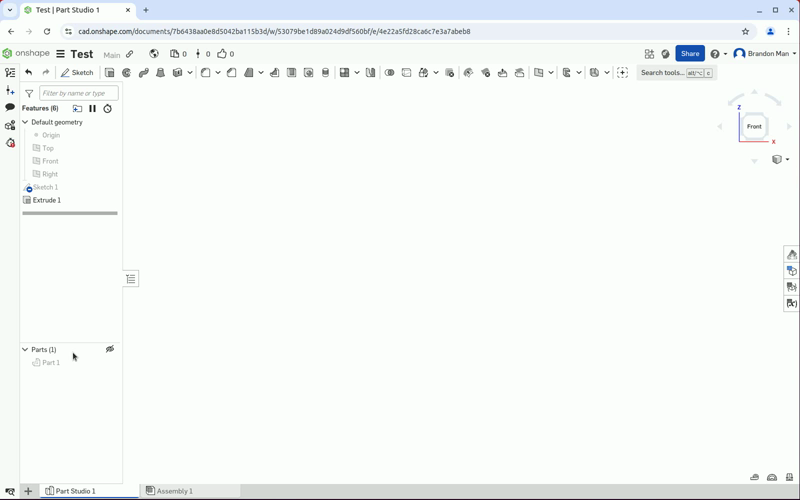
key_down(shift)
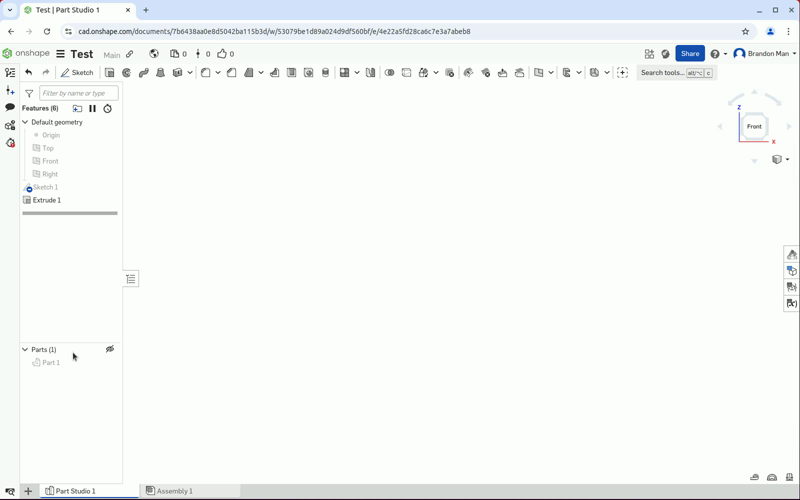
key(down)
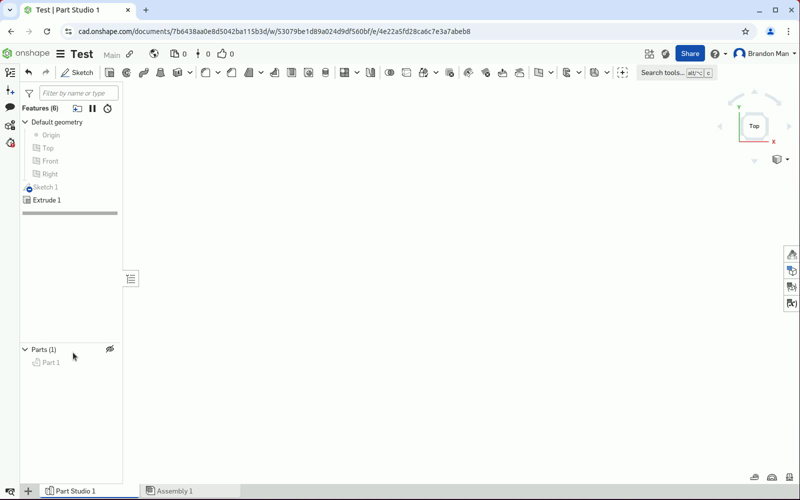
key_up(shift)
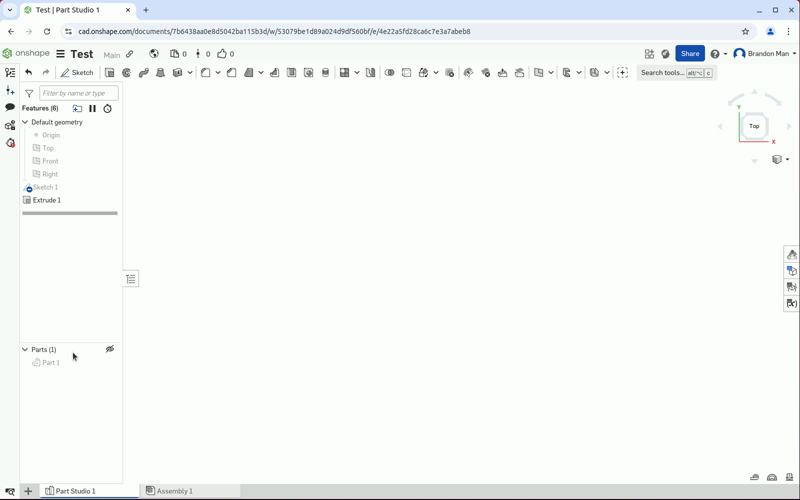
mouse_move(73, 352)
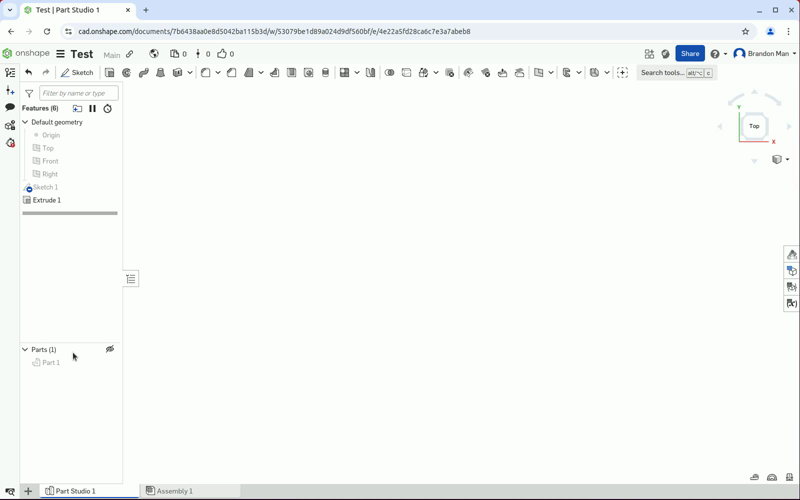
key(shift+y)
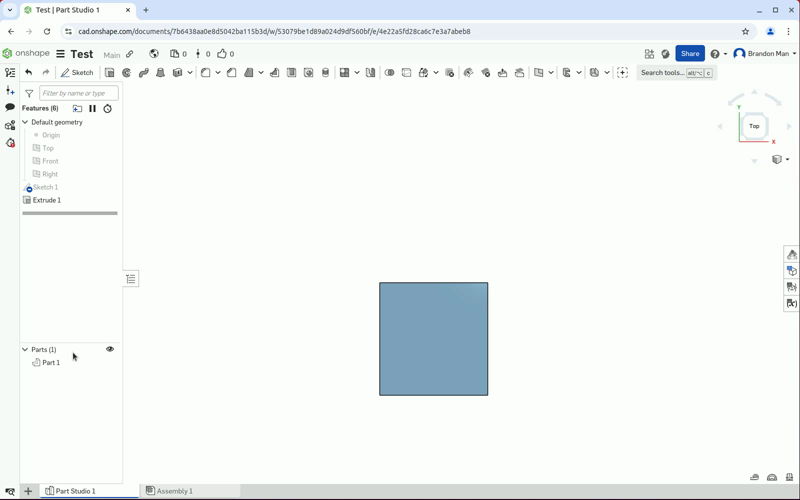
mouse_move(541, 75)
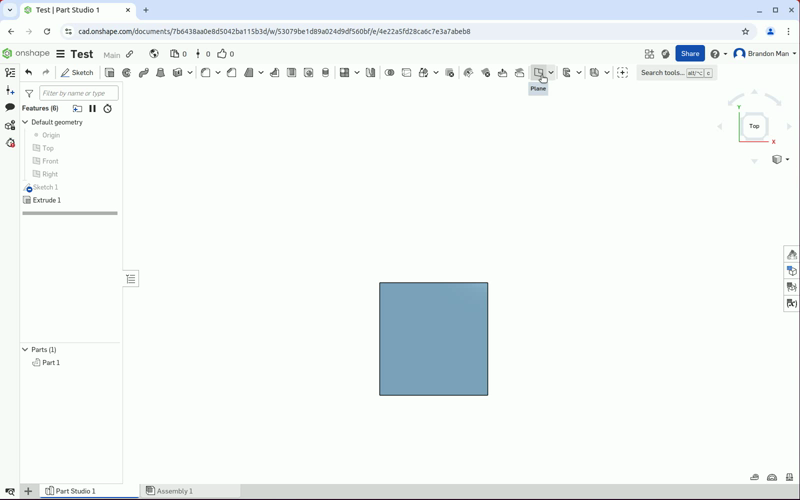
click(541, 75)
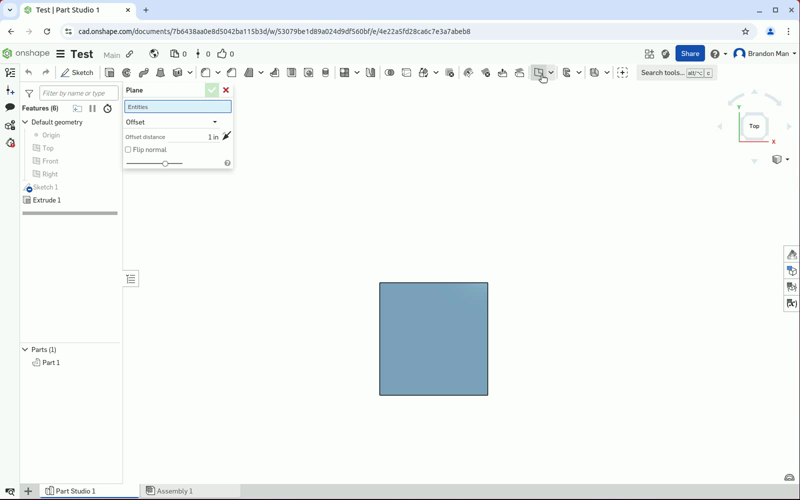
mouse_move(73, 150)
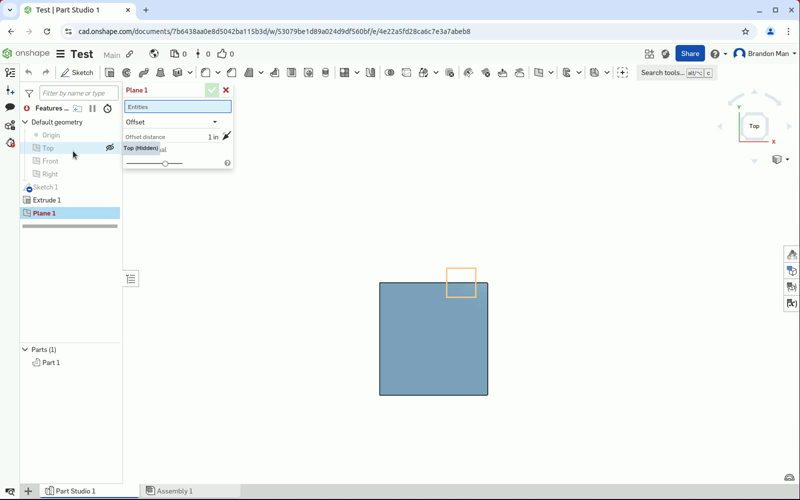
click(73, 150)
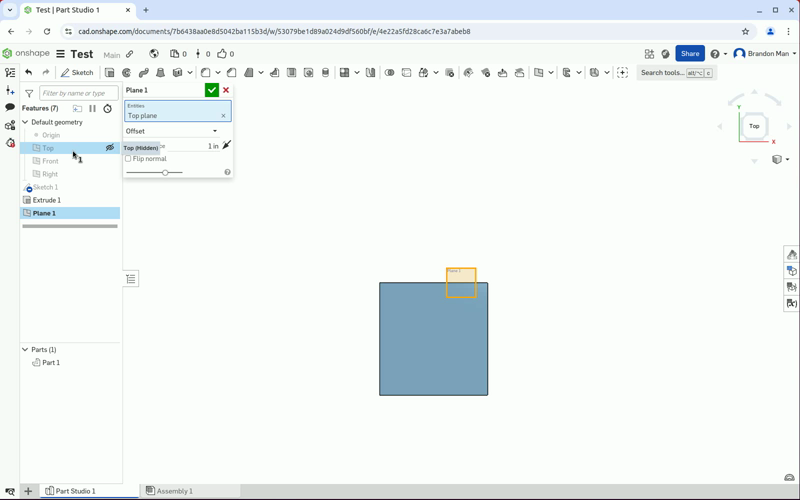
key(tab, 2)
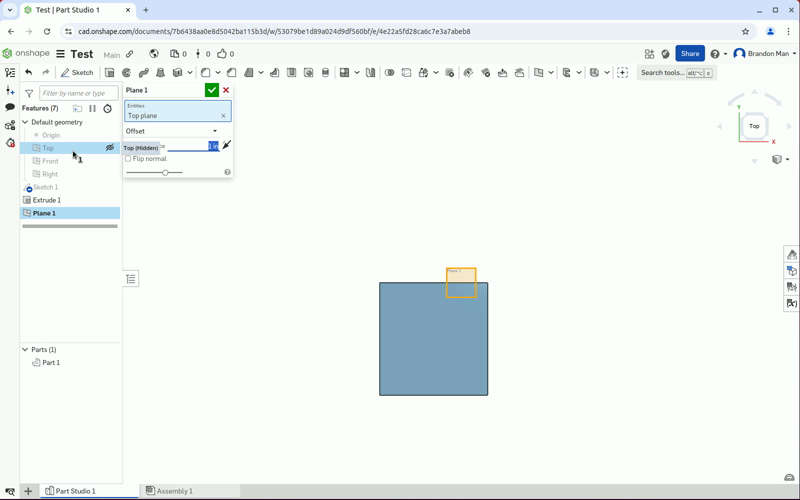
text(10.352)
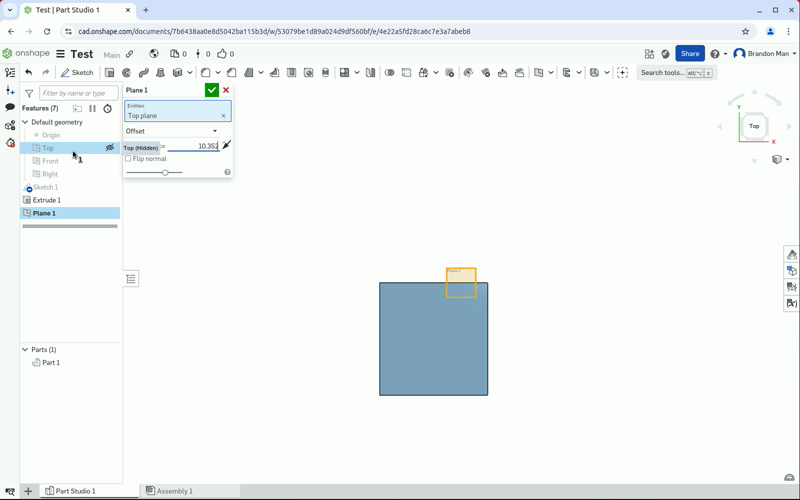
key(enter, 2)
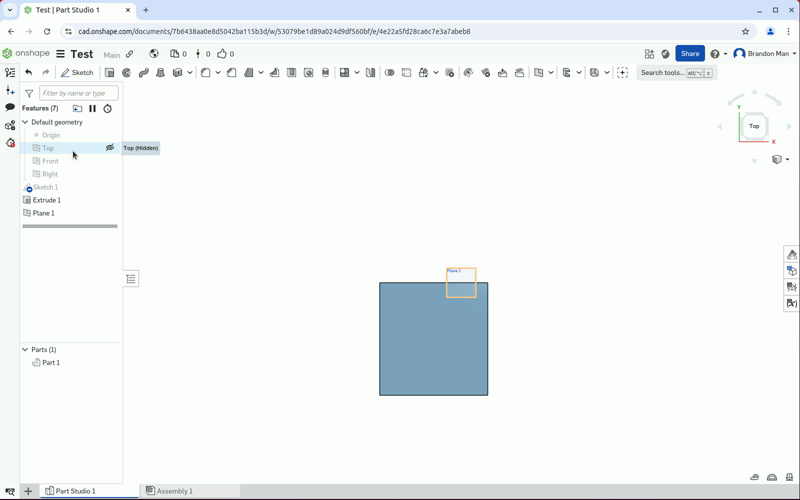
key(shift+s)
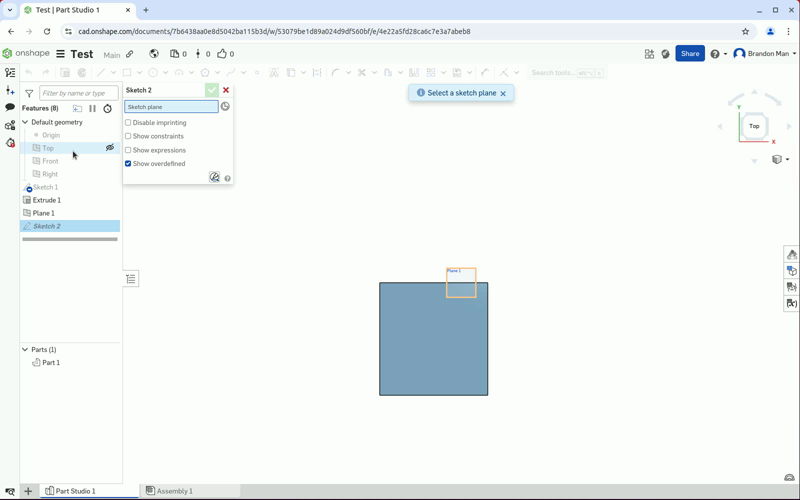
mouse_move(73, 215)
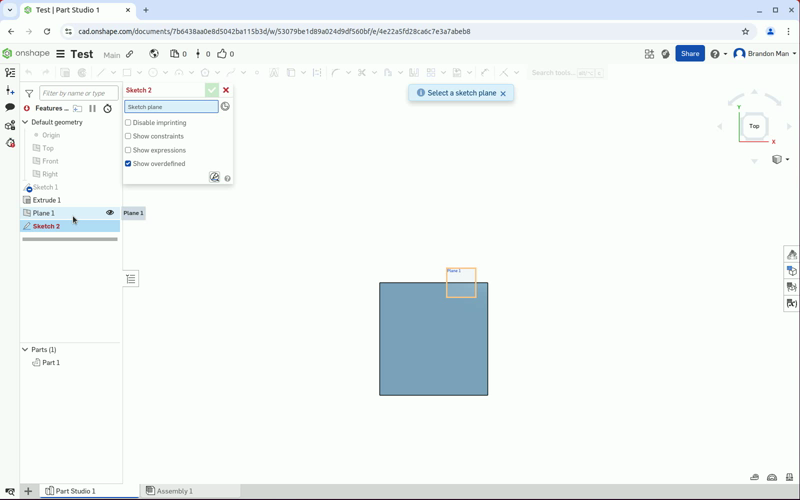
click(73, 215)
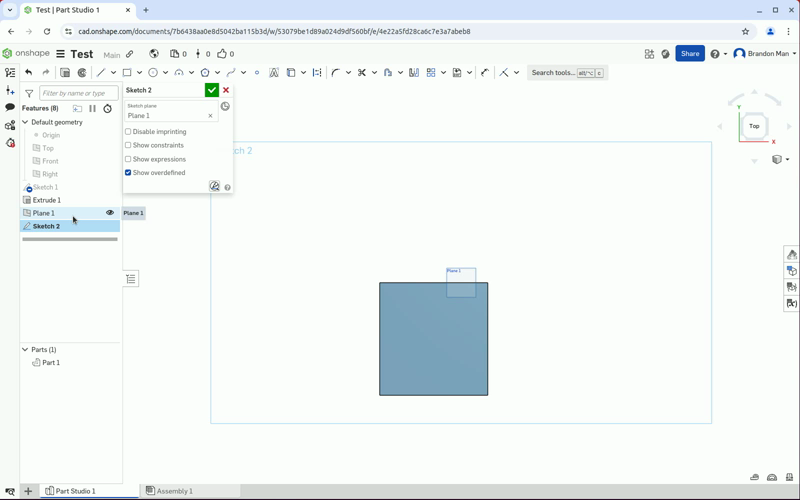
mouse_move(73, 352)
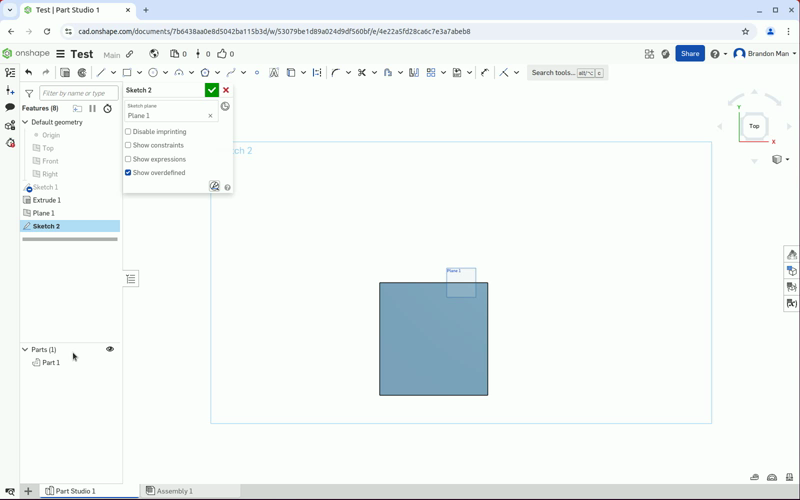
key(y)
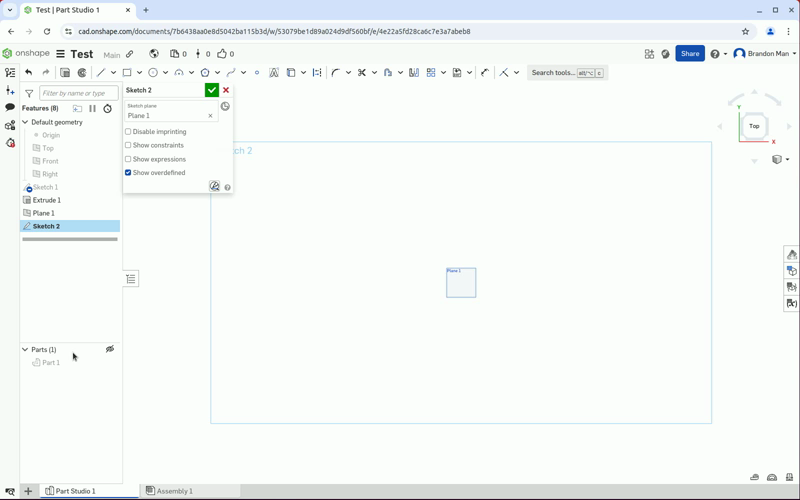
key(c)
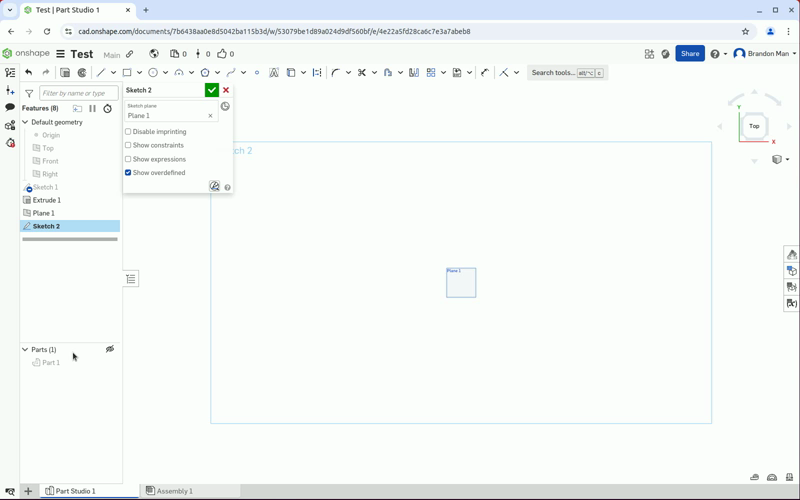
key_down(shift)
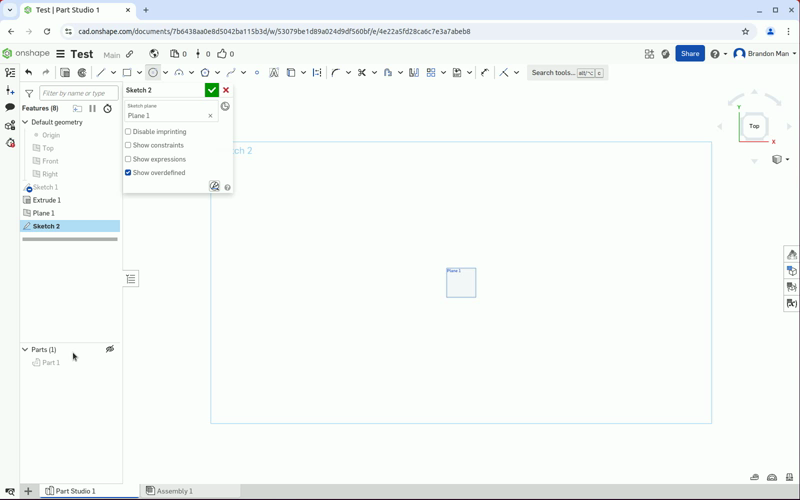
mouse_move(426, 373)
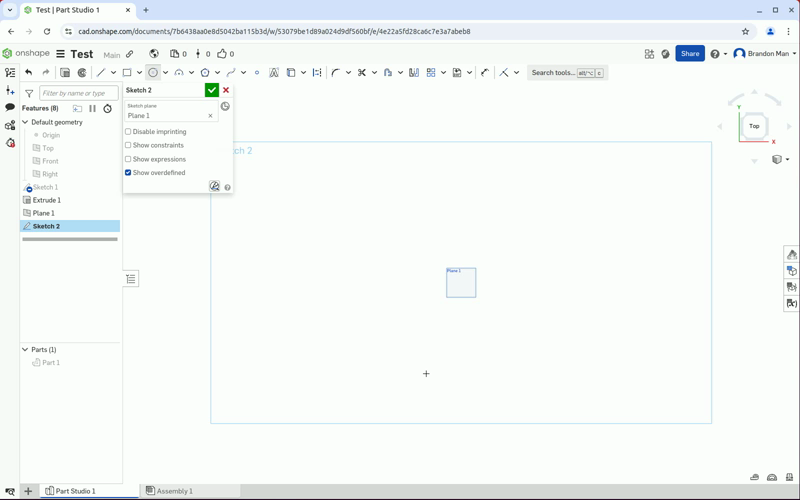
click(426, 373)
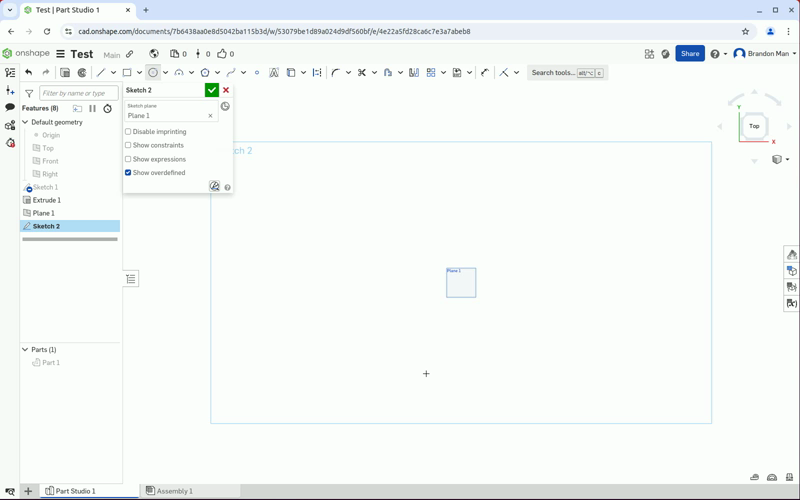
key_up(shift)
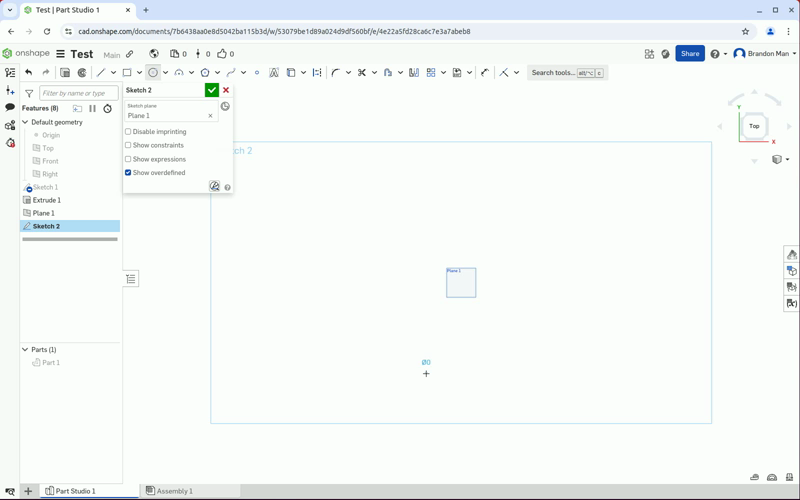
mouse_move(432, 373)
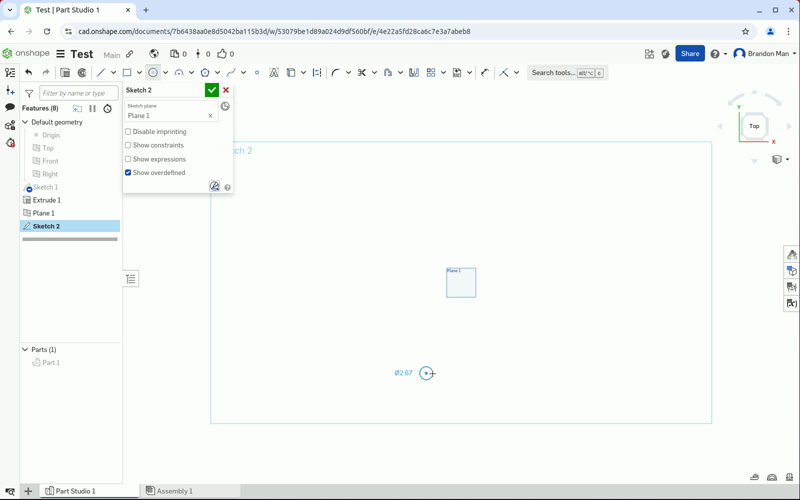
click(432, 373)
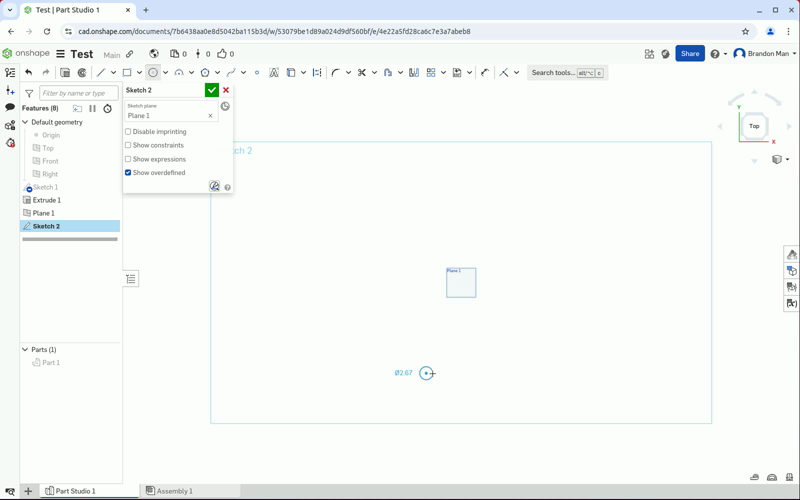
key(esc)
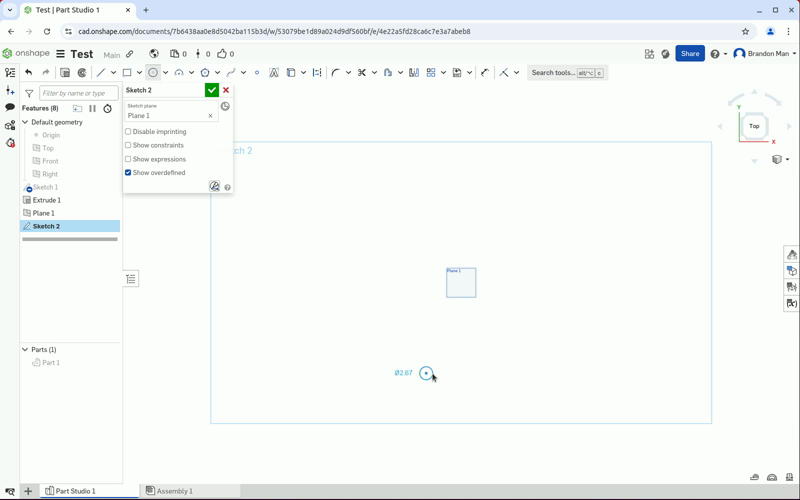
mouse_move(423, 377)
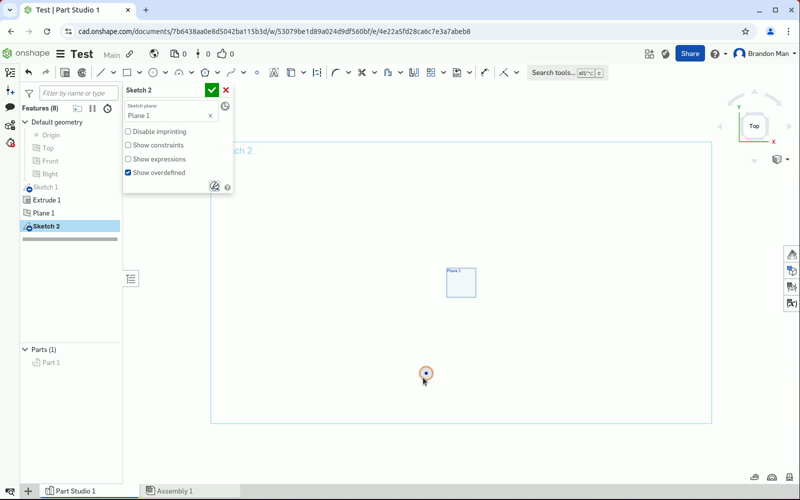
scroll(6)
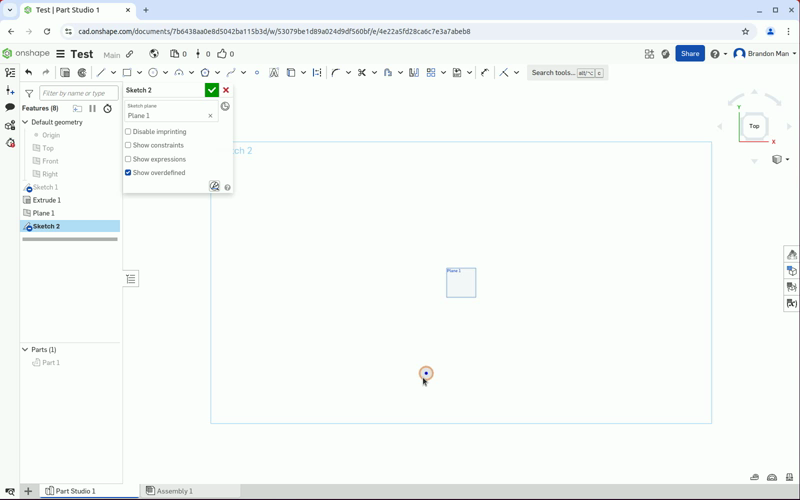
scroll(6)
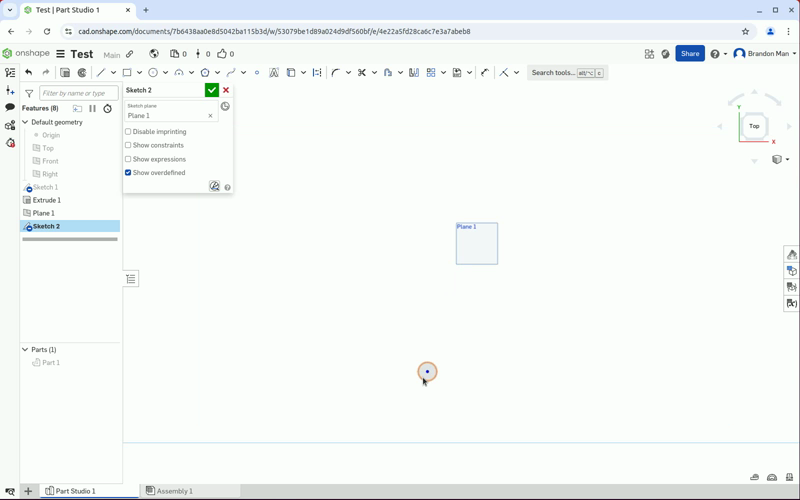
scroll(6)
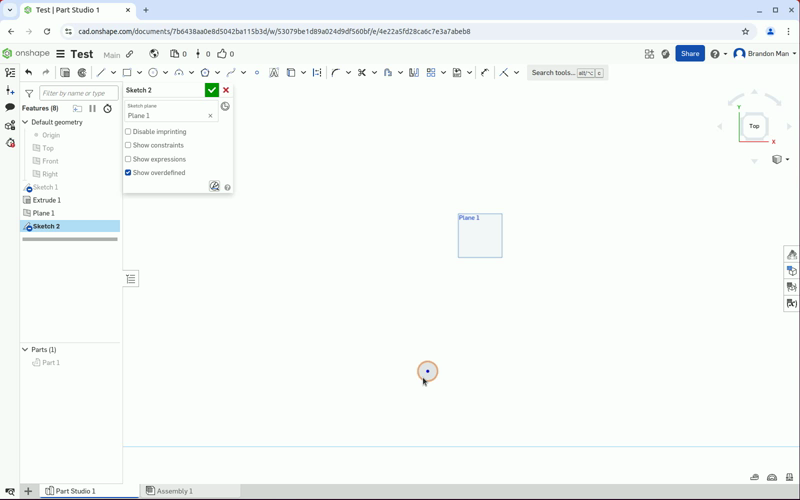
scroll(6)
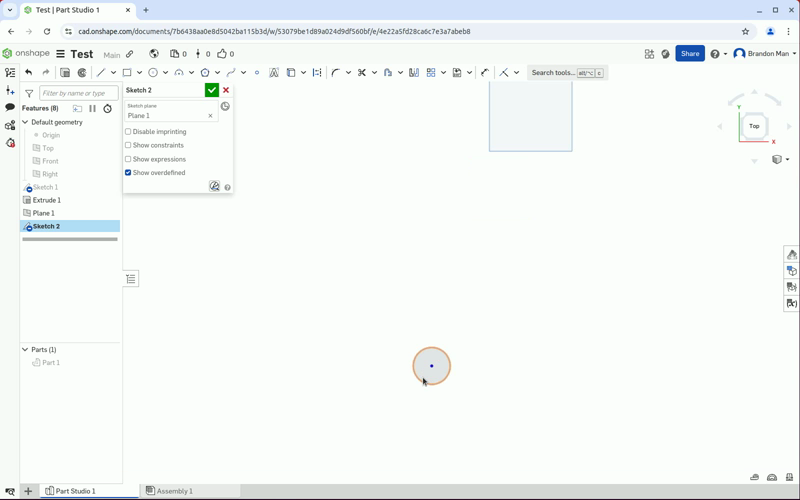
scroll(6)
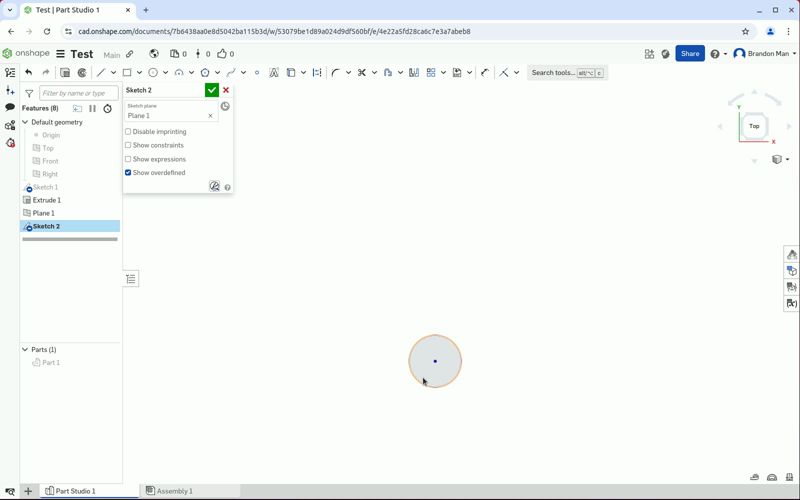
scroll(6)
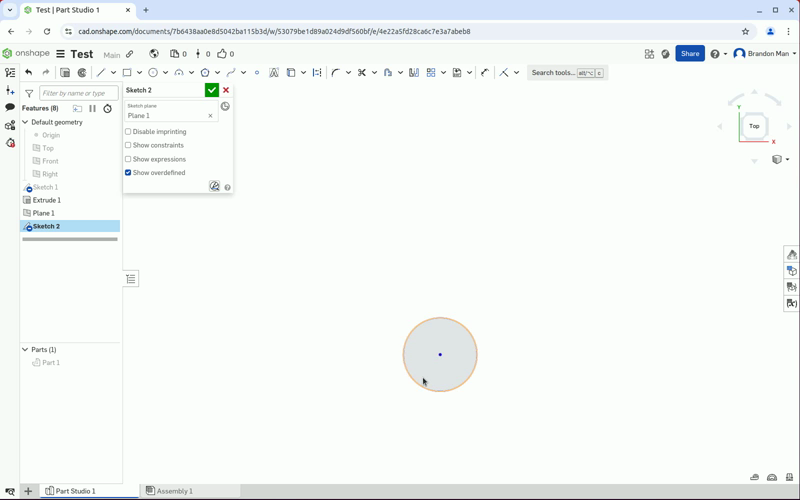
scroll(6)
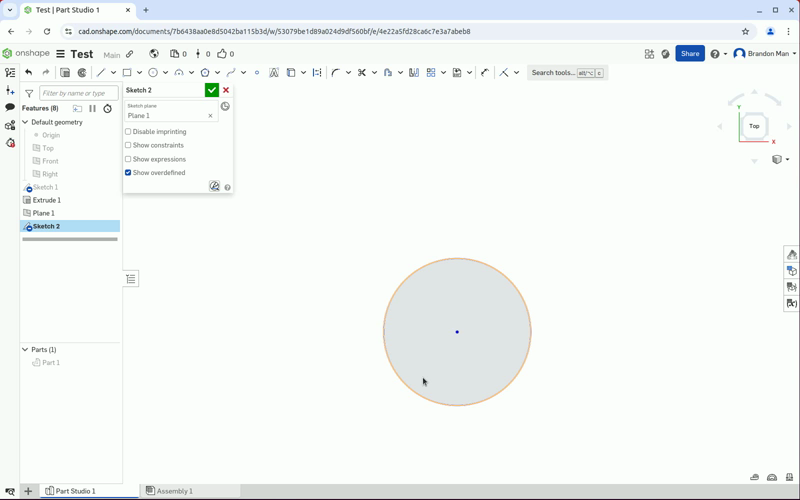
click(423, 377)
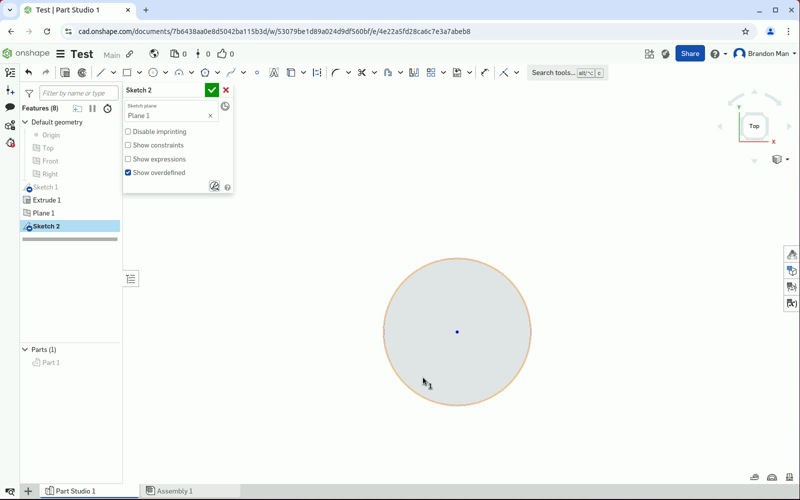
scroll(-6)
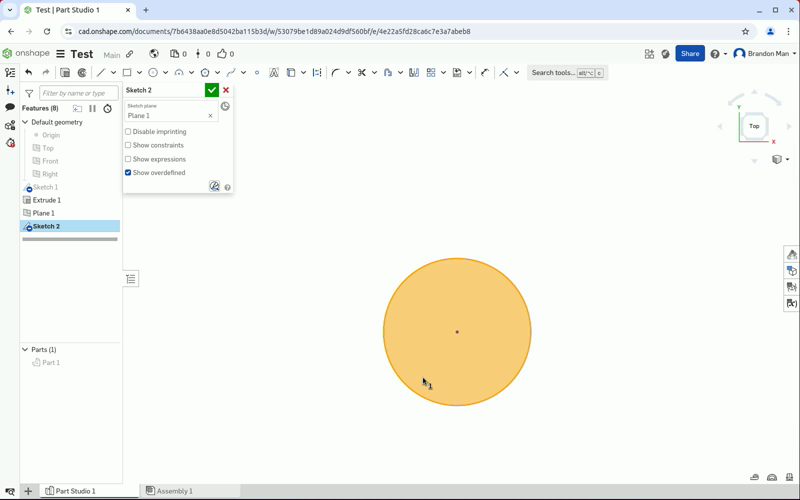
scroll(-6)
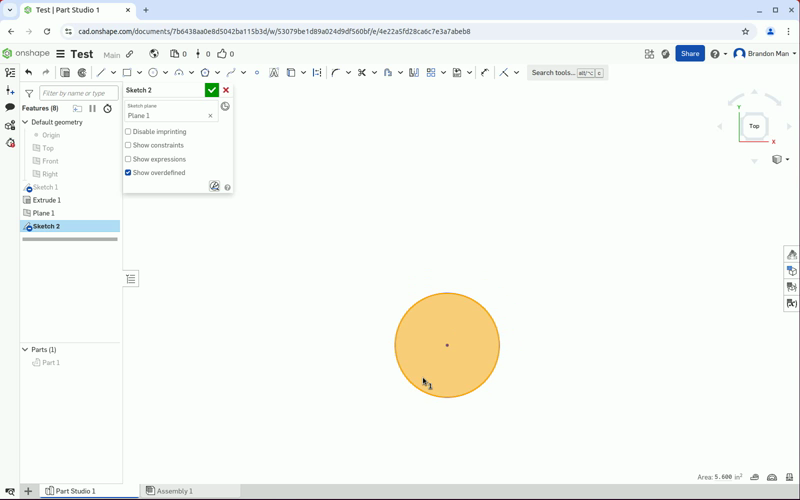
scroll(-6)
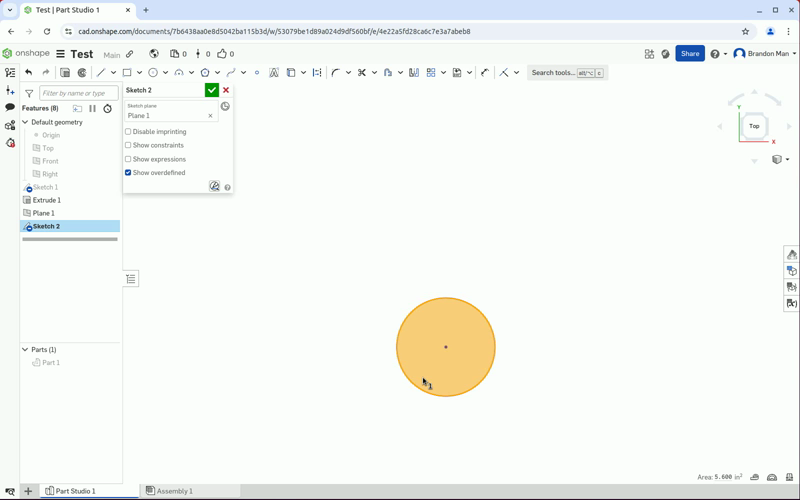
scroll(-6)
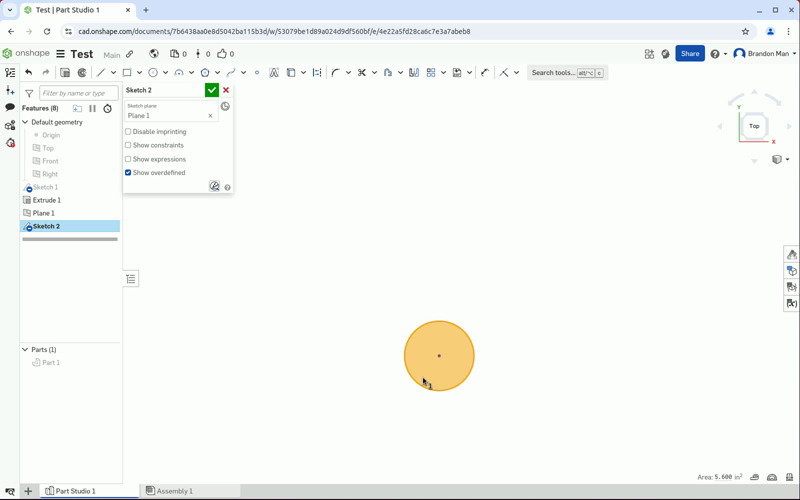
scroll(-6)
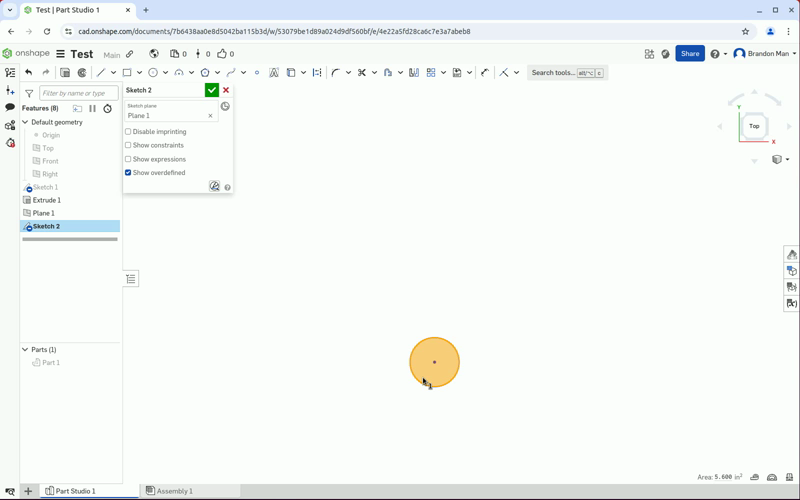
scroll(-6)
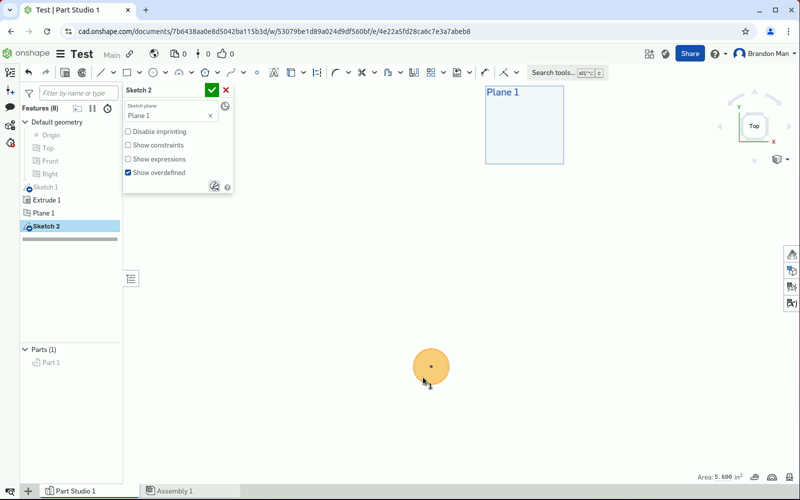
scroll(-6)
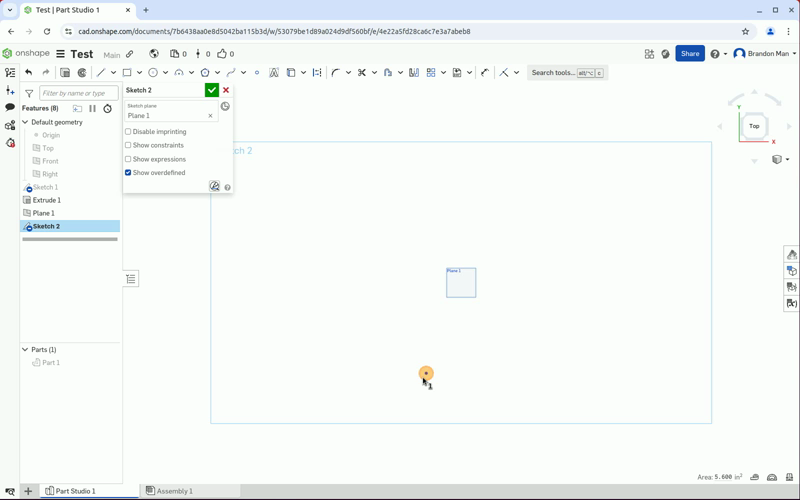
mouse_move(73, 352)
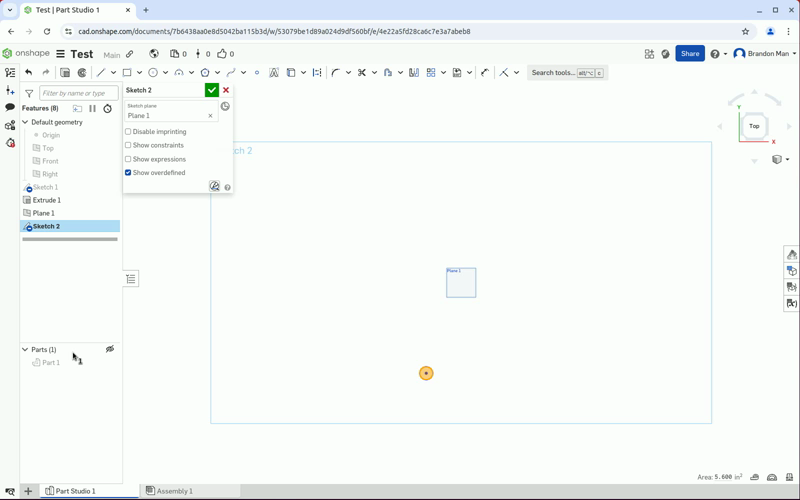
key(shift+y)
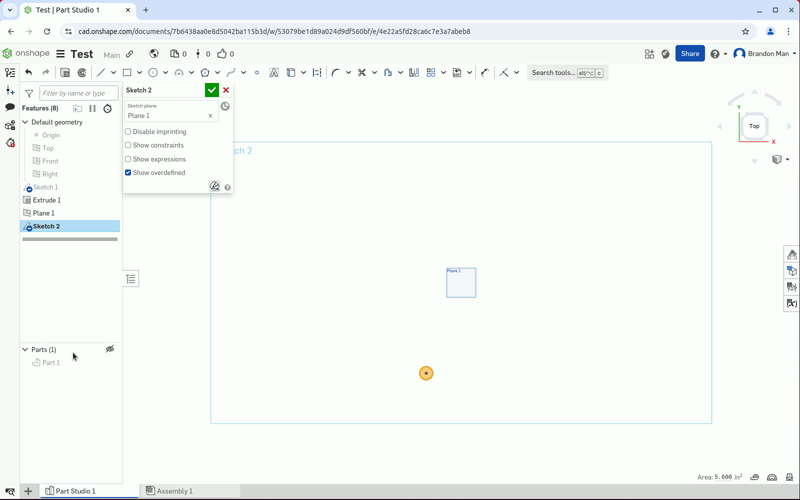
key(shift+e)
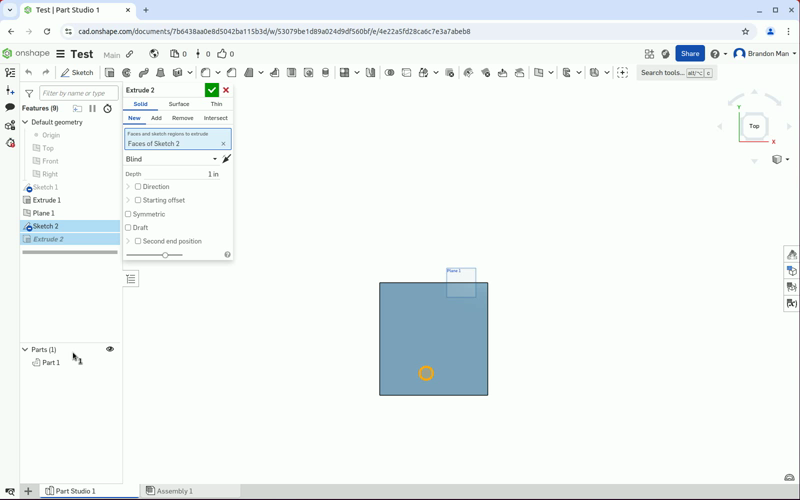
mouse_move(143, 106)
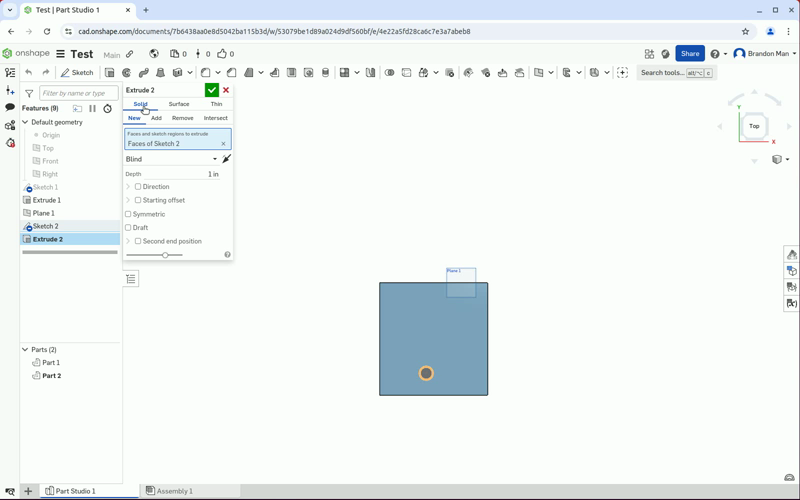
click(143, 106)
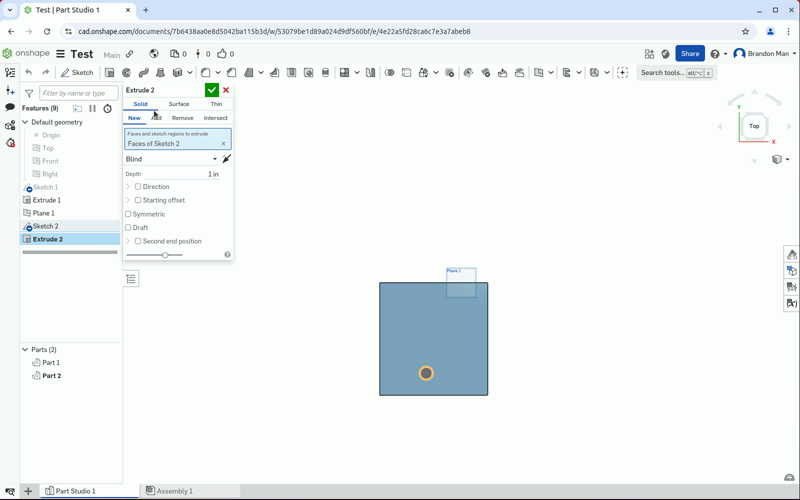
mouse_move(186, 120)
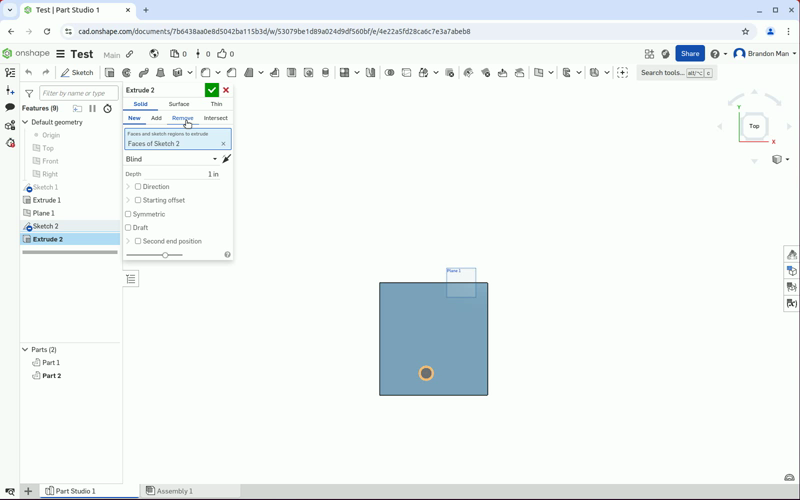
click(186, 120)
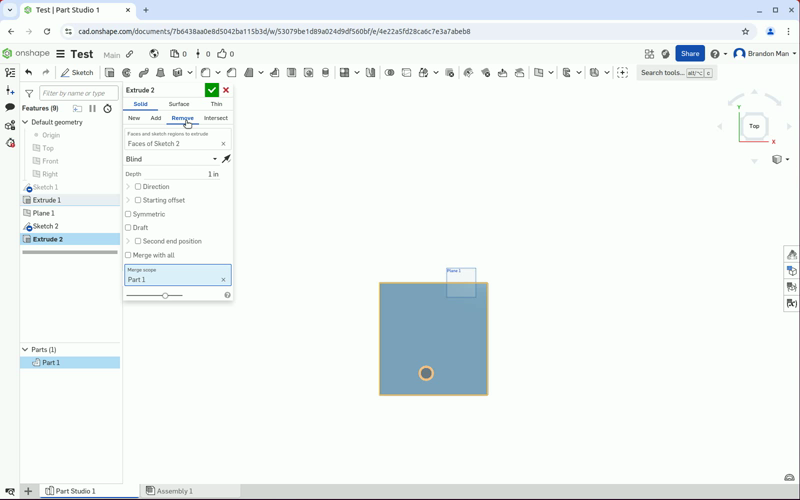
key(tab, 4)
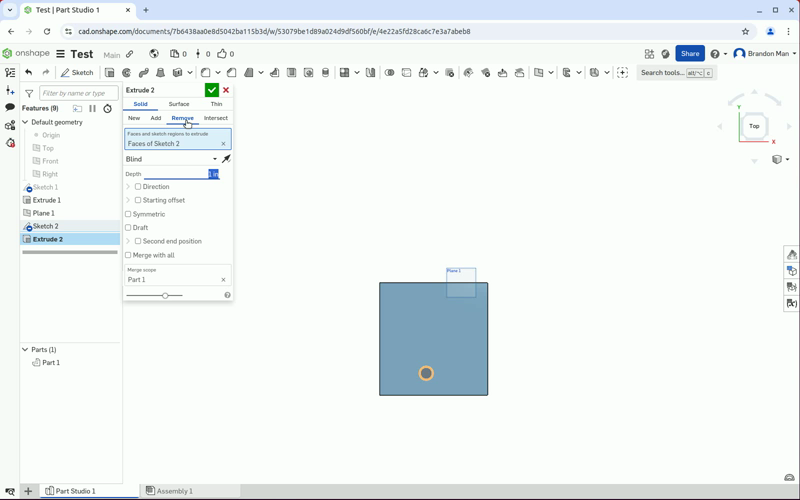
text(1.444)
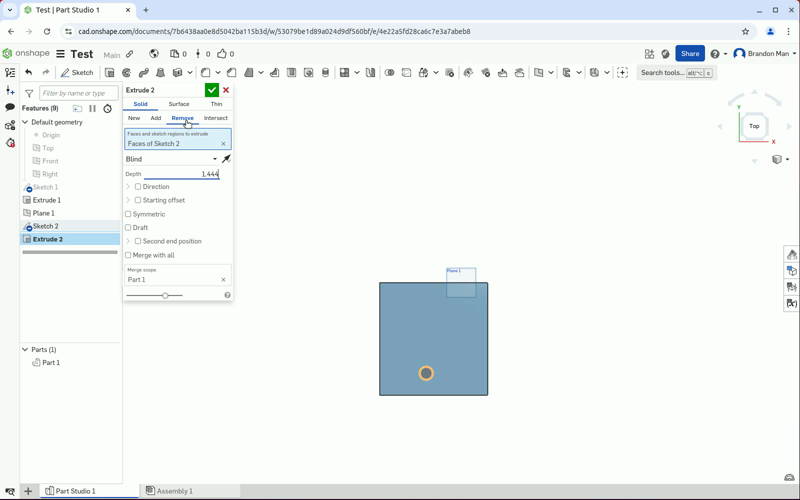
key(tab, 6)
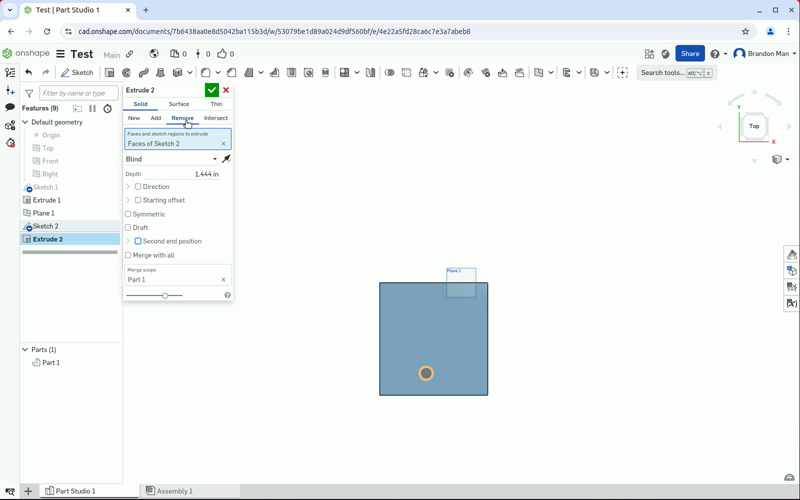
key(space)
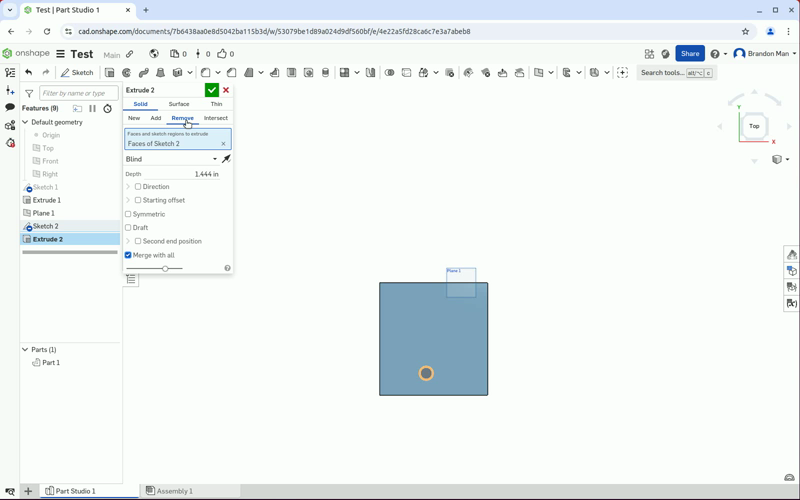
key(enter)
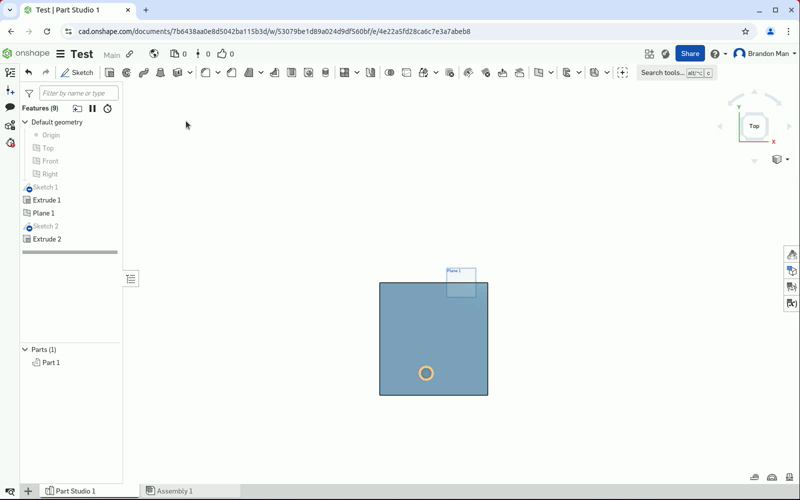
key(shift+h)
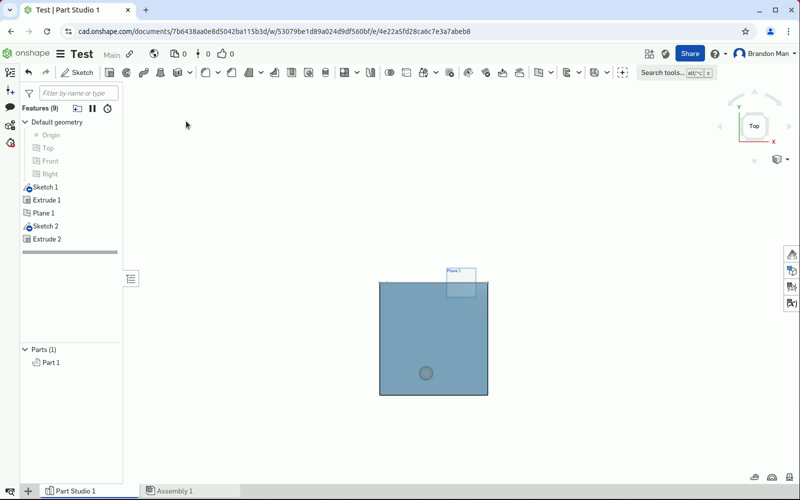
key(shift+h)
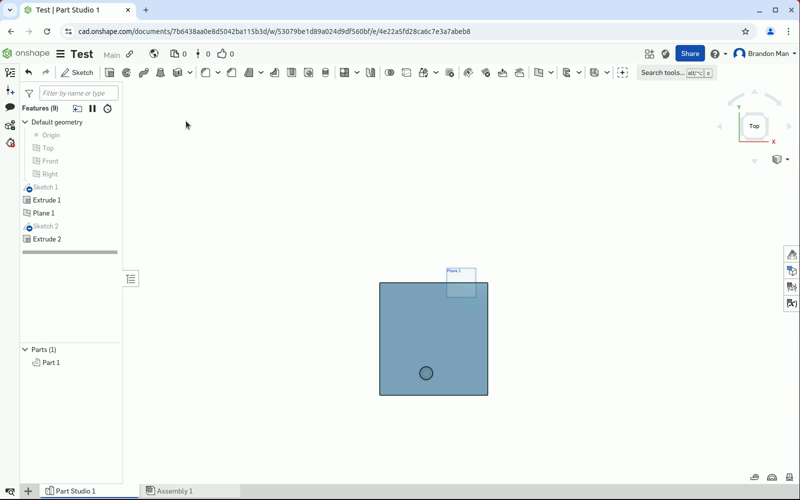
mouse_move(73, 189)
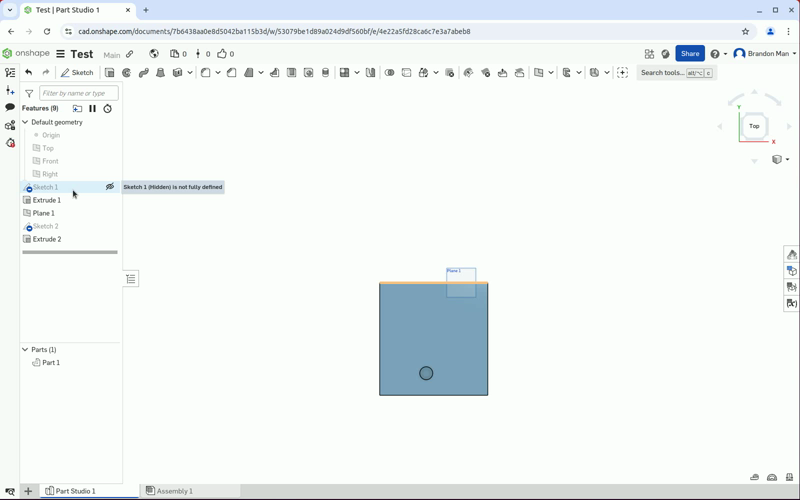
click(73, 189)
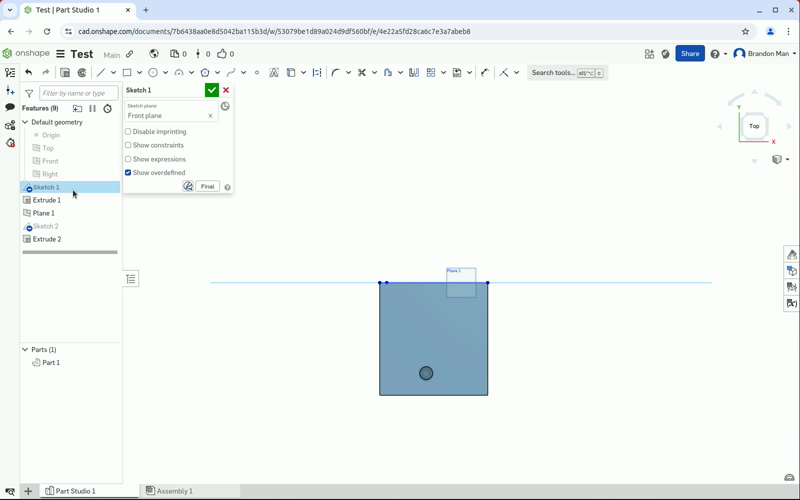
mouse_move(229, 92)
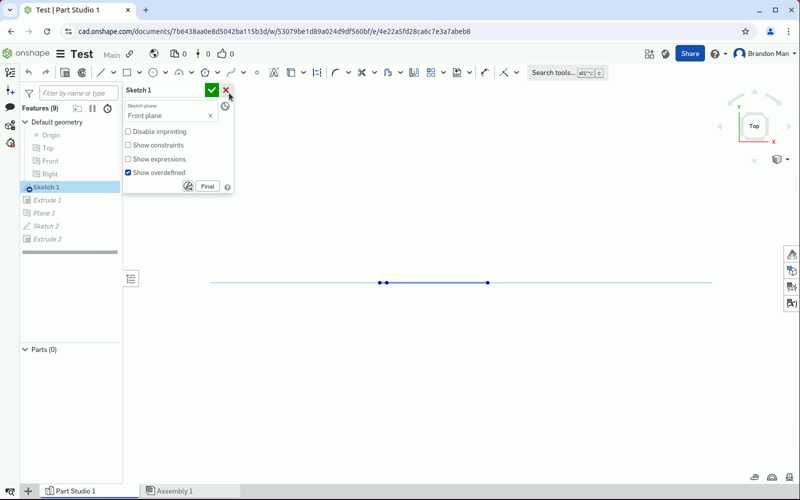
click(229, 92)
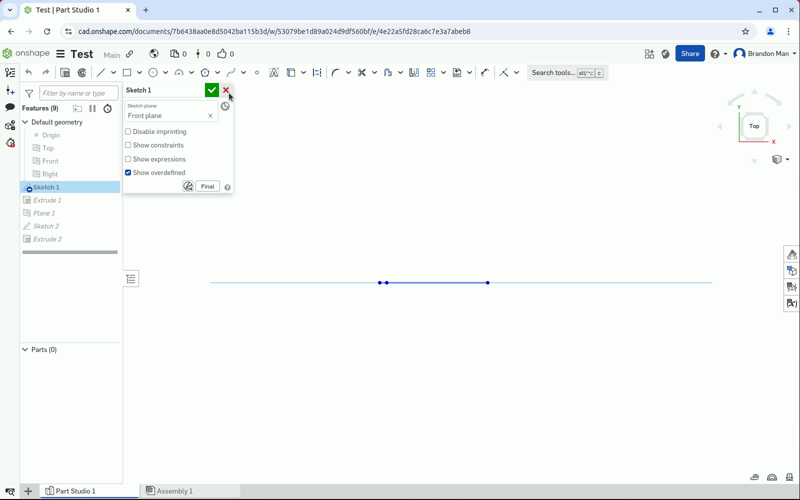
key(shift+s)
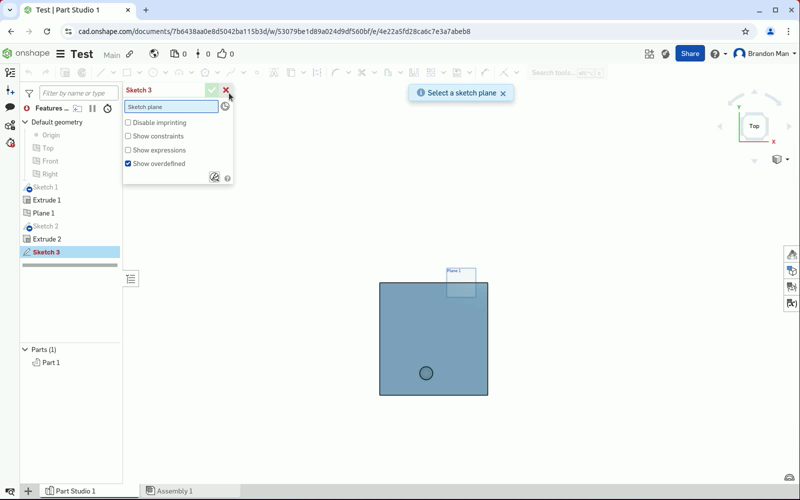
mouse_move(73, 215)
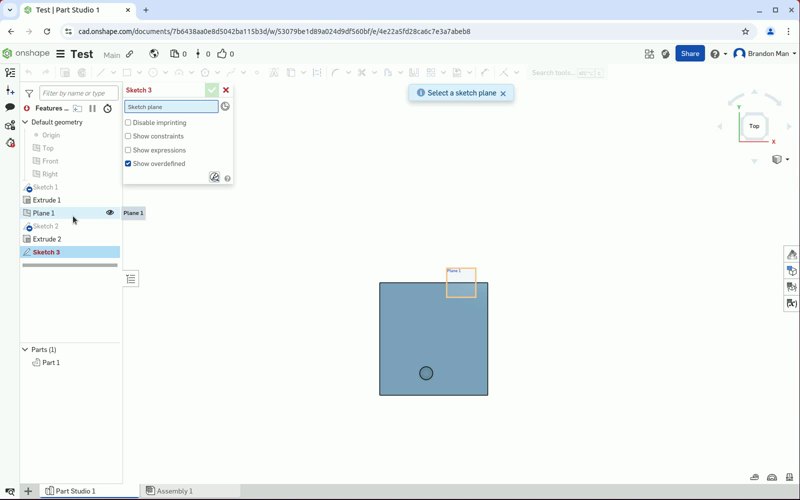
click(73, 215)
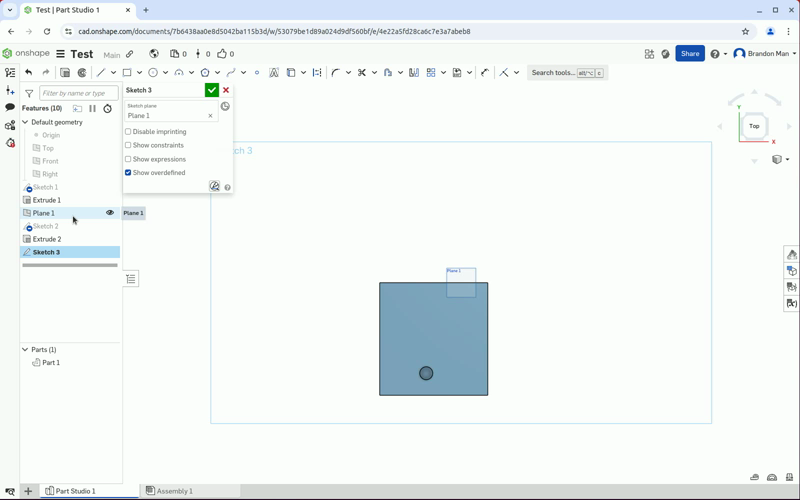
mouse_move(73, 352)
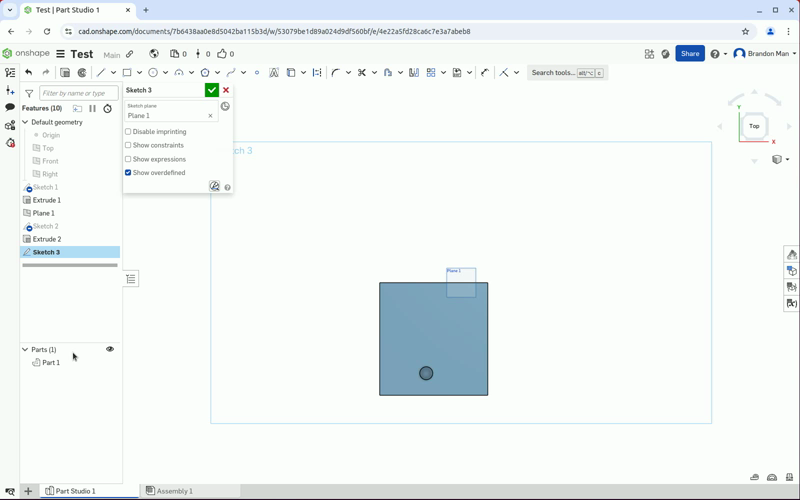
key(y)
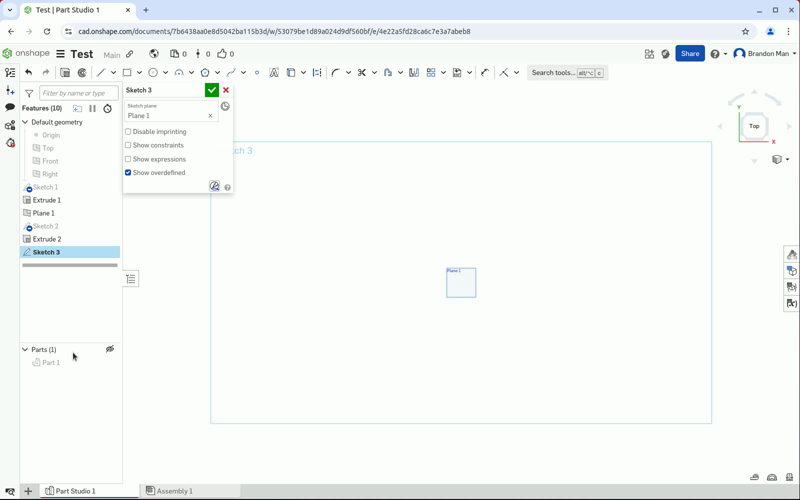
key(c)
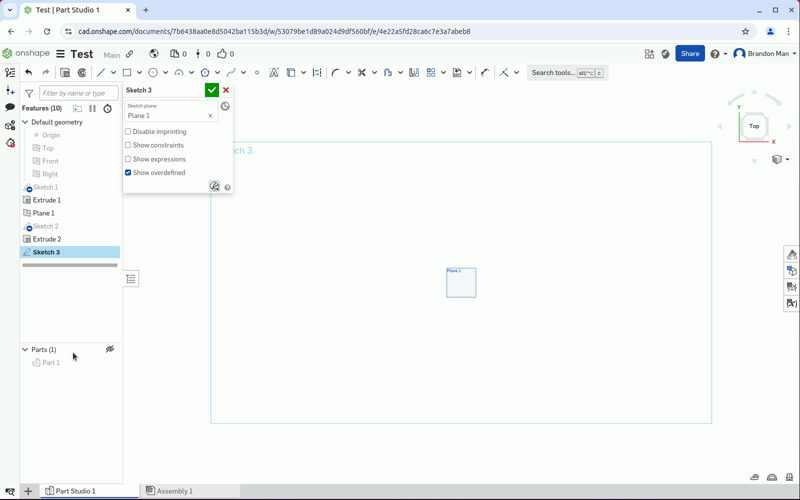
key_down(shift)
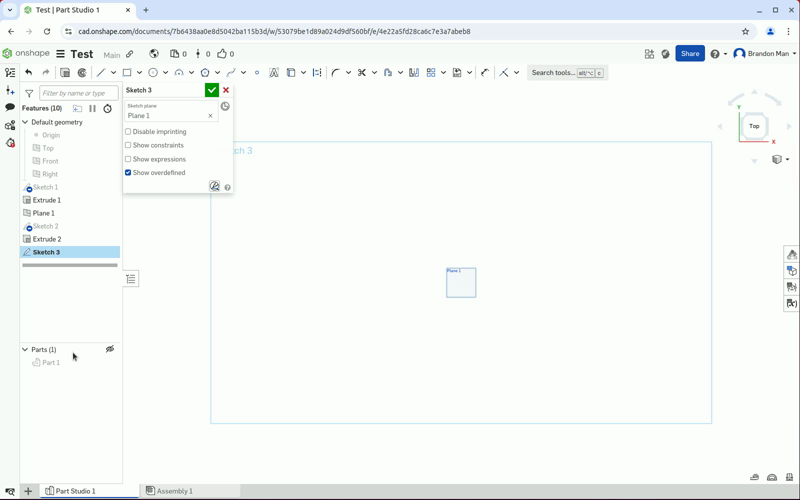
mouse_move(426, 305)
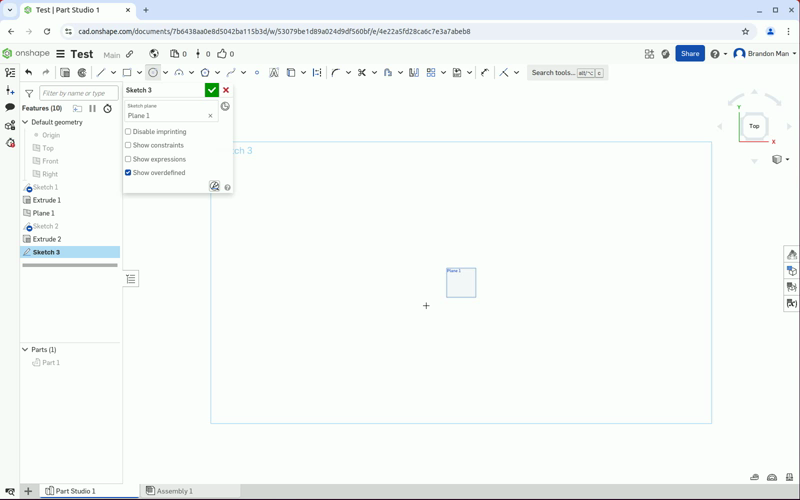
click(426, 305)
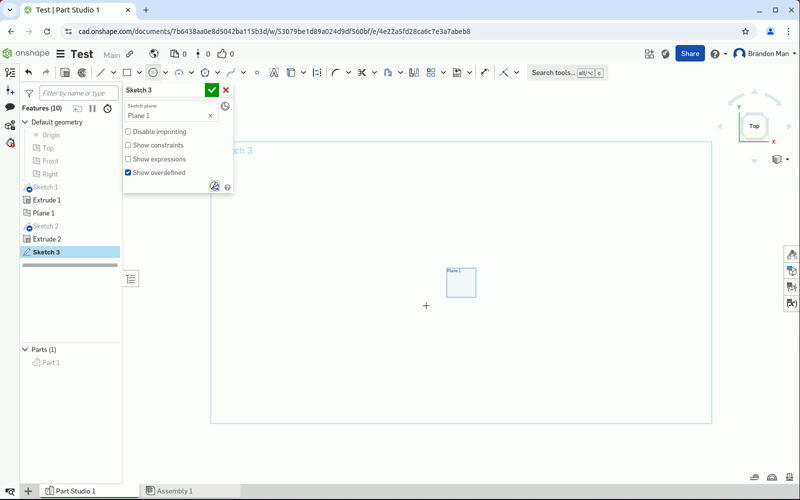
key_up(shift)
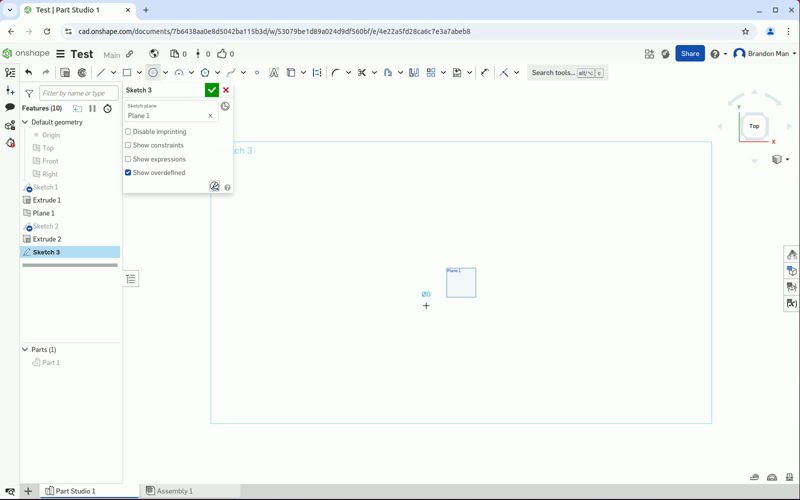
mouse_move(432, 305)
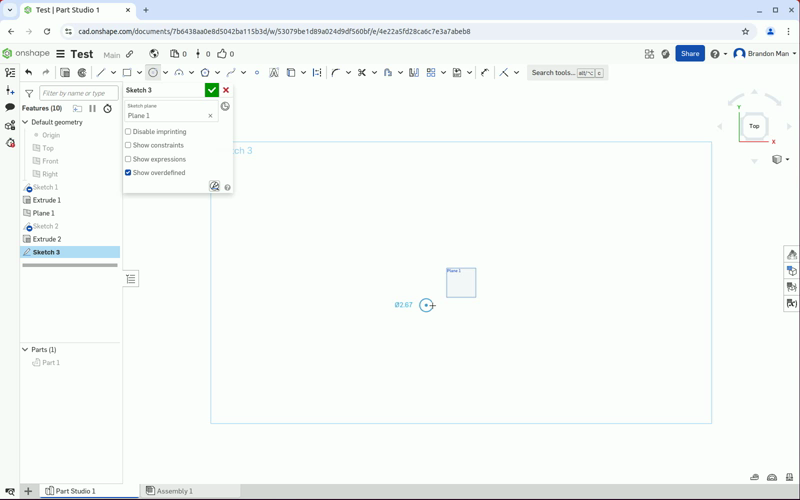
click(432, 305)
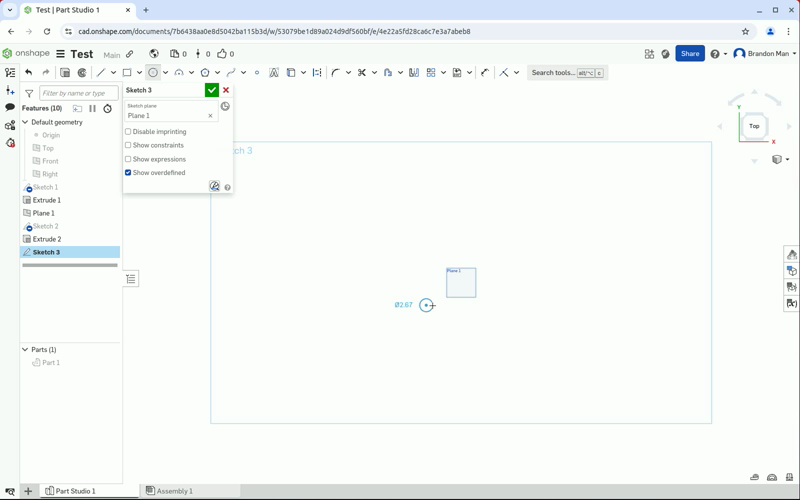
key(esc)
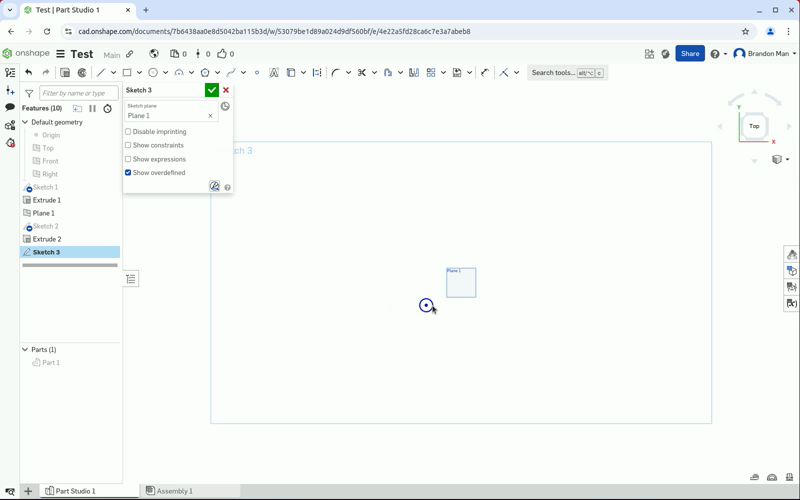
mouse_move(423, 309)
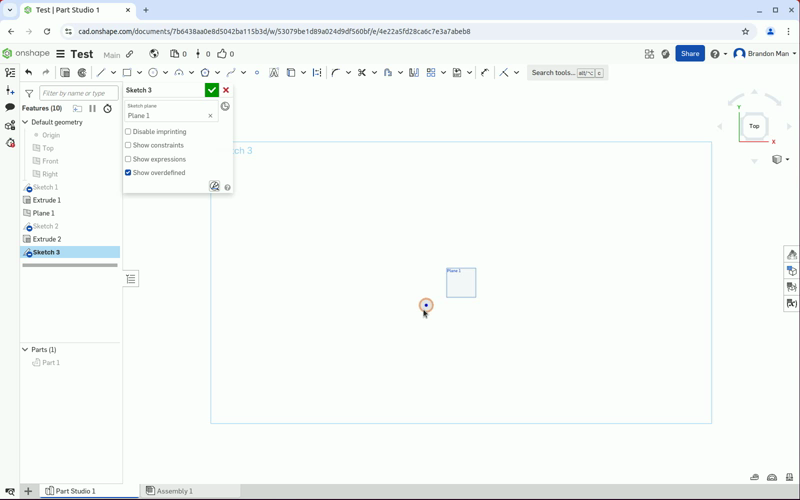
scroll(6)
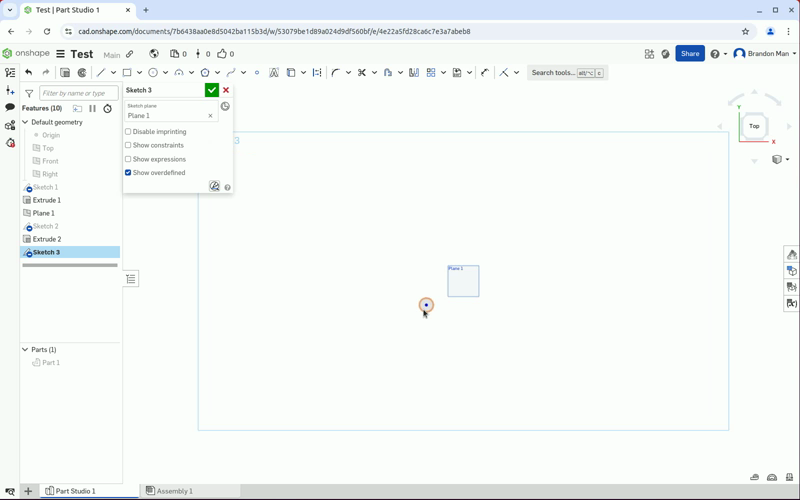
scroll(6)
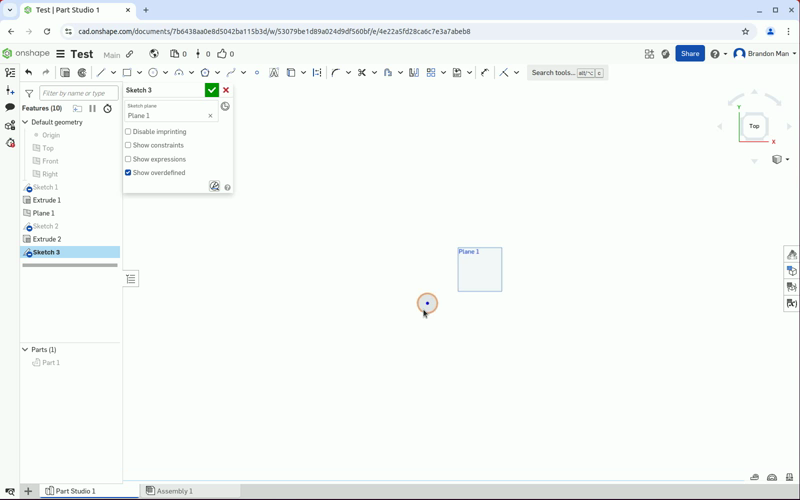
scroll(6)
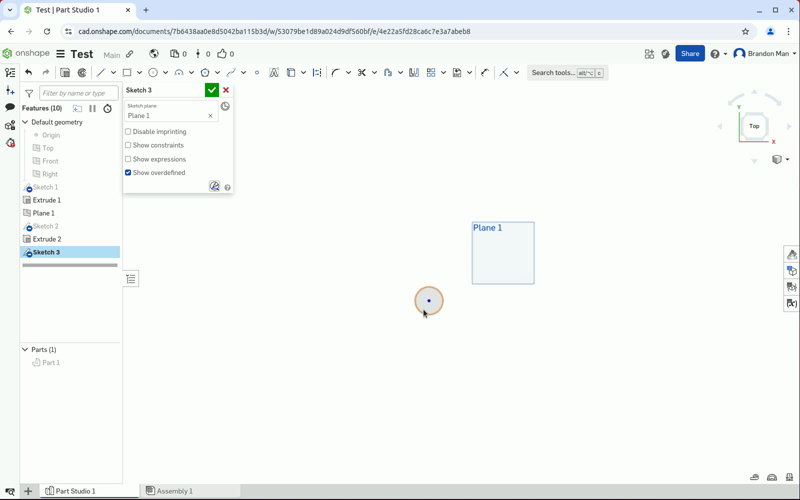
scroll(6)
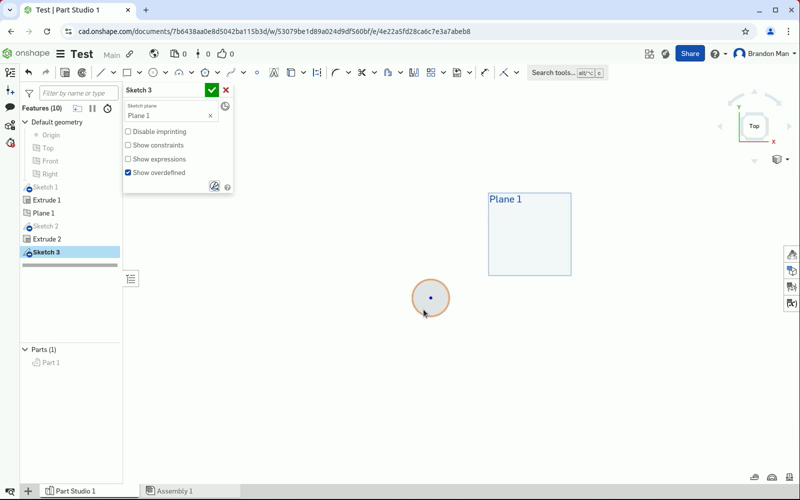
scroll(6)
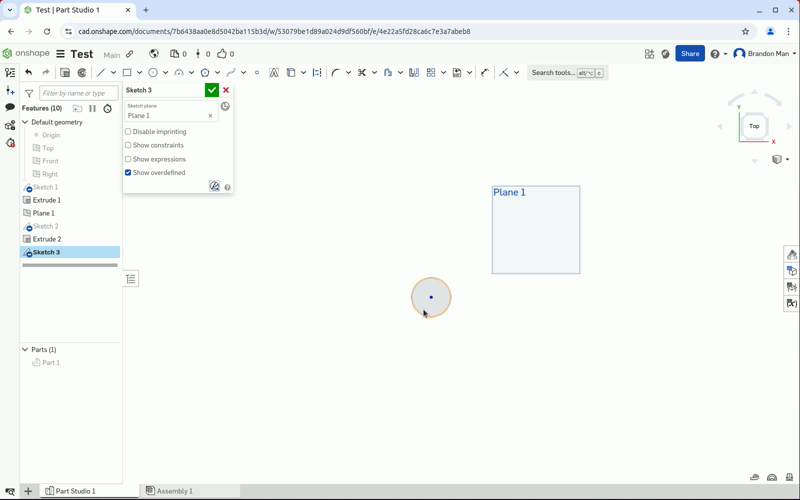
scroll(6)
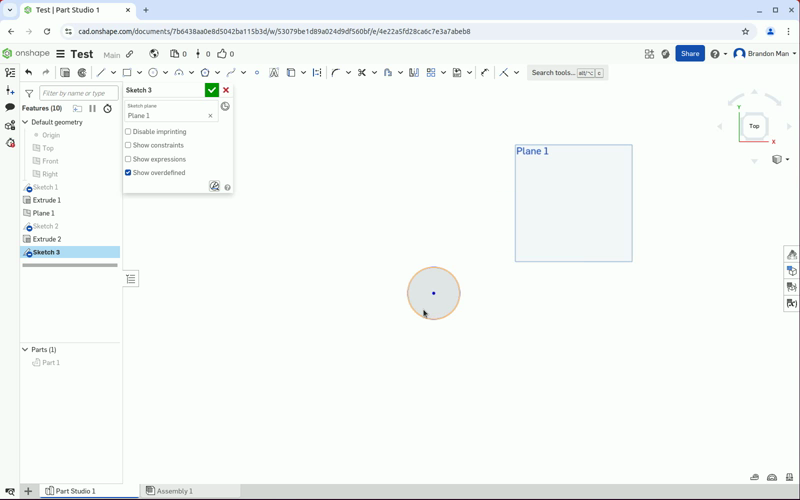
scroll(6)
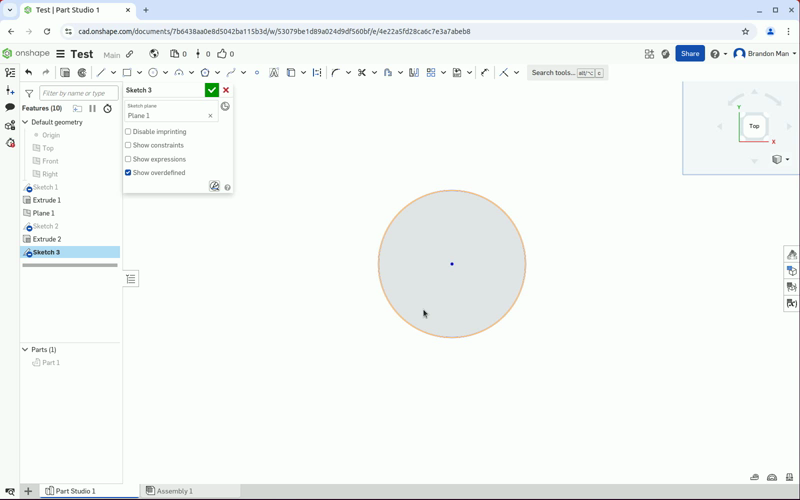
click(423, 309)
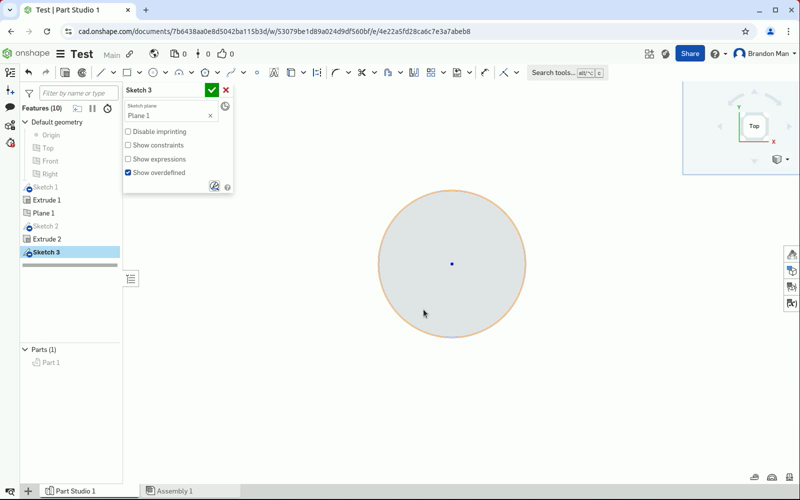
scroll(-6)
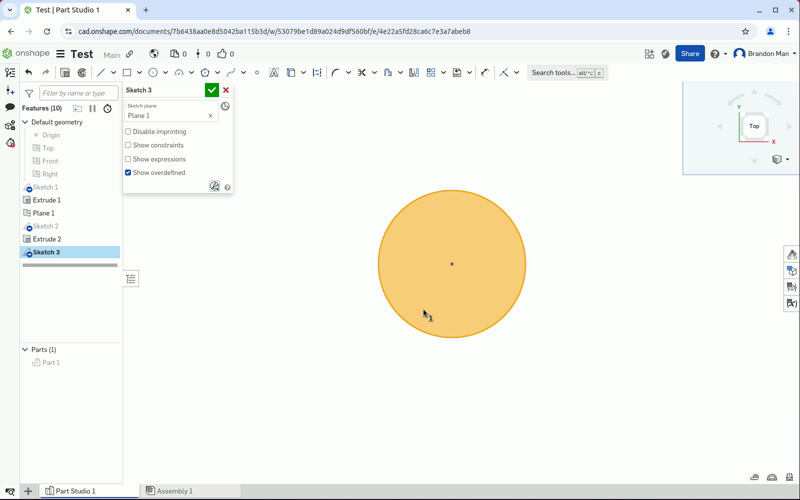
scroll(-6)
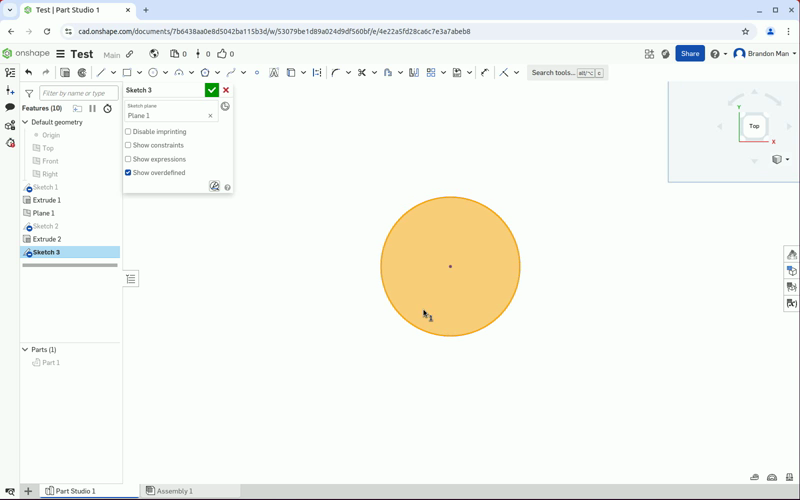
scroll(-6)
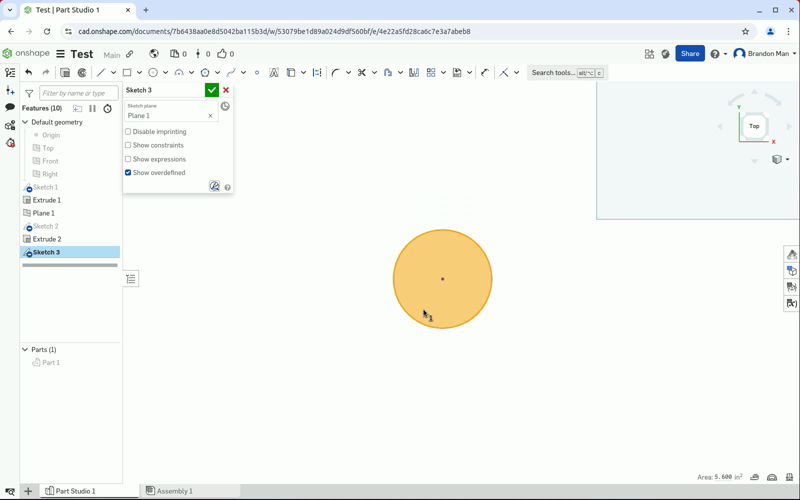
scroll(-6)
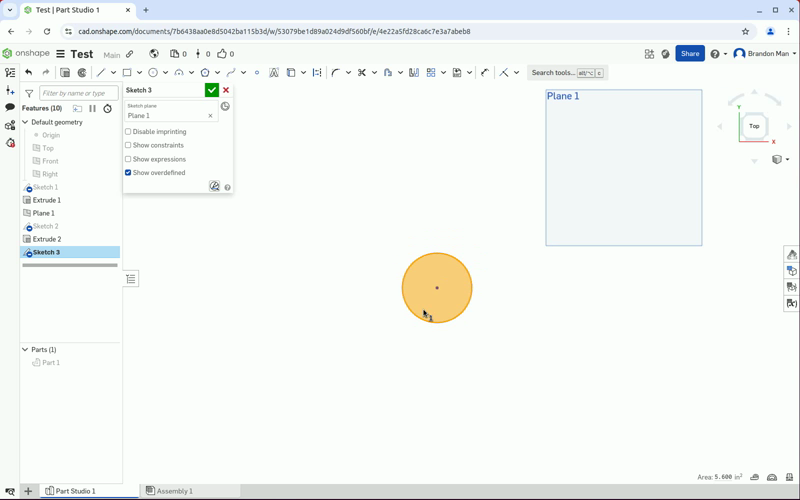
scroll(-6)
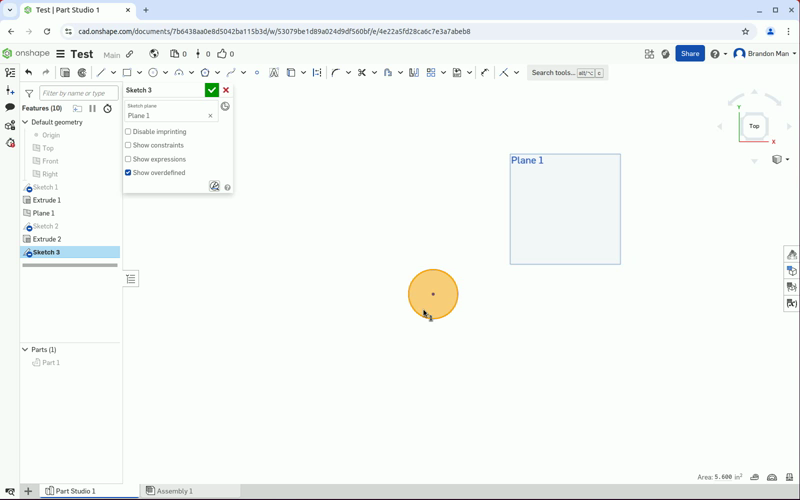
scroll(-6)
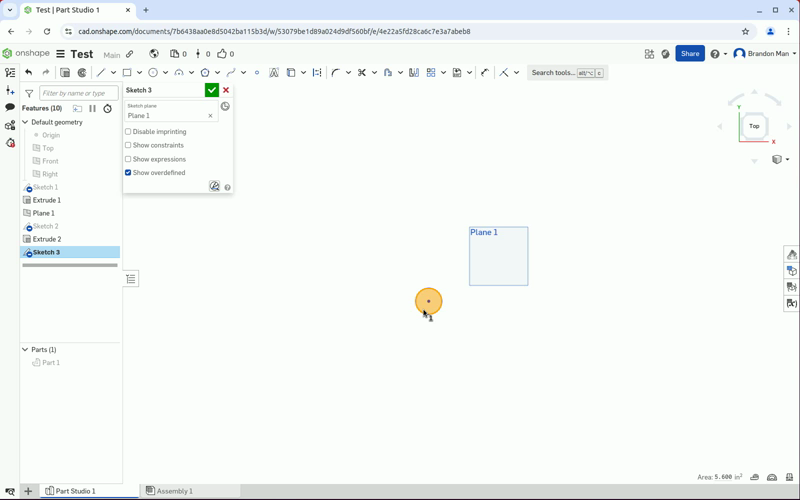
scroll(-6)
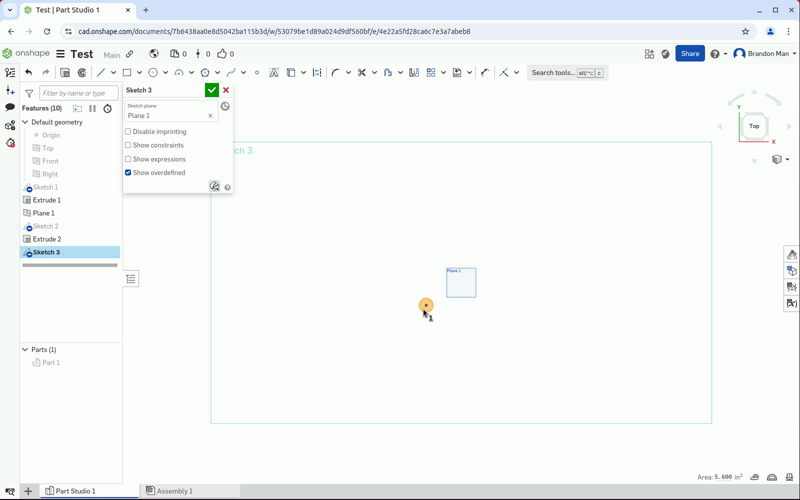
mouse_move(73, 352)
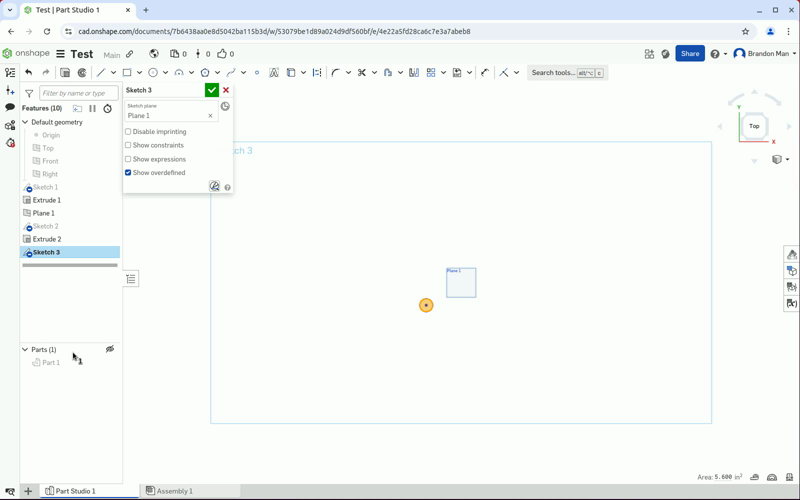
key(shift+y)
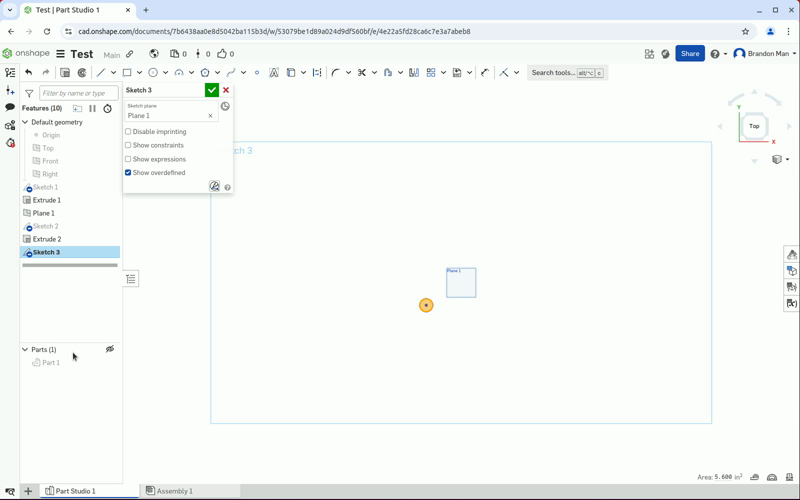
key(shift+e)
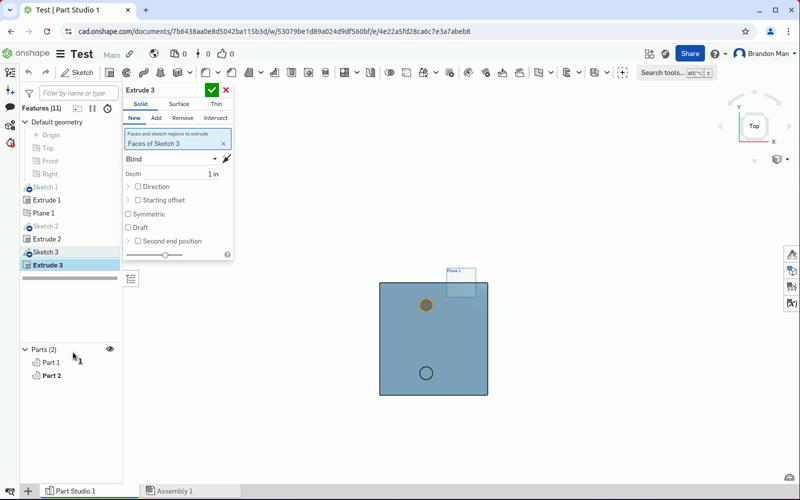
mouse_move(143, 106)
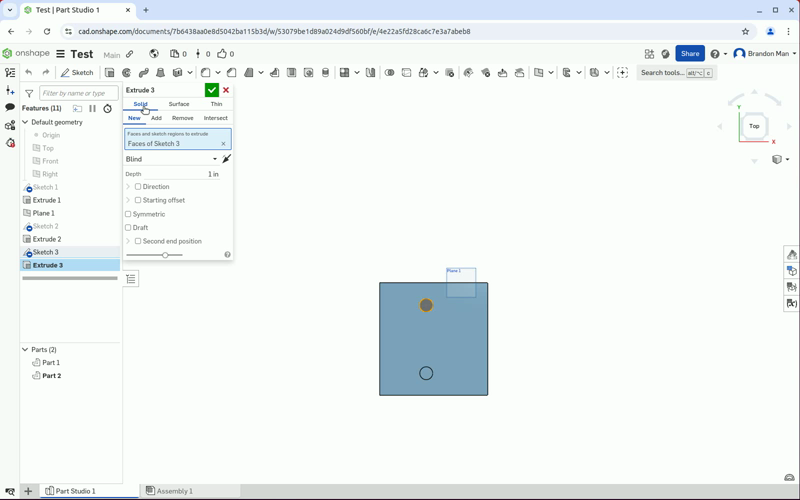
click(143, 106)
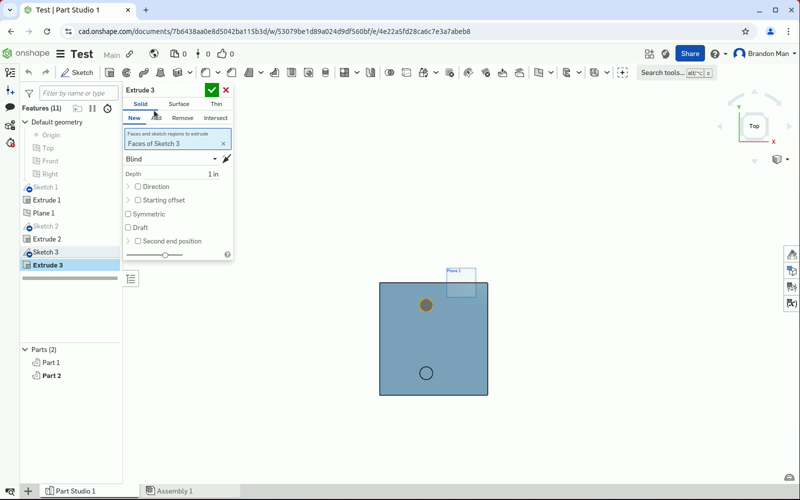
mouse_move(186, 120)
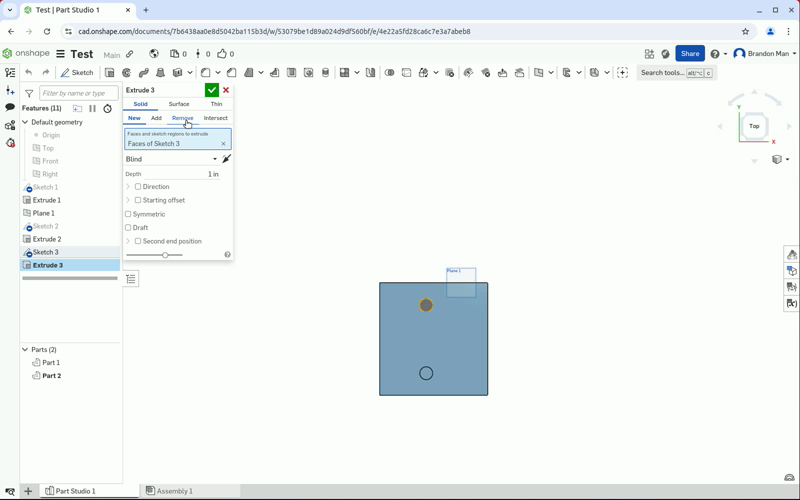
click(186, 120)
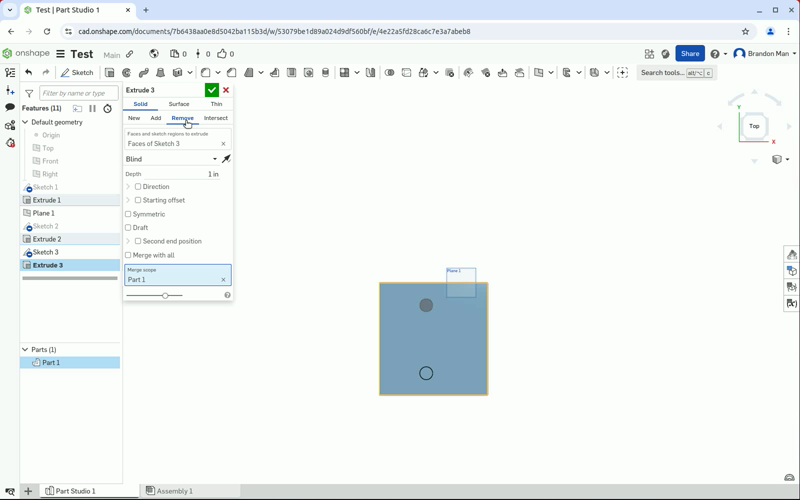
key(tab, 4)
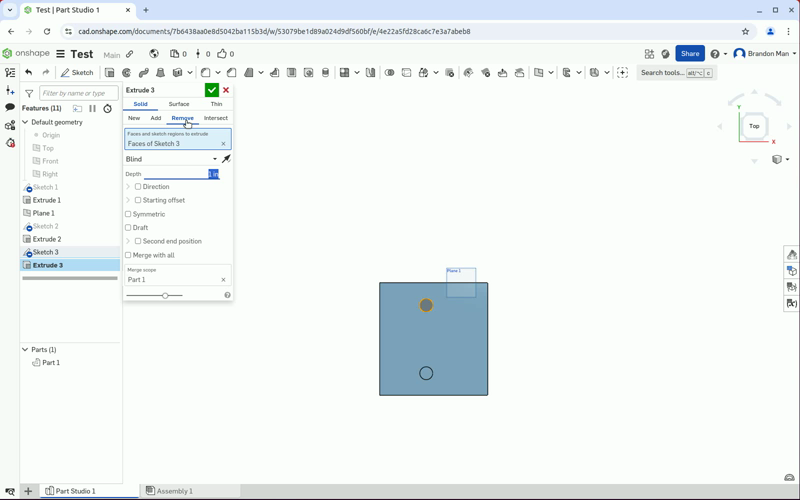
text(1.444)
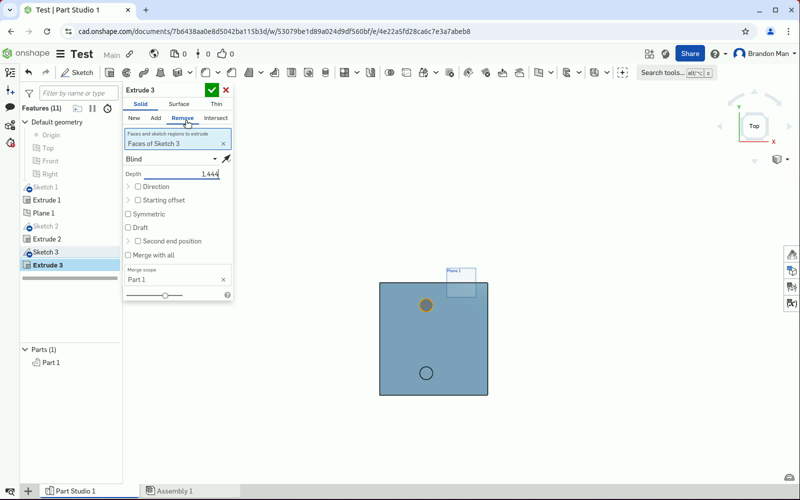
key(tab, 6)
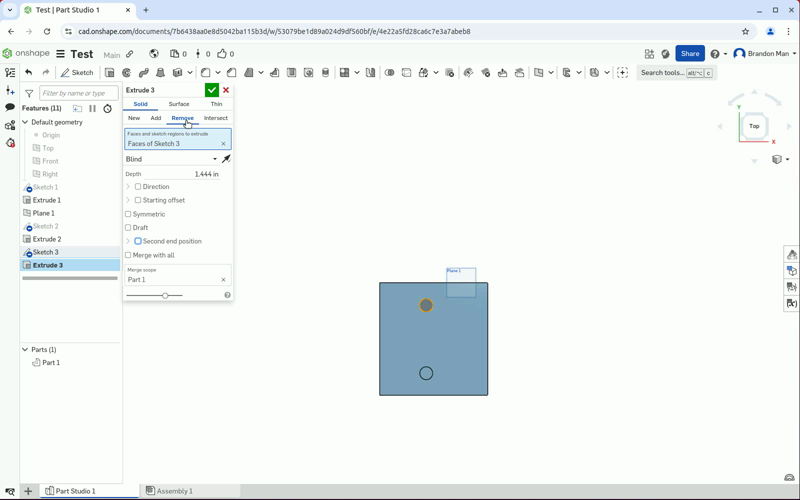
key(space)
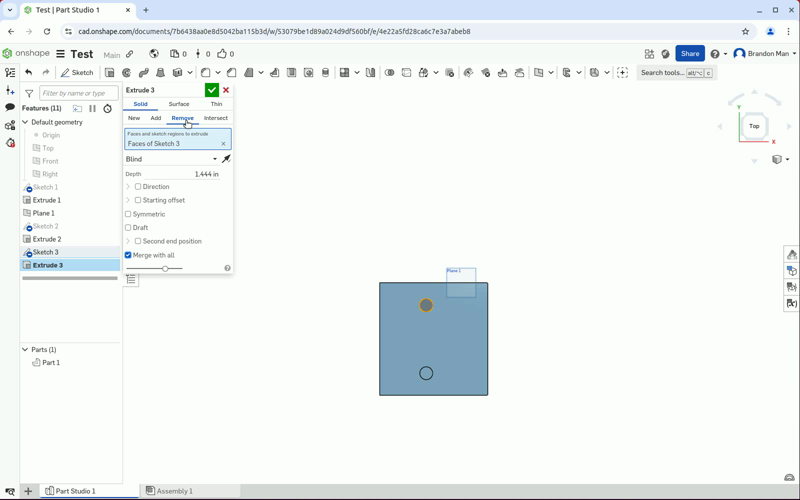
key(enter)
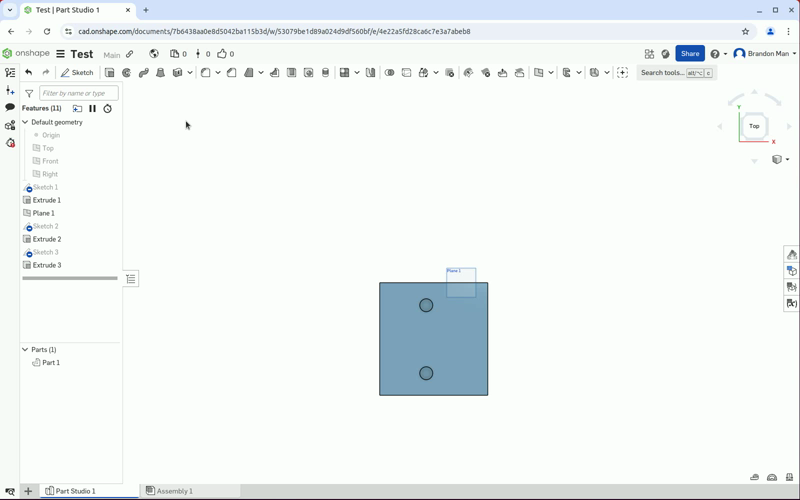
key(shift+h)
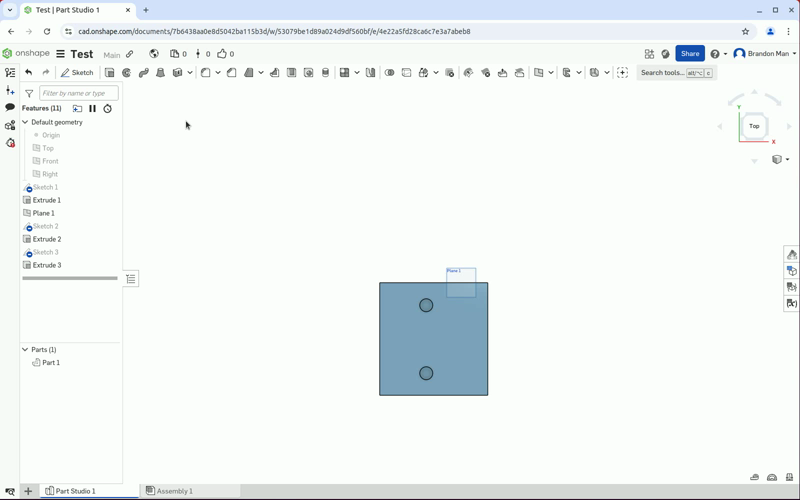
key(shift+h)
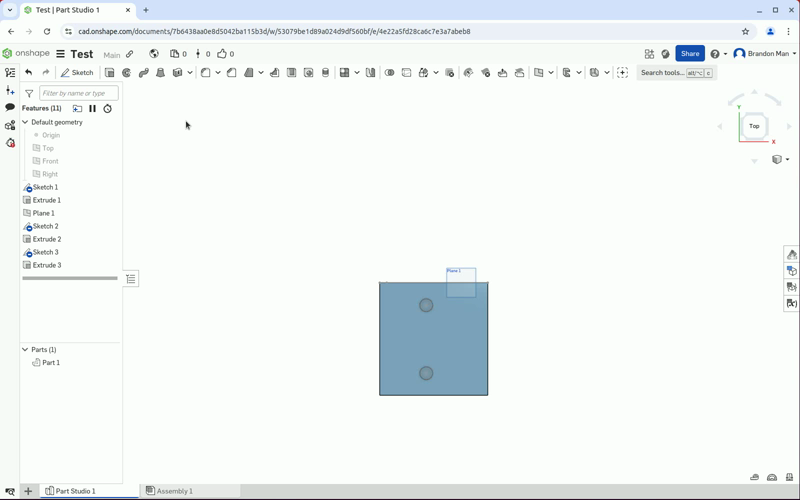
key(shift+7)
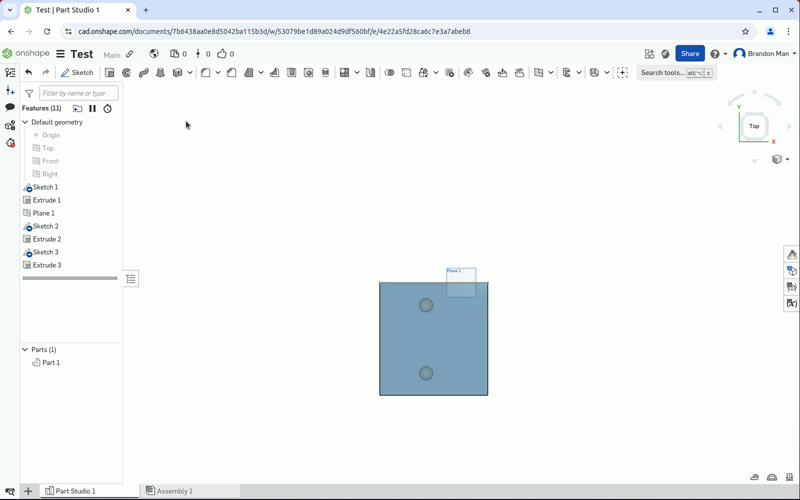
key(up, 3)
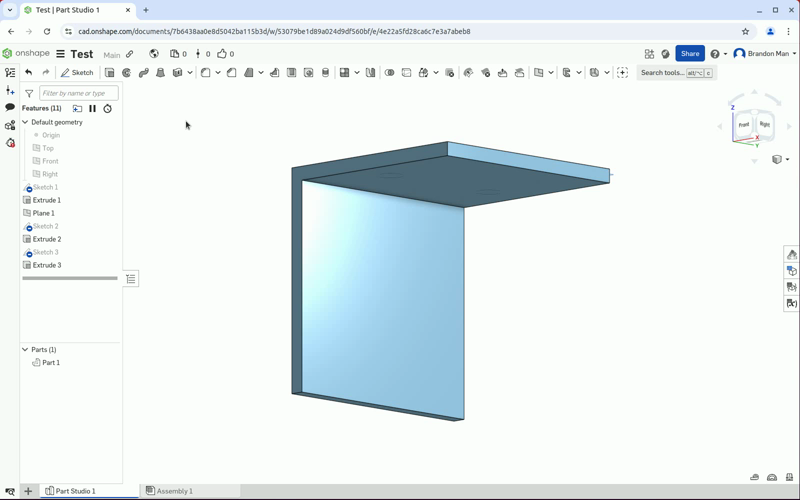
key(left, 3)
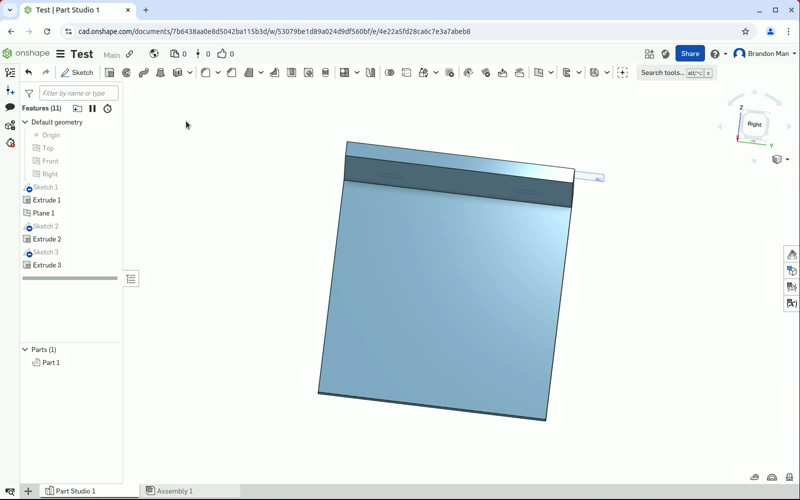
key(right, 3)
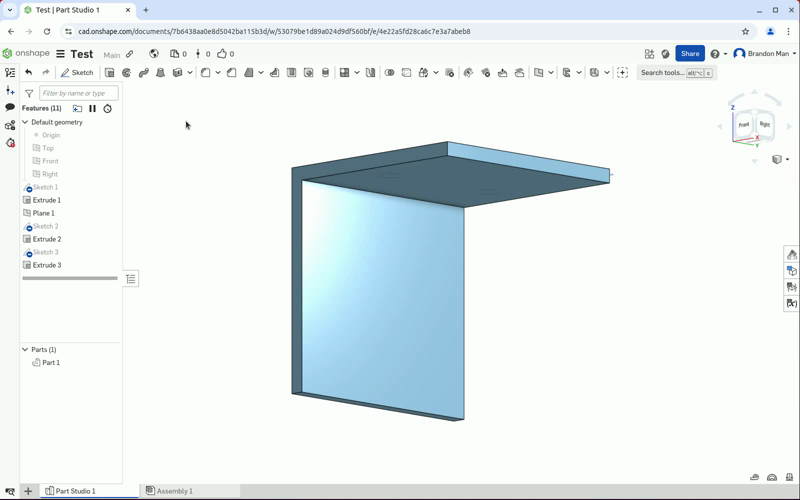
key(down, 3)
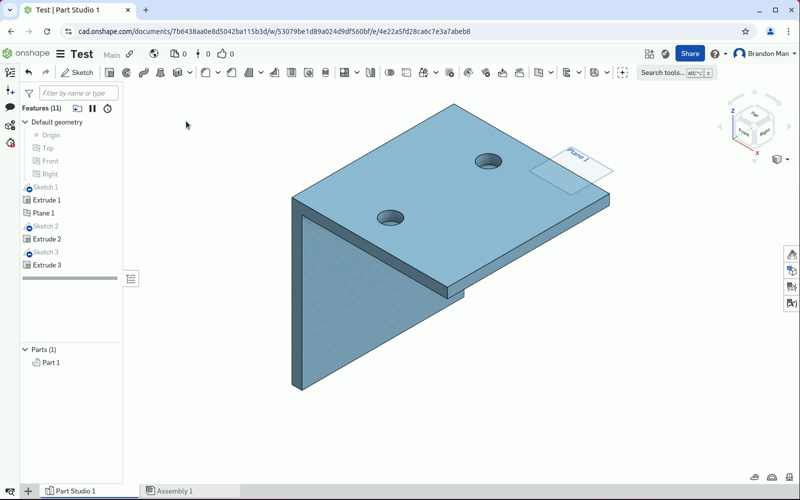
mouse_move(73, 189)
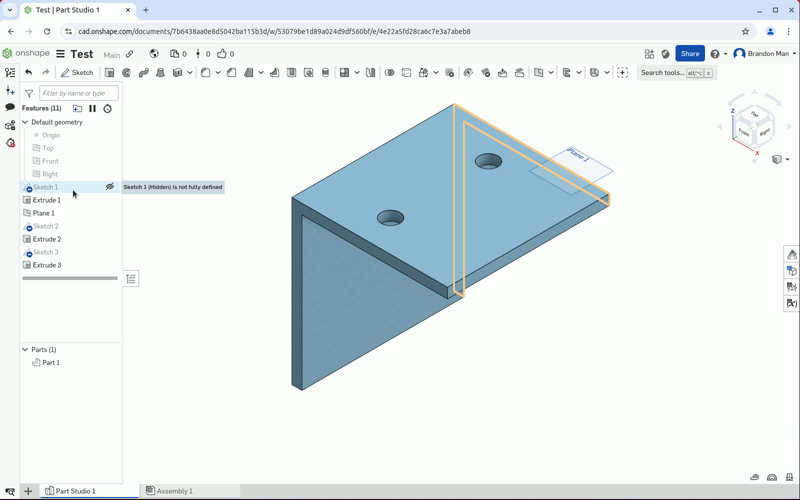
click(73, 189)